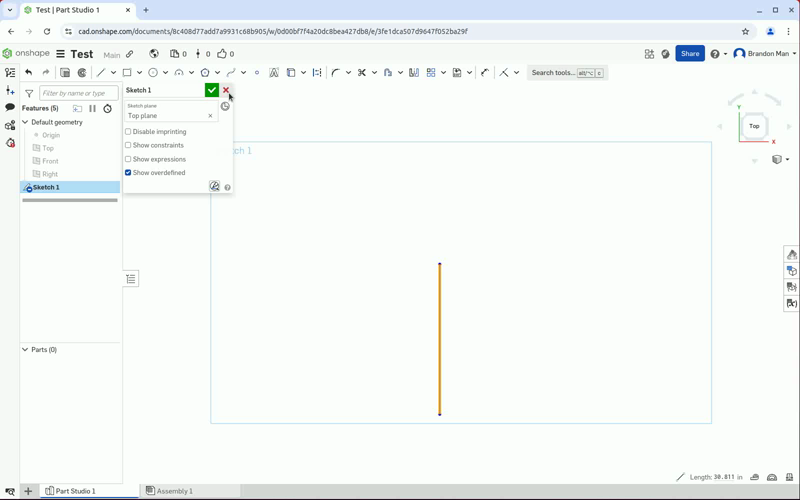
key(shift+h)
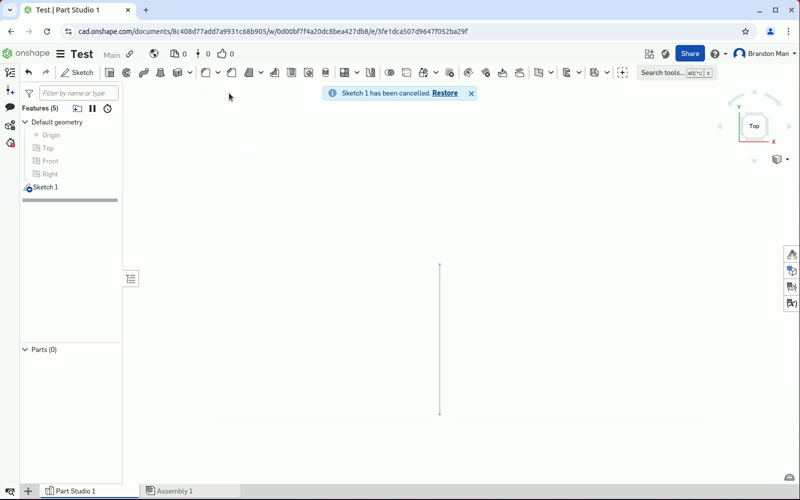
key(shift+s)
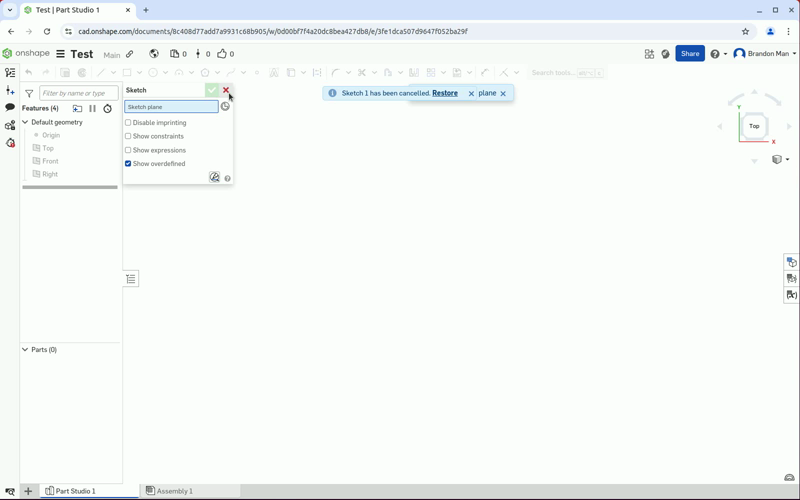
mouse_move(73, 150)
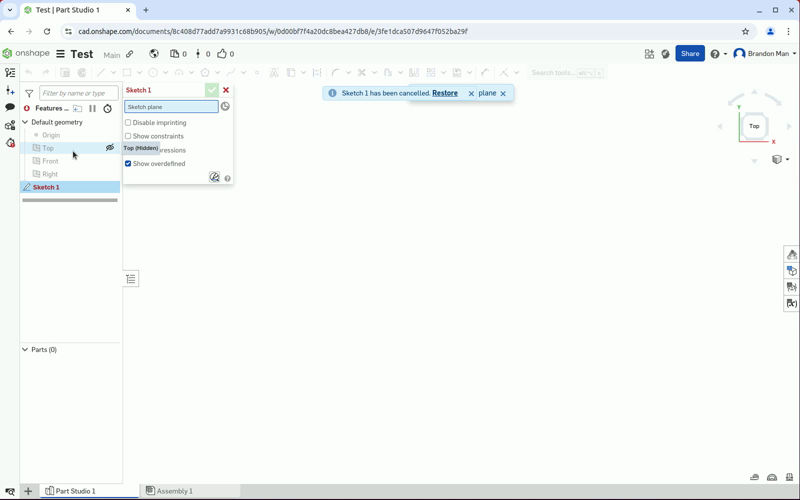
click(73, 150)
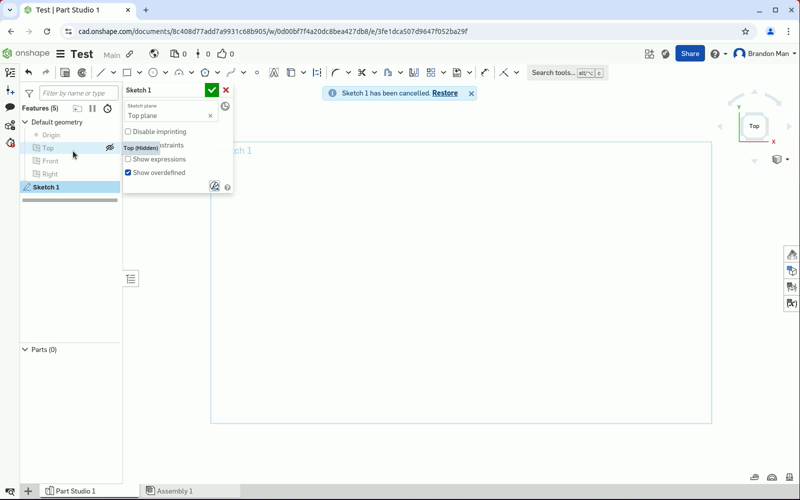
mouse_move(73, 352)
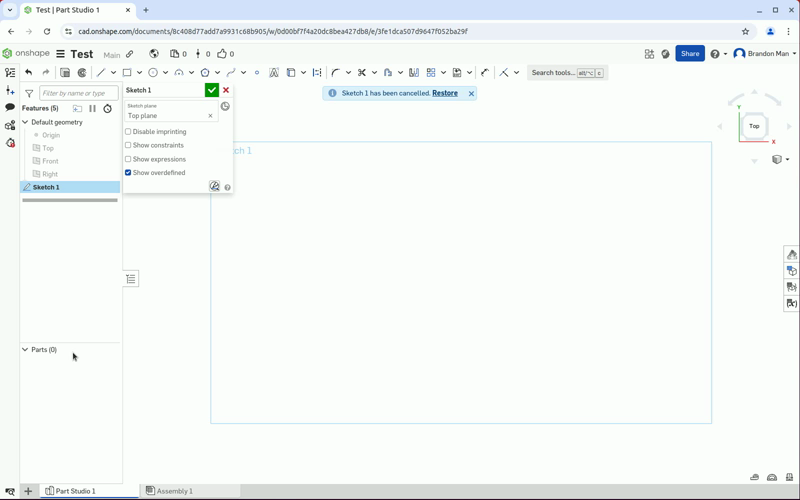
key(y)
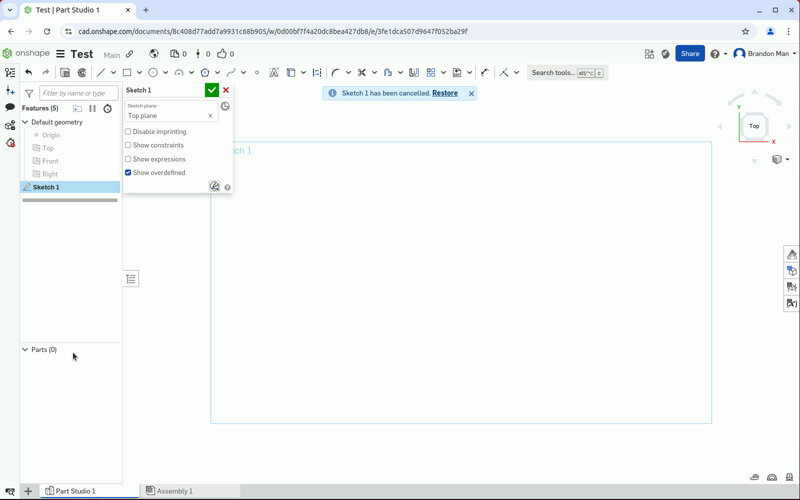
key(l)
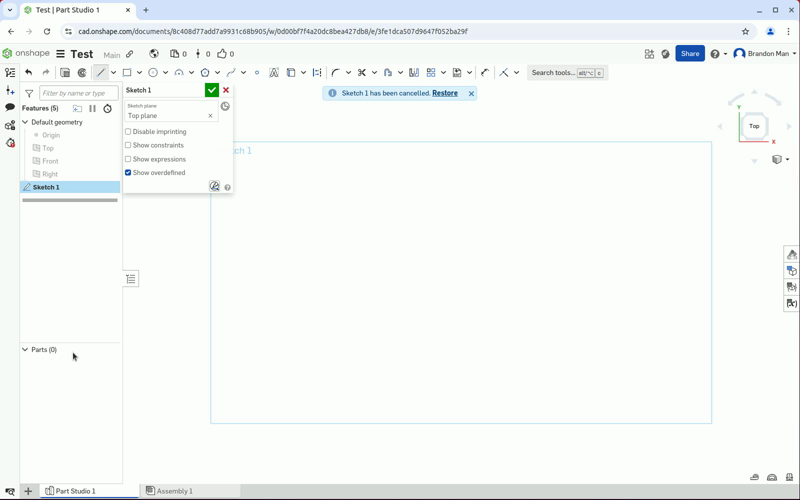
key_down(shift)
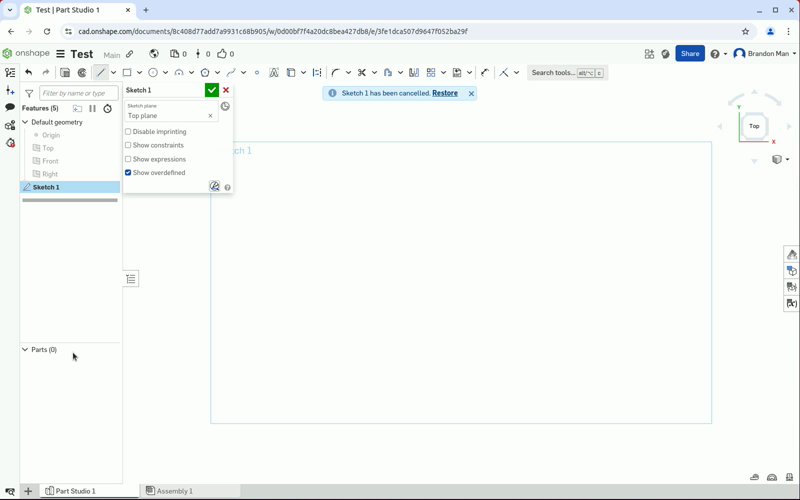
mouse_move(395, 335)
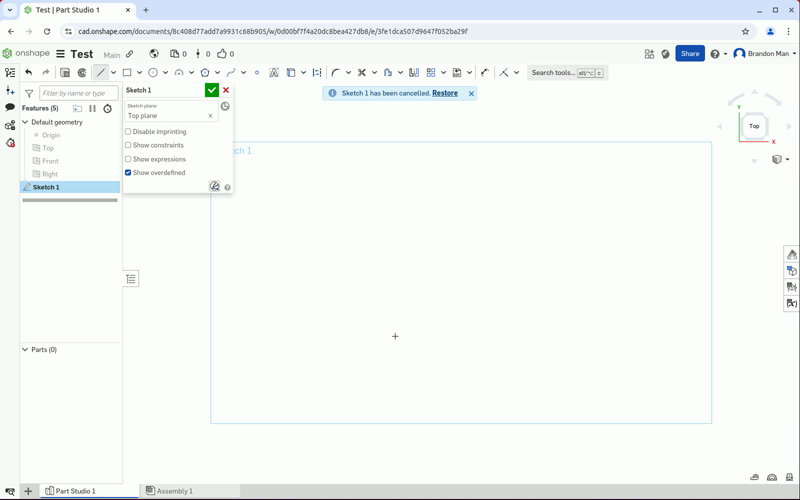
click(395, 335)
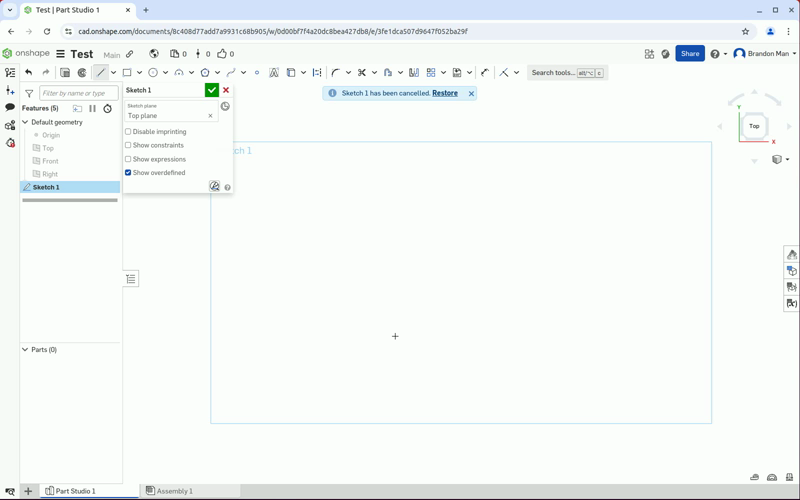
key_up(shift)
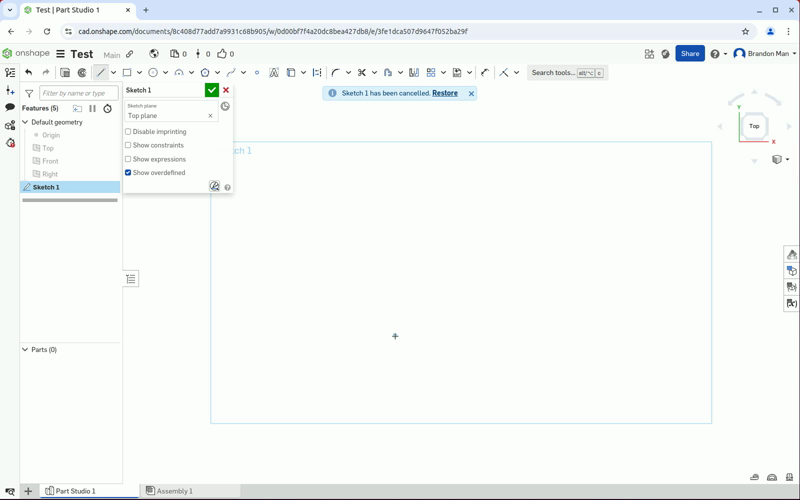
key_down(shift)
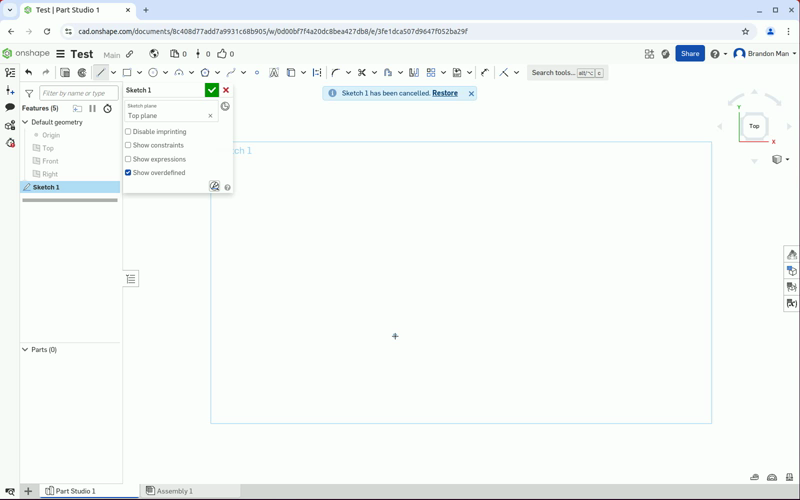
mouse_move(527, 335)
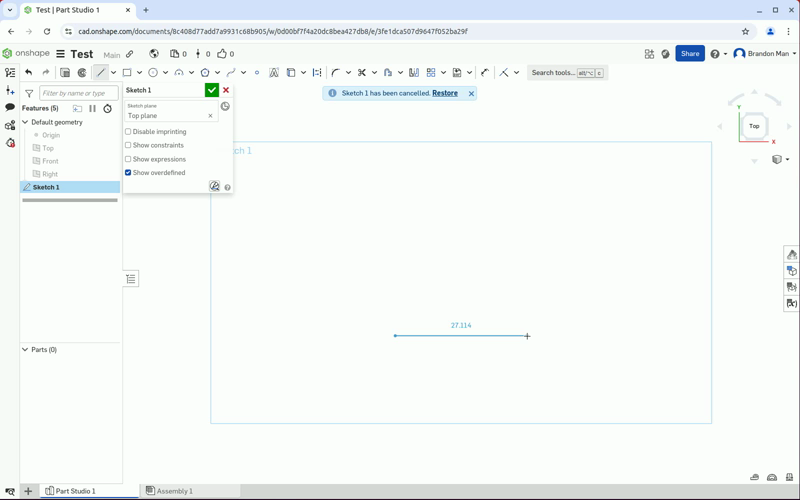
click(527, 335)
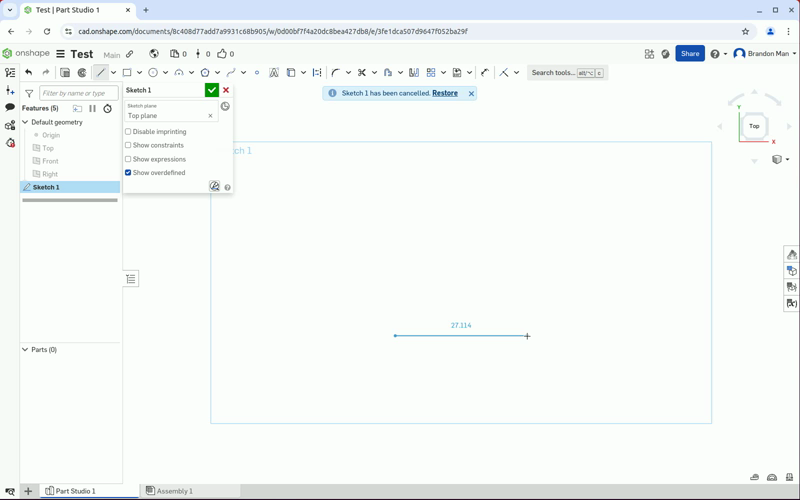
key_up(shift)
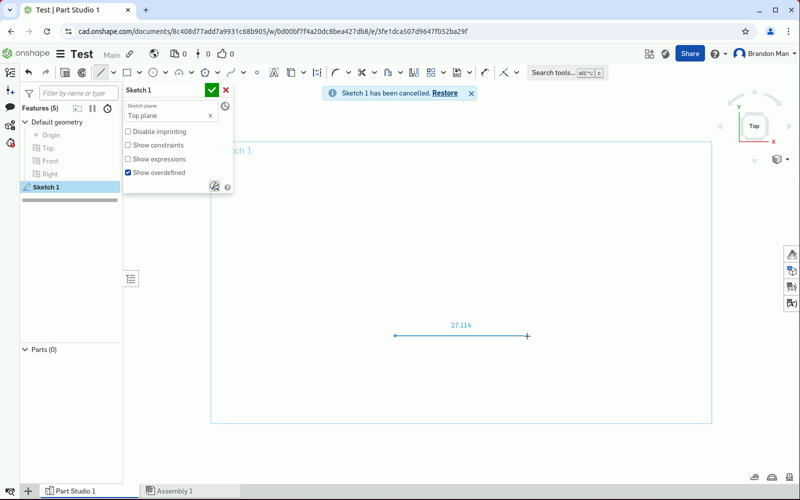
key_down(shift)
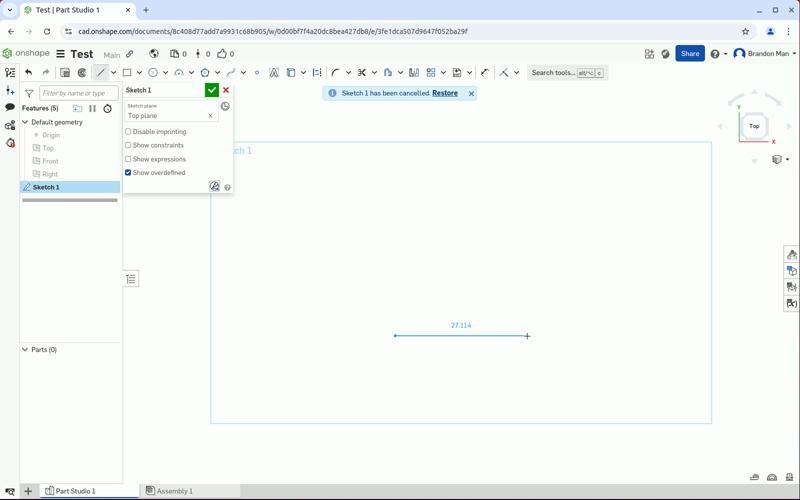
mouse_move(527, 229)
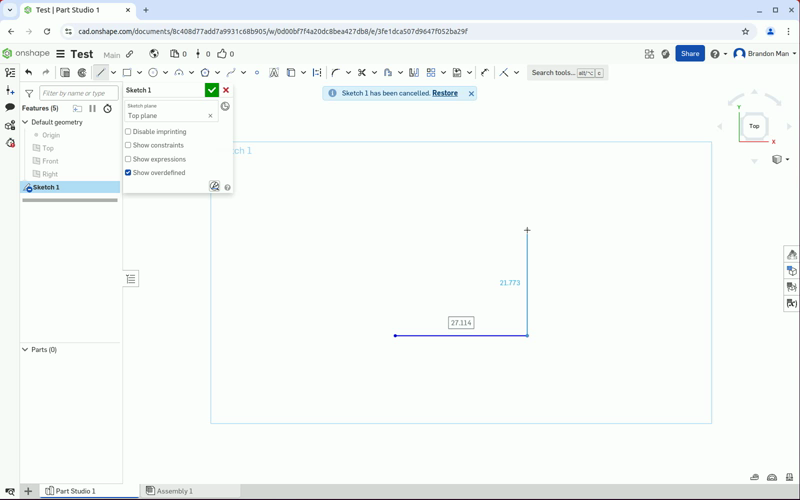
click(527, 229)
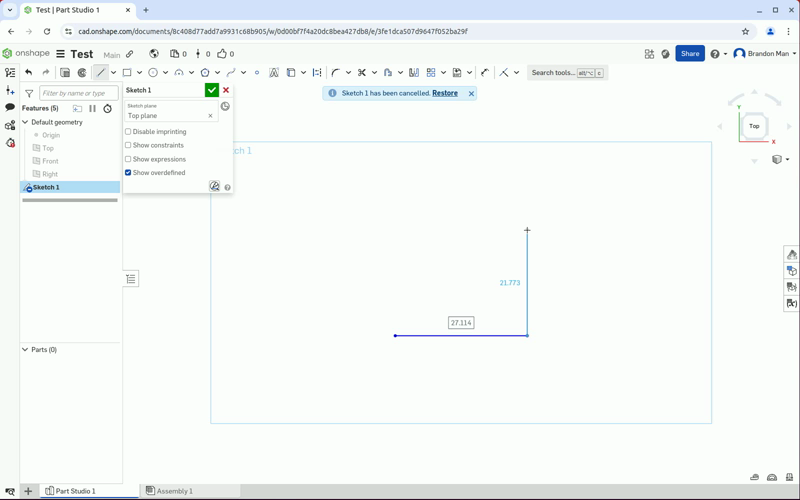
key_up(shift)
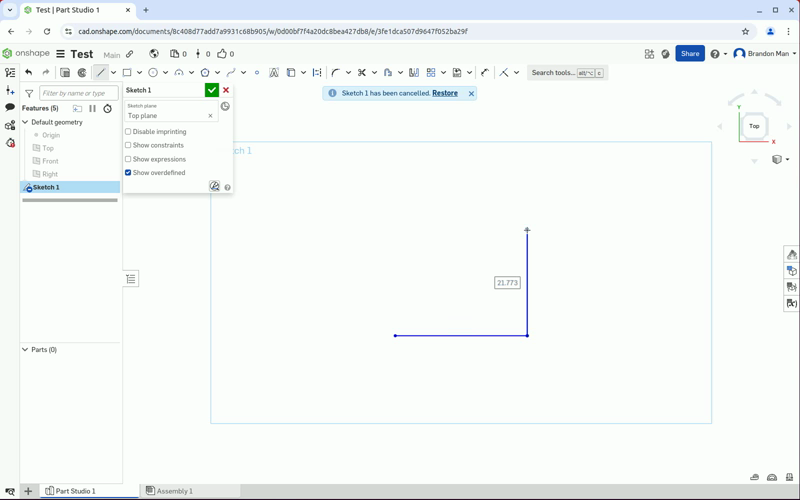
key_down(shift)
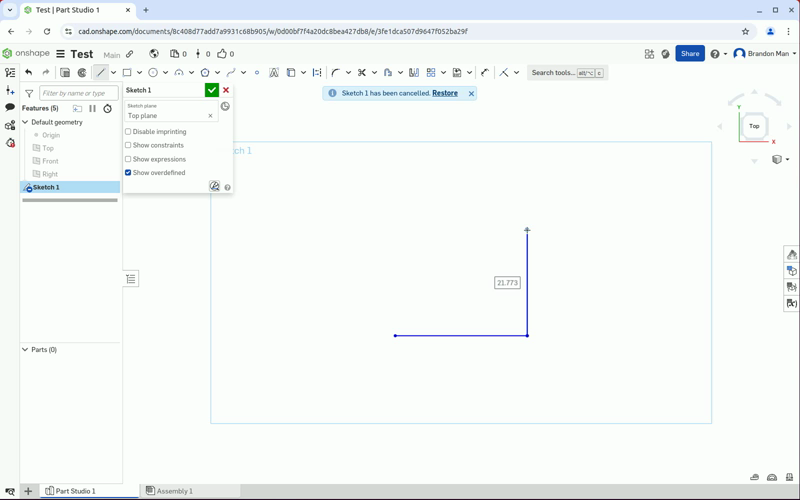
mouse_move(395, 229)
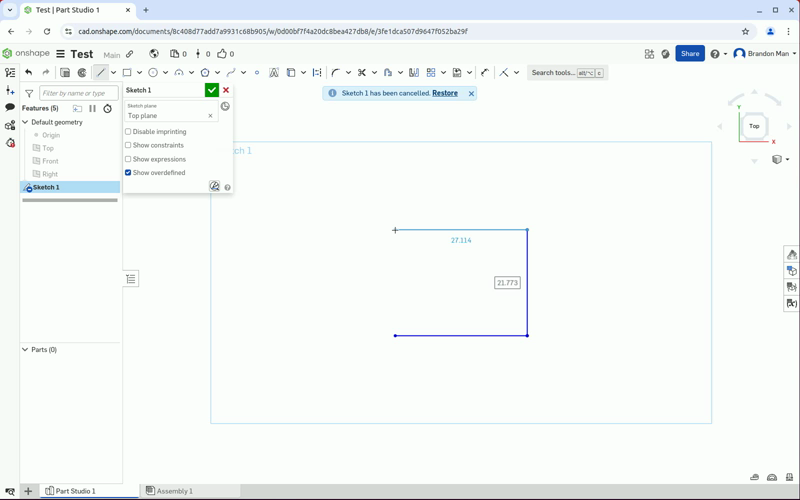
click(395, 229)
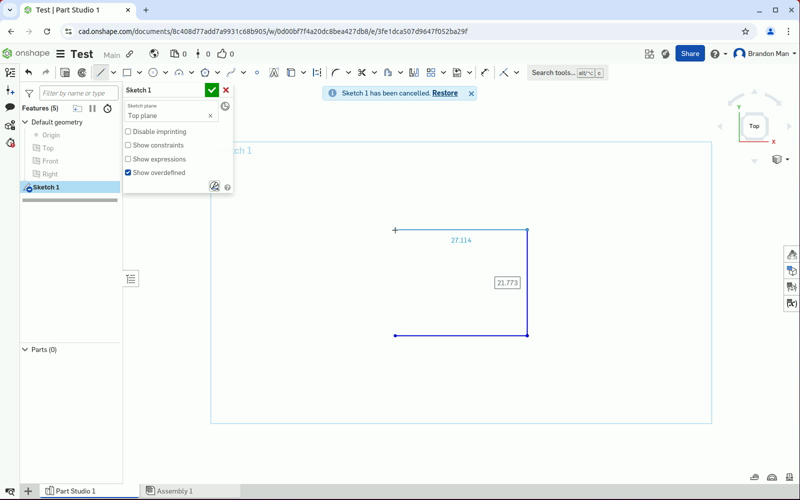
key_up(shift)
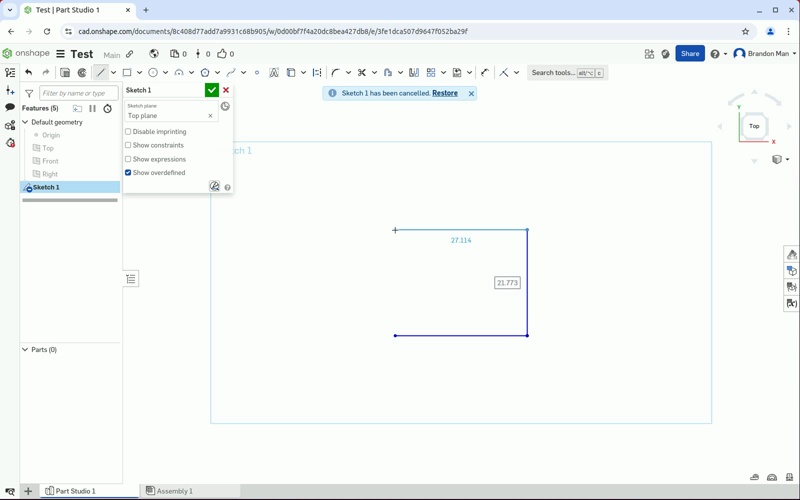
key_down(shift)
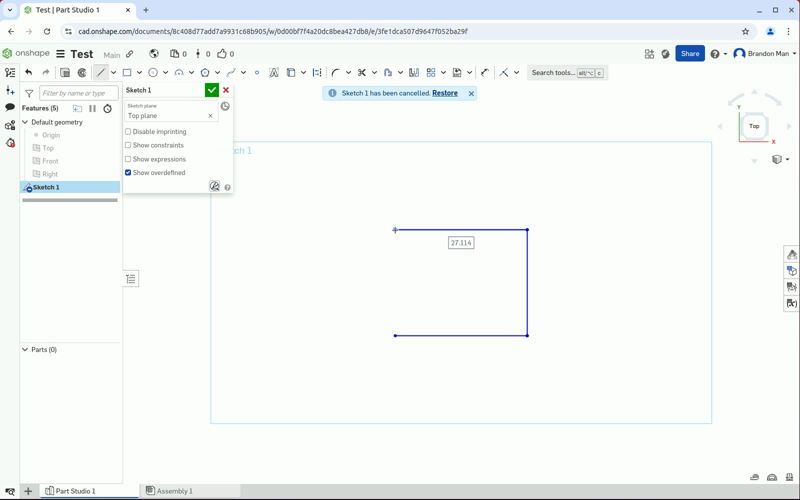
mouse_move(395, 335)
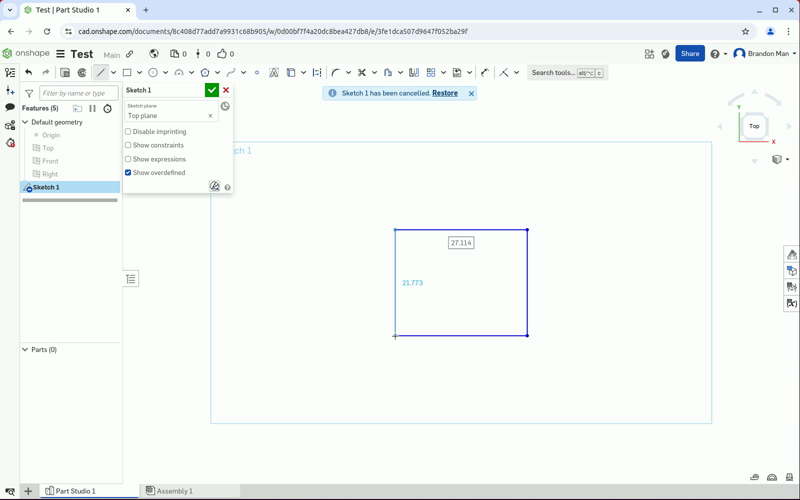
key_up(shift)
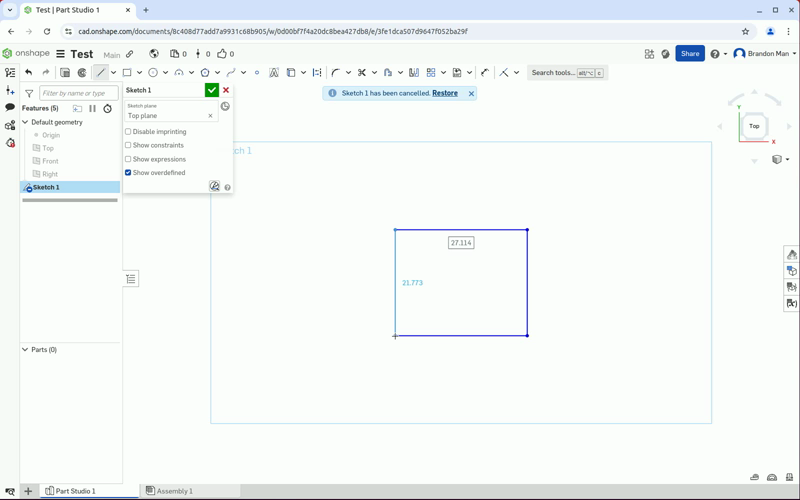
click(395, 335)
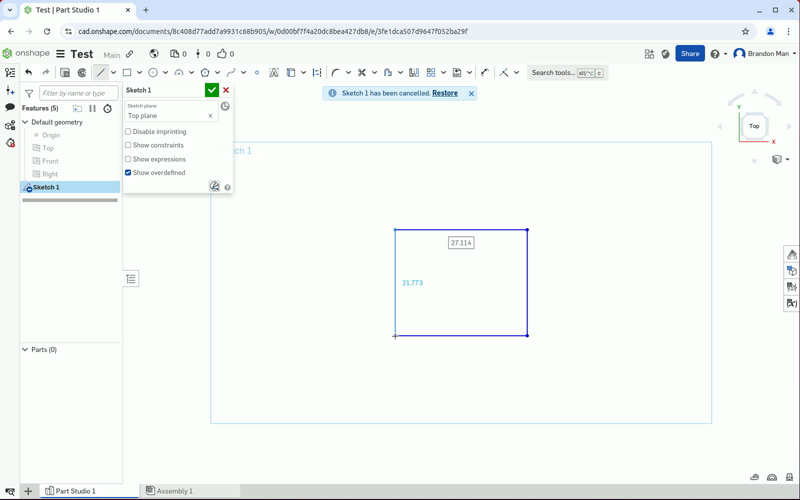
key(esc)
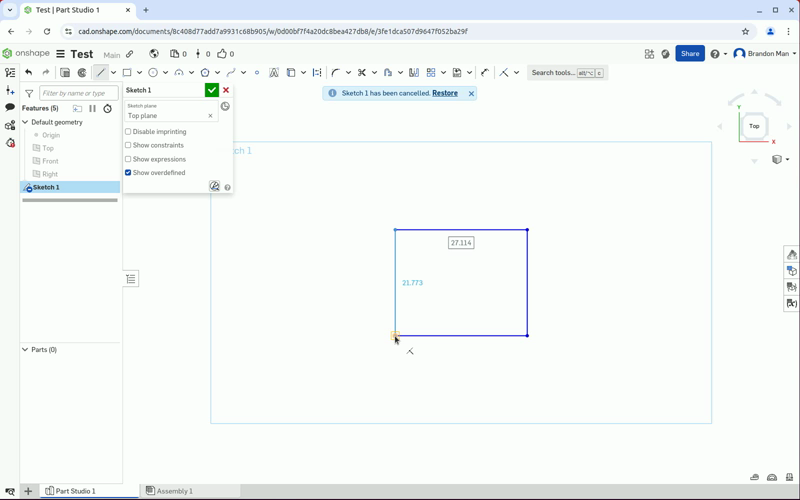
key(l)
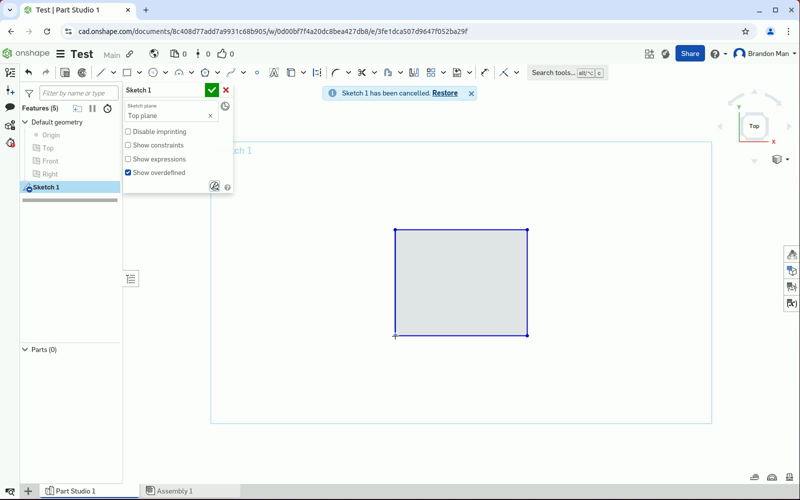
key_down(shift)
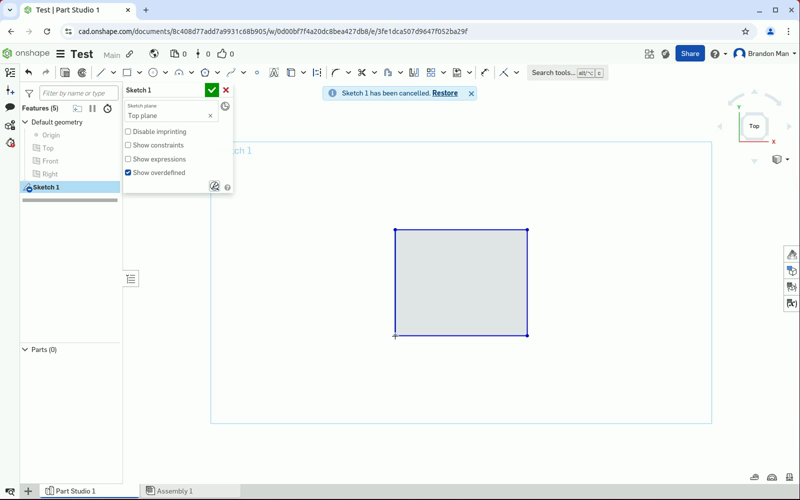
mouse_move(396, 334)
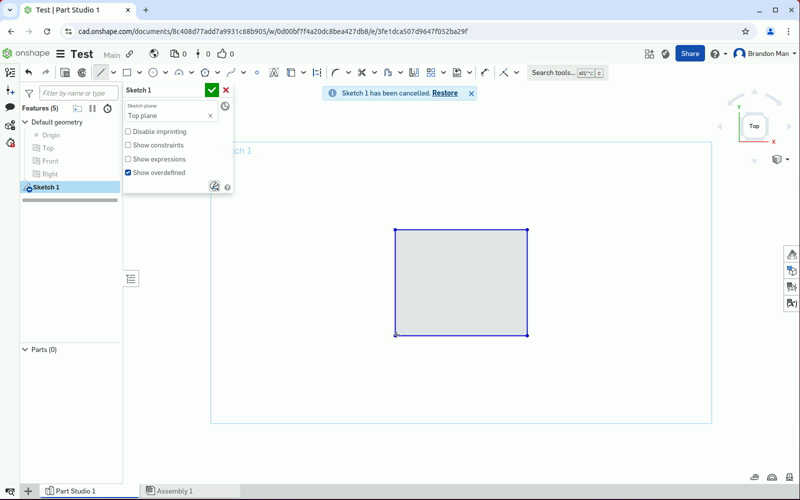
scroll(6)
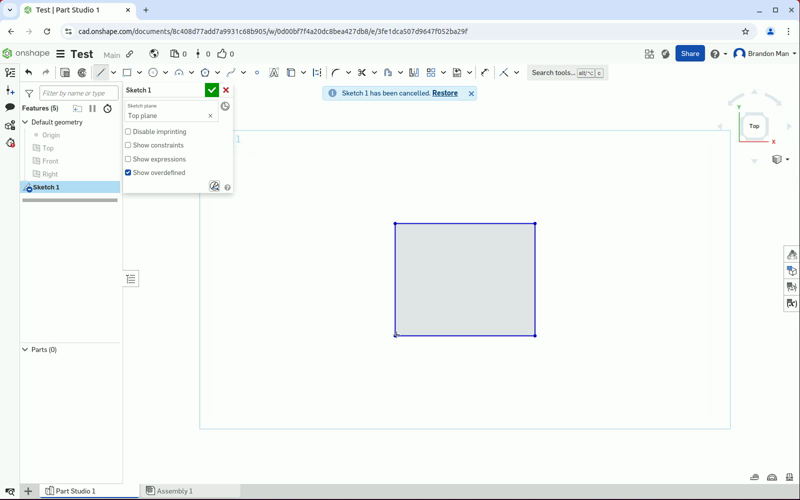
scroll(6)
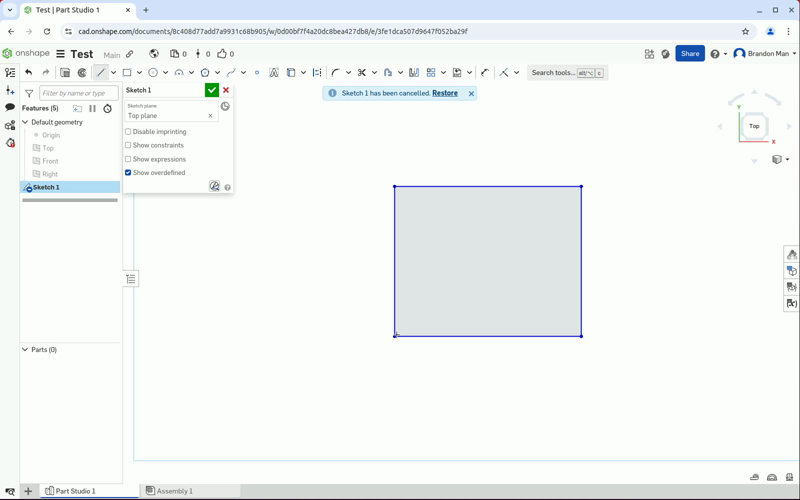
scroll(6)
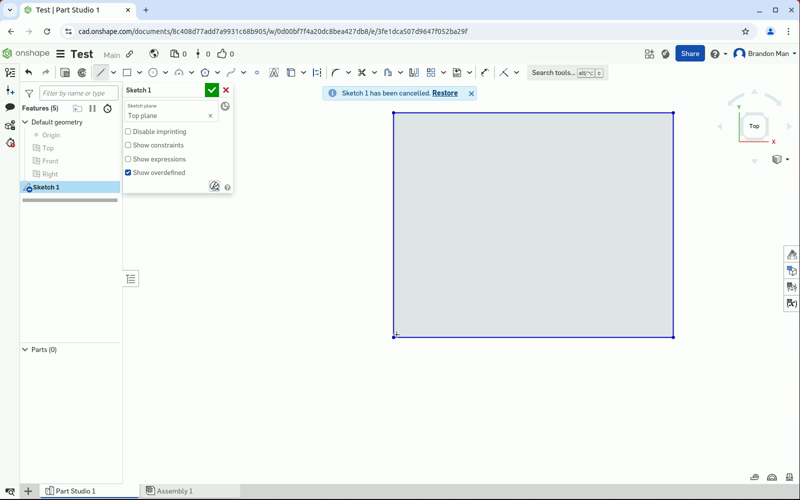
scroll(6)
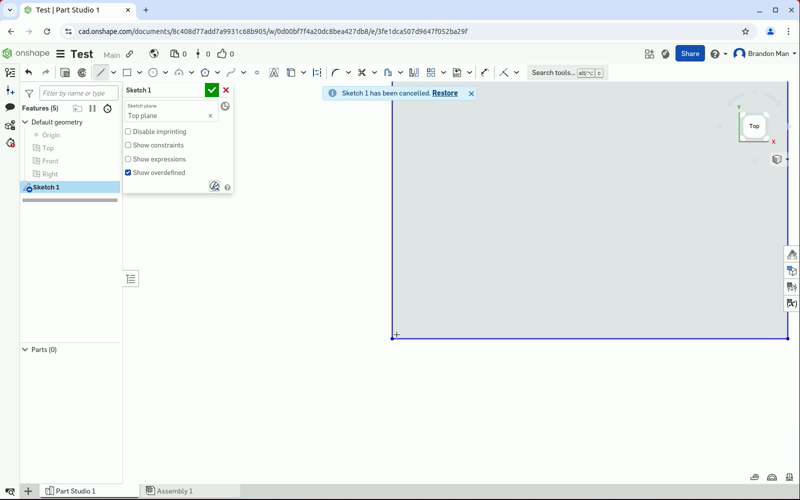
scroll(6)
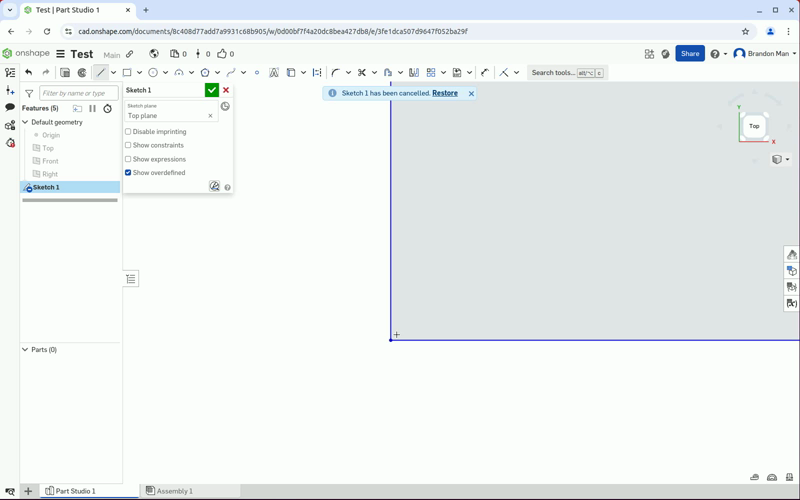
scroll(6)
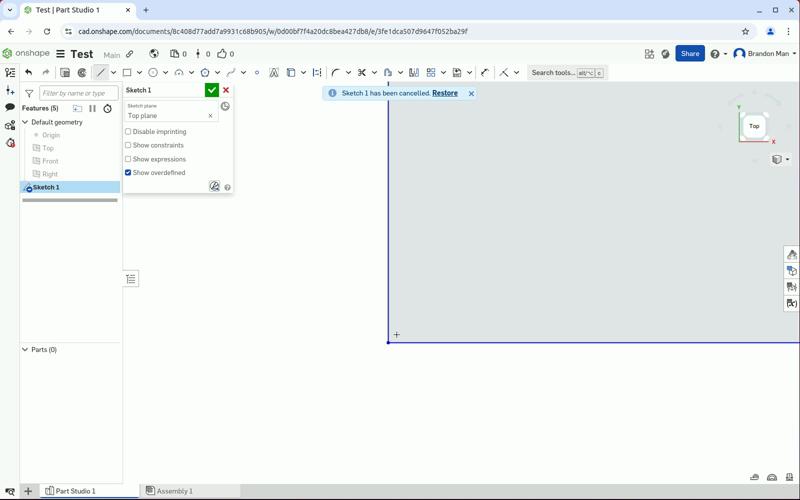
scroll(6)
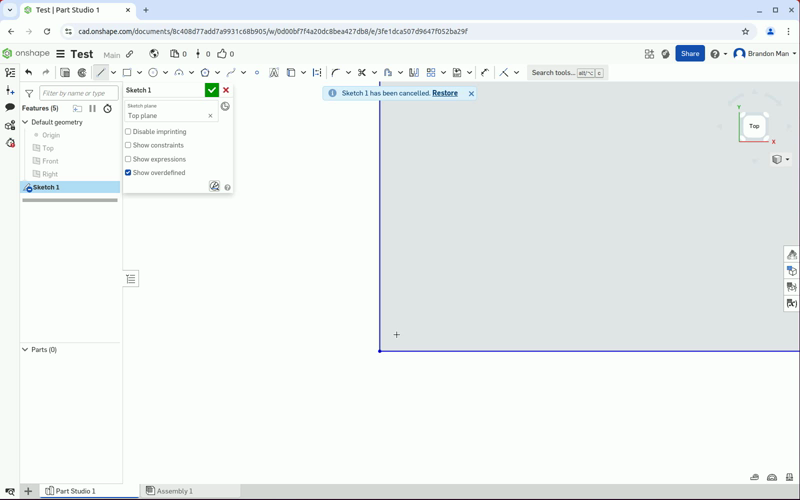
click(396, 334)
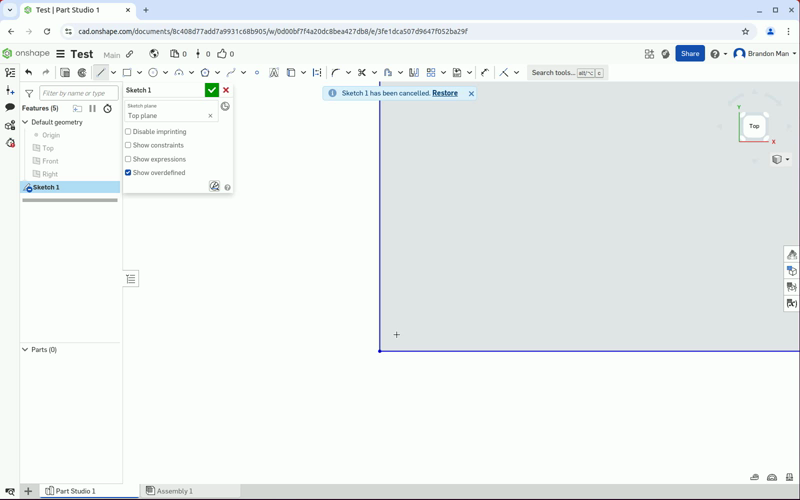
scroll(-6)
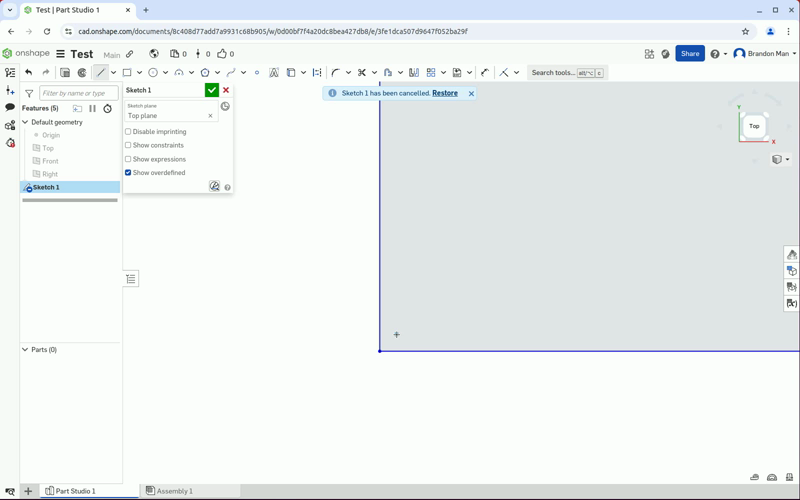
scroll(-6)
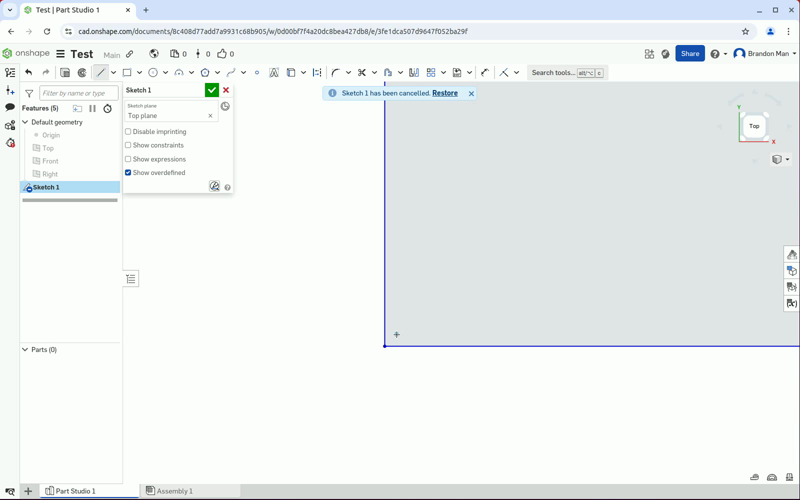
scroll(-6)
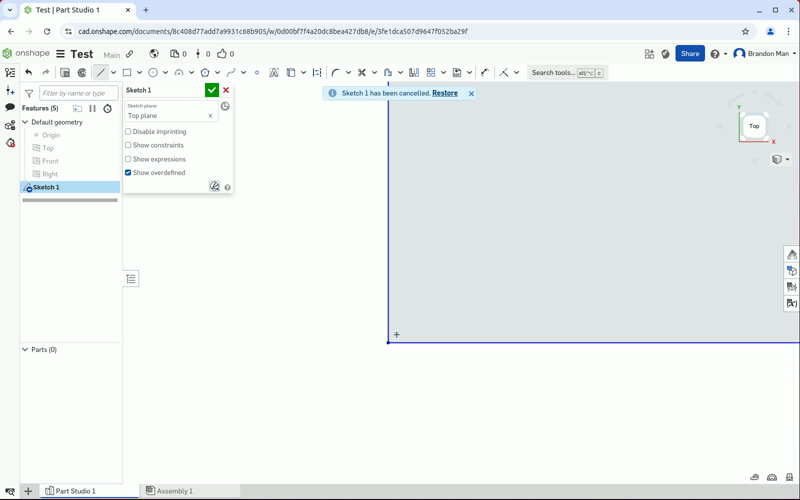
scroll(-6)
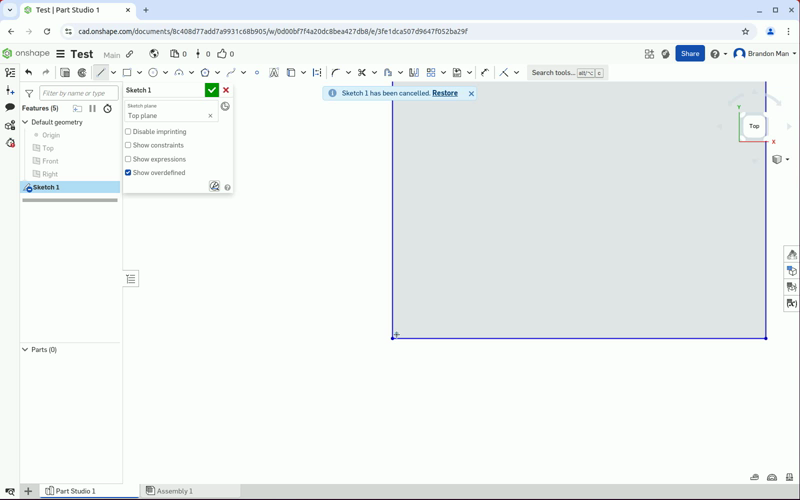
scroll(-6)
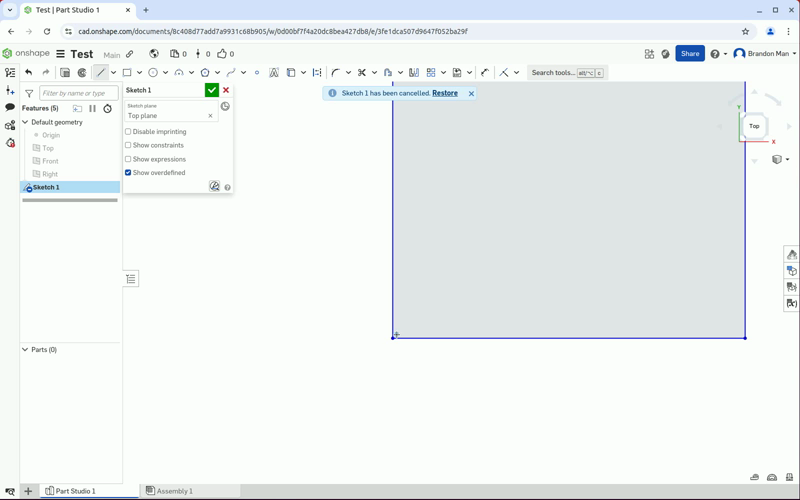
scroll(-6)
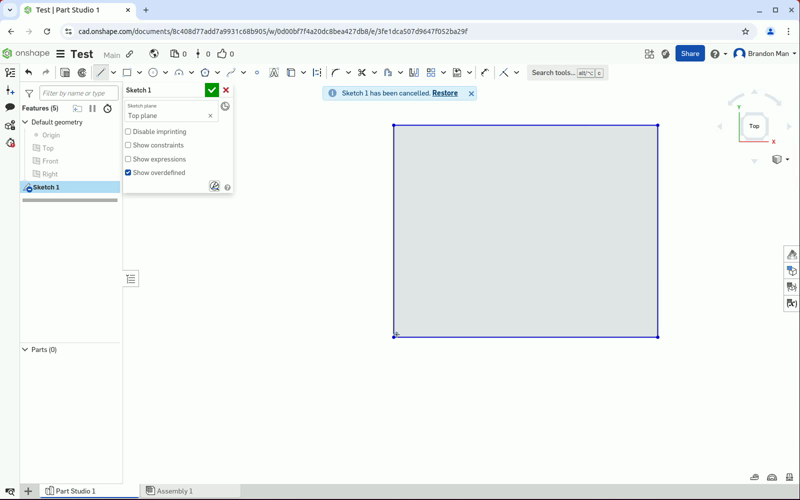
scroll(-6)
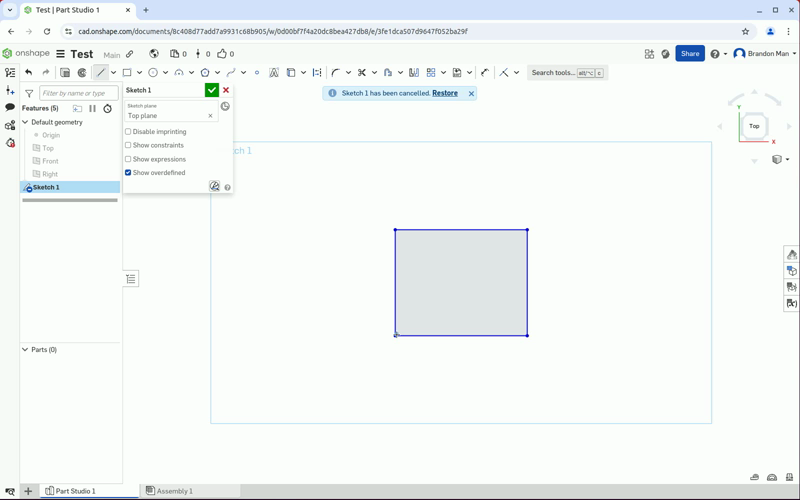
key_up(shift)
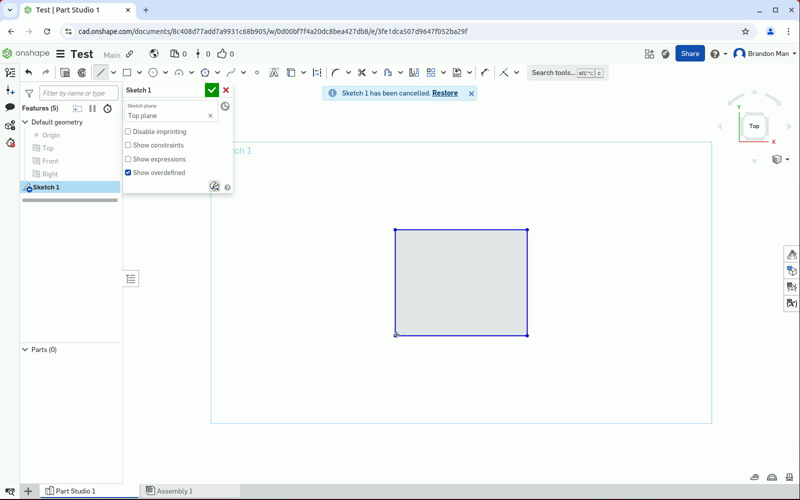
key_down(shift)
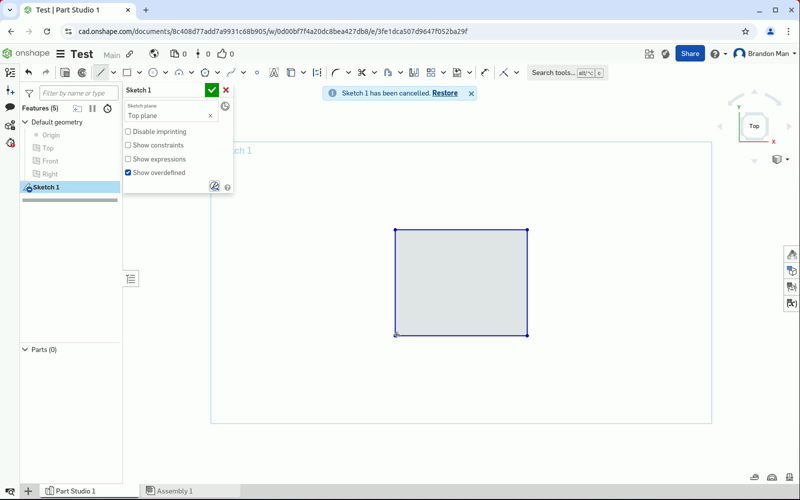
mouse_move(525, 334)
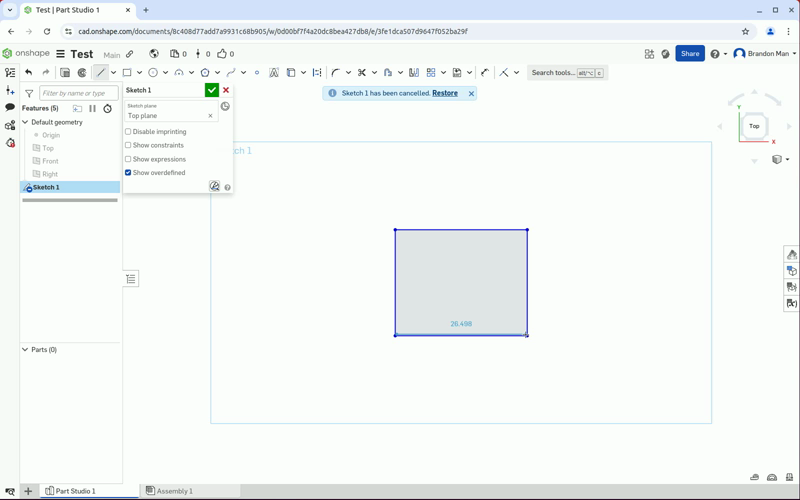
scroll(6)
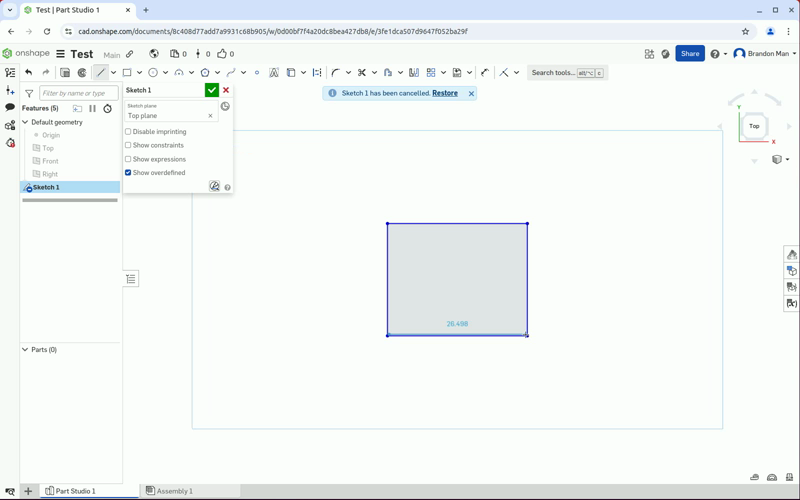
scroll(6)
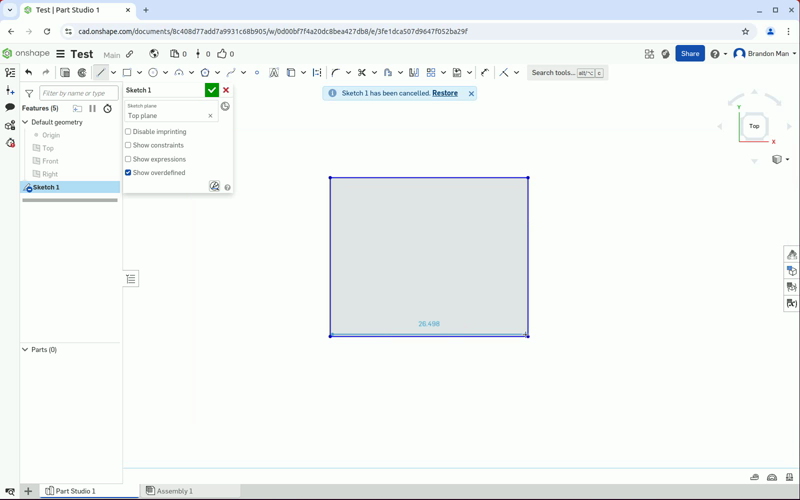
scroll(6)
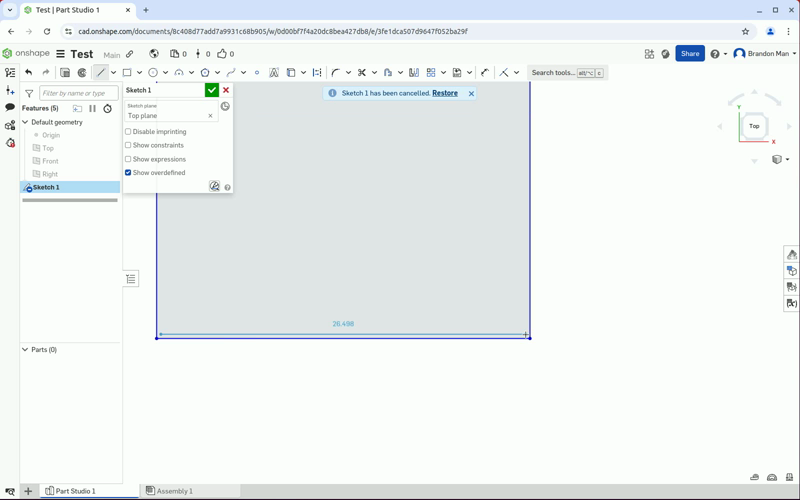
scroll(6)
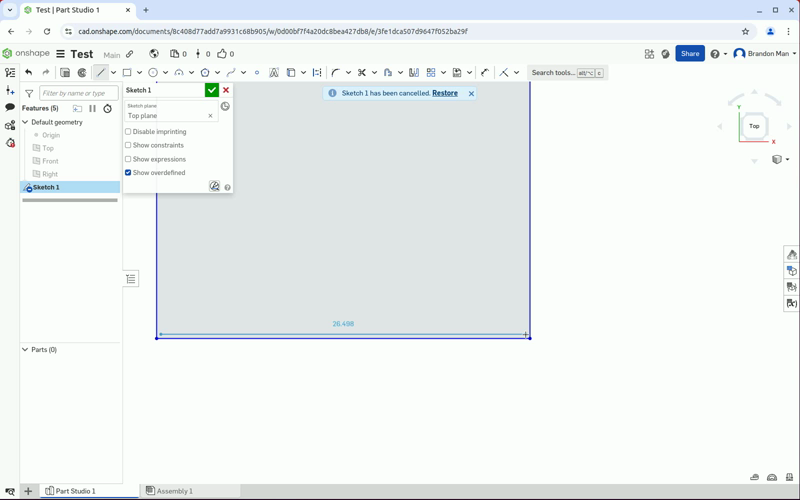
scroll(6)
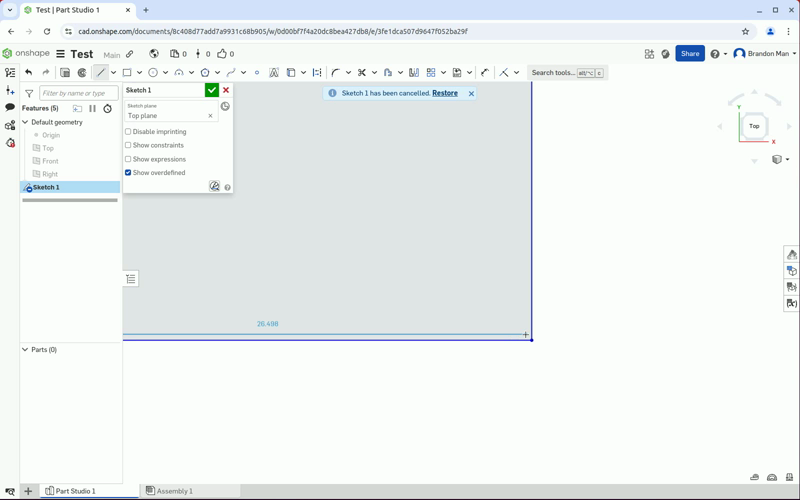
scroll(6)
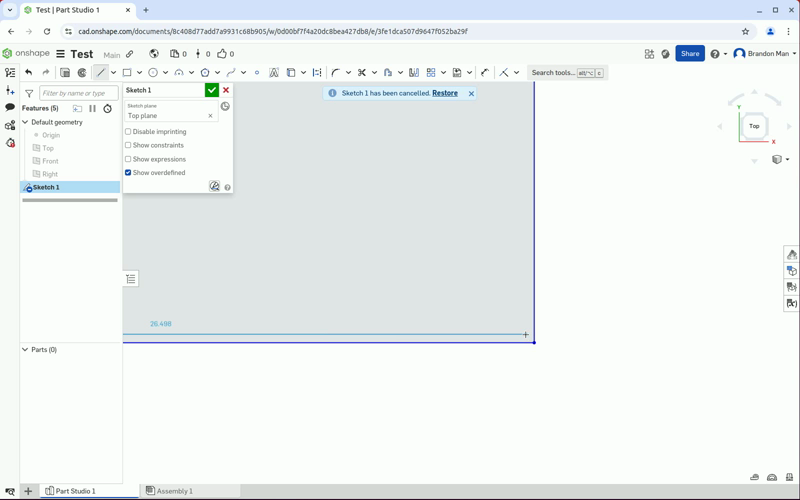
scroll(6)
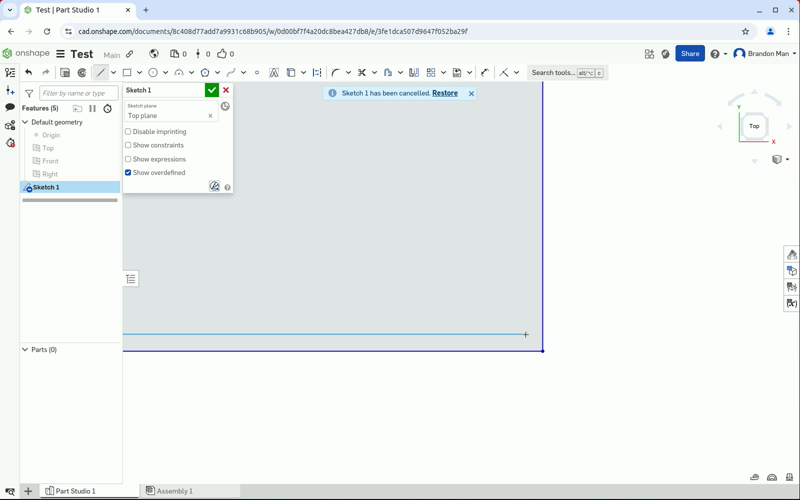
click(525, 334)
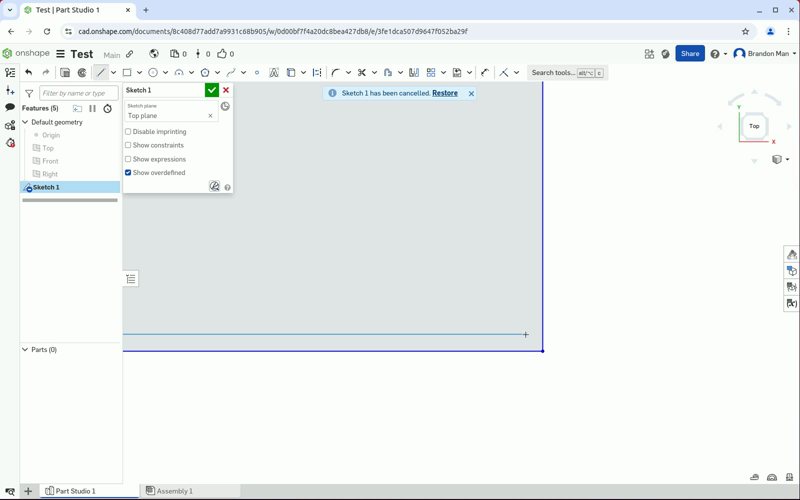
scroll(-6)
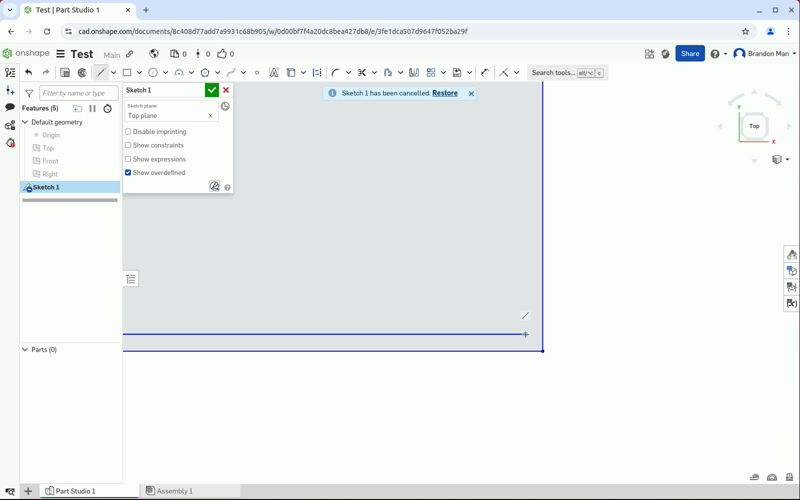
scroll(-6)
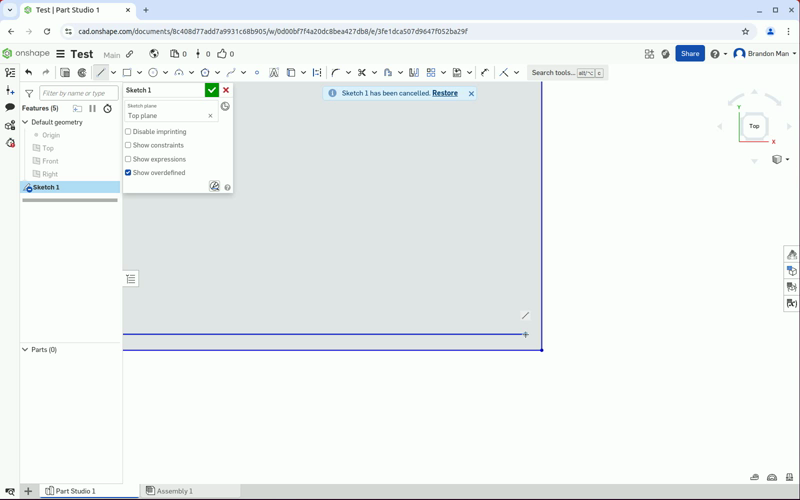
scroll(-6)
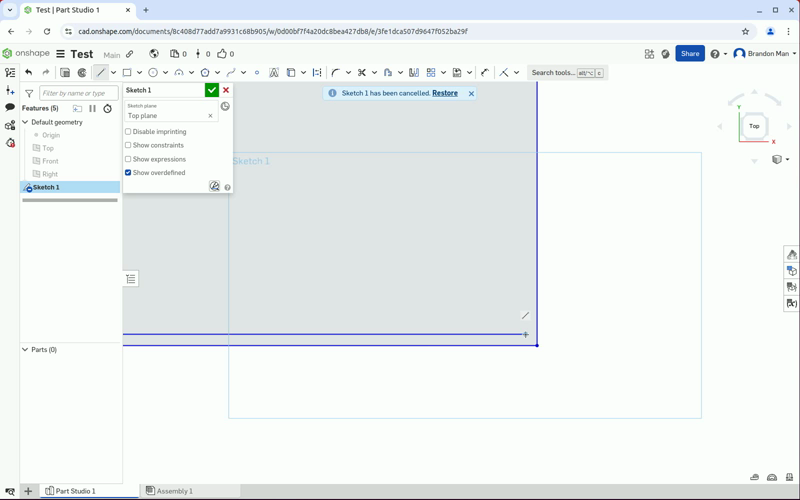
scroll(-6)
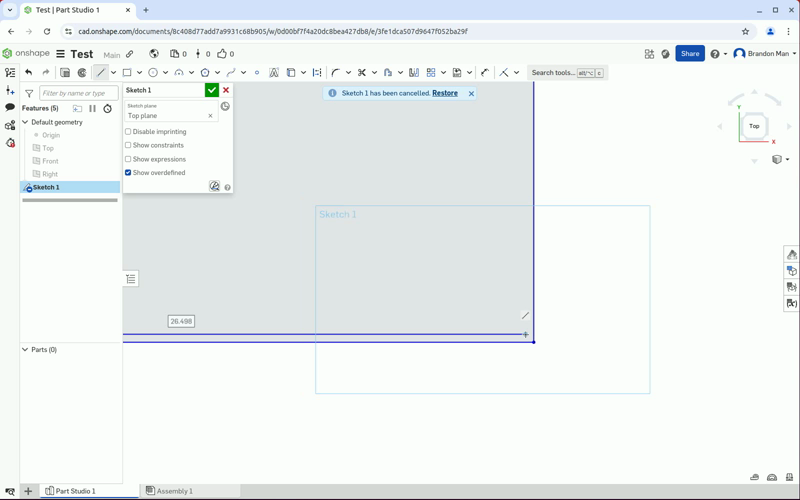
scroll(-6)
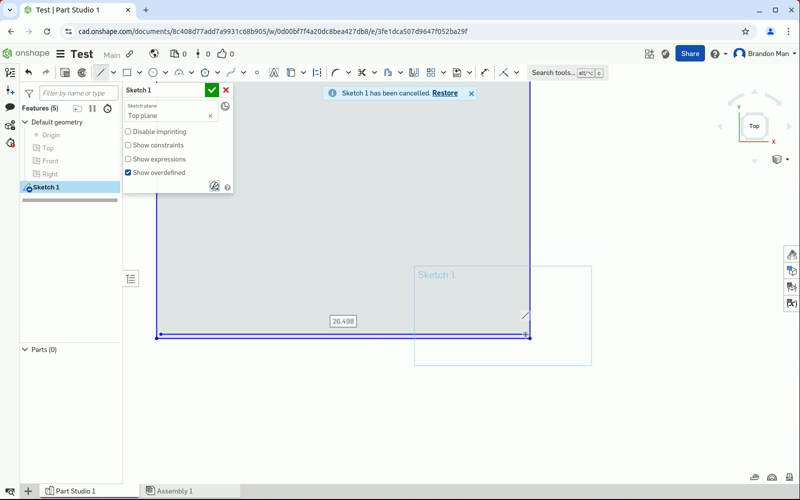
scroll(-6)
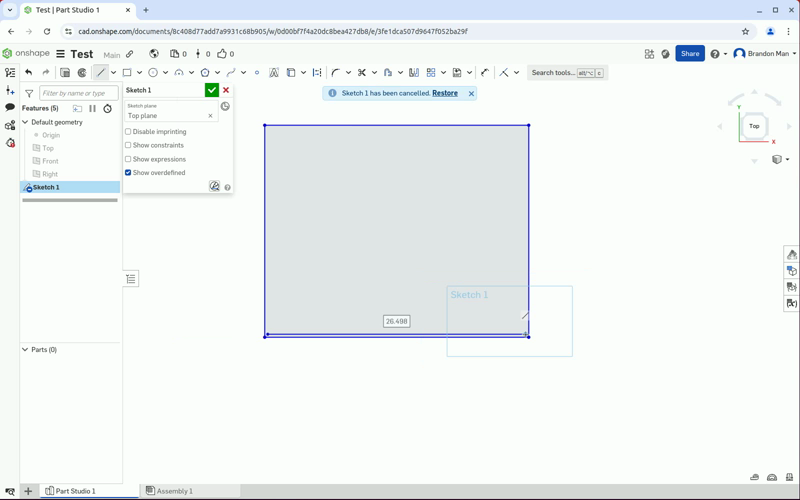
scroll(-6)
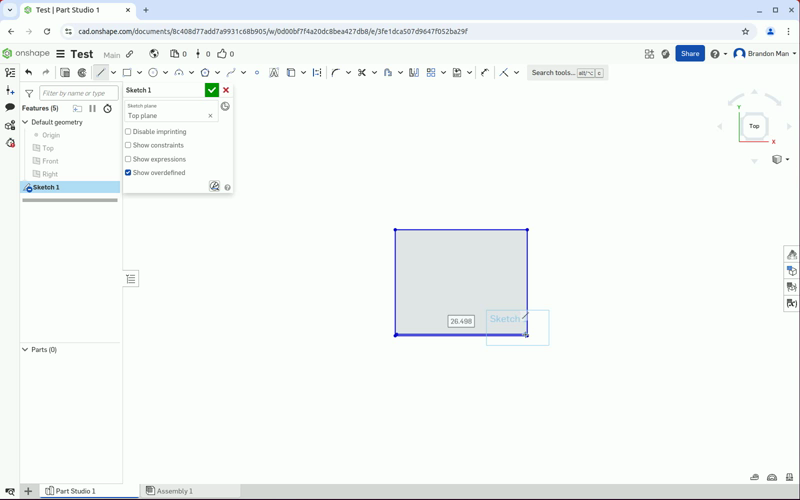
key_up(shift)
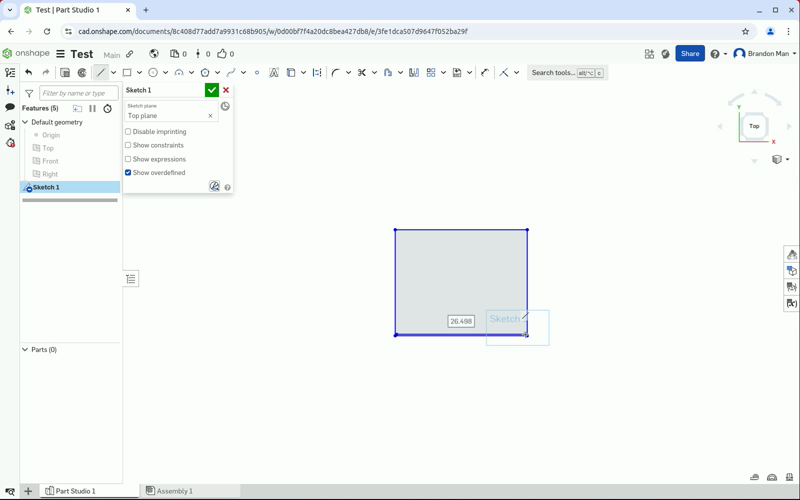
key_down(shift)
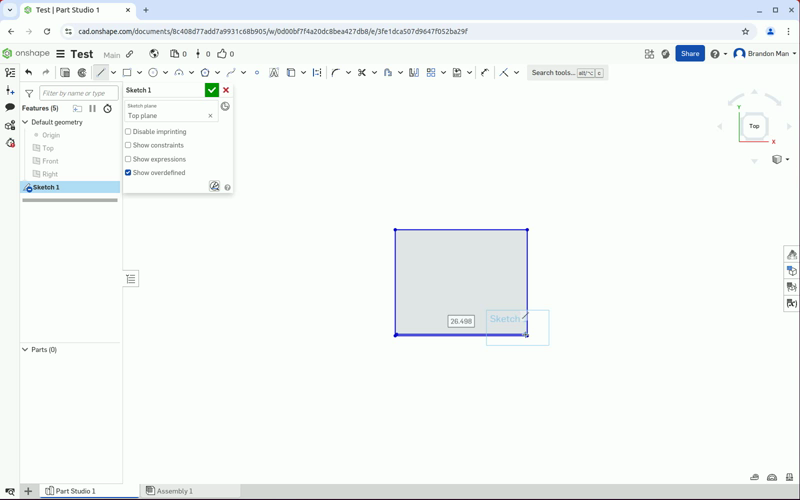
mouse_move(525, 229)
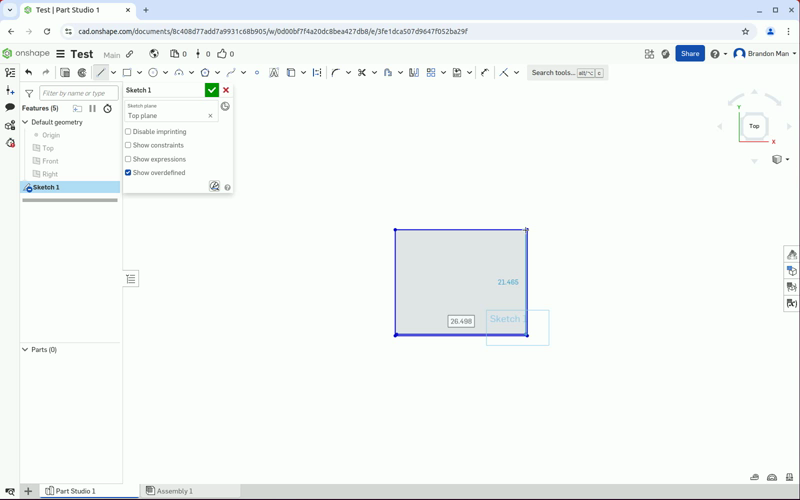
scroll(6)
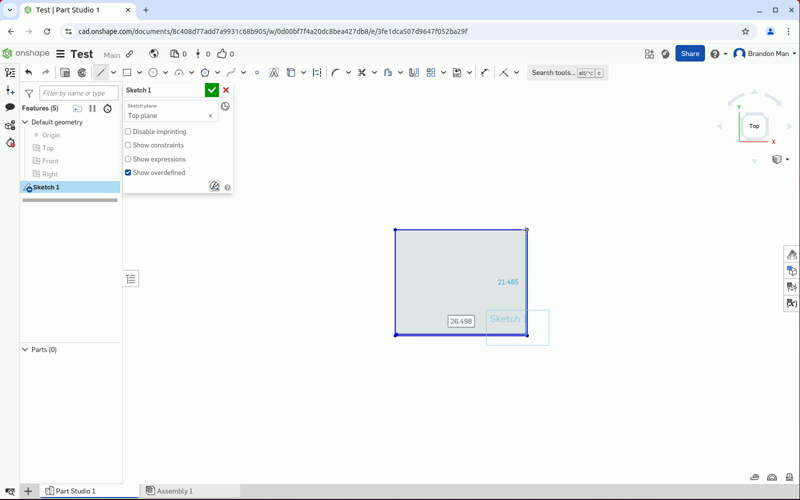
scroll(6)
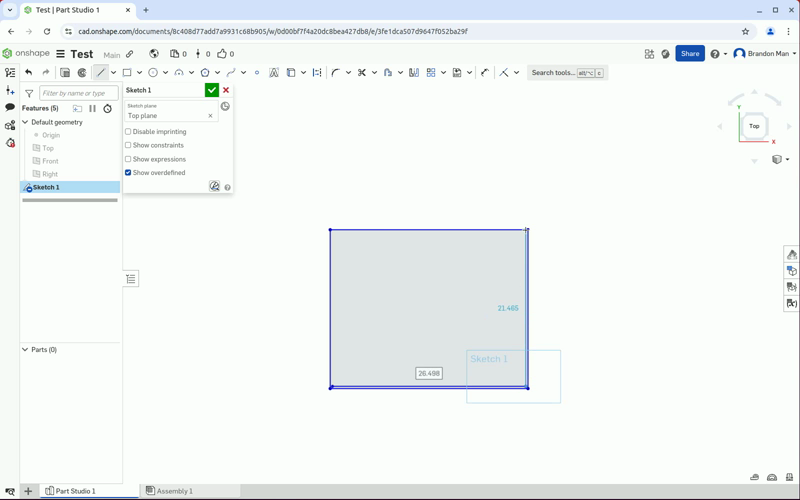
scroll(6)
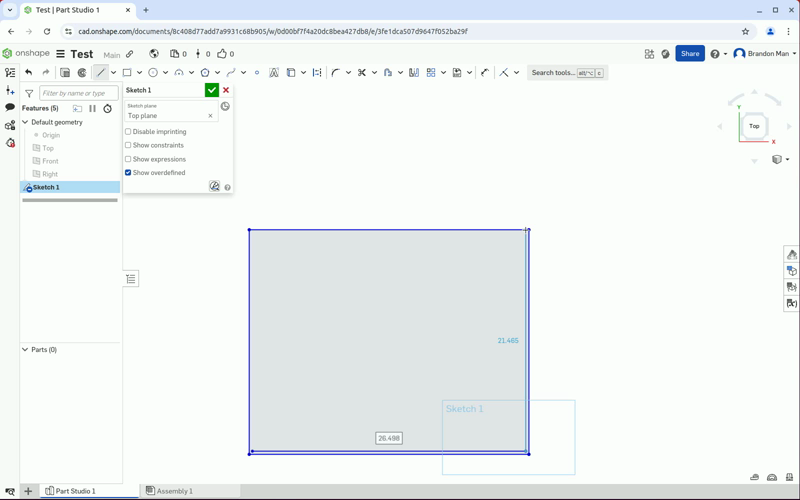
scroll(6)
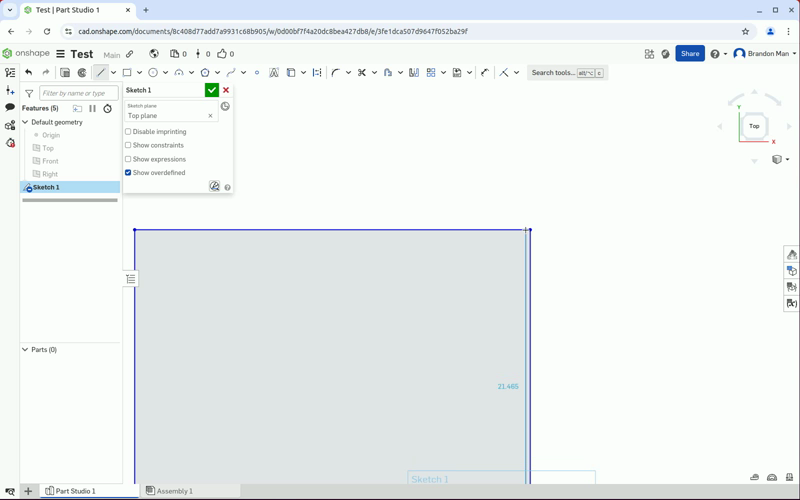
scroll(6)
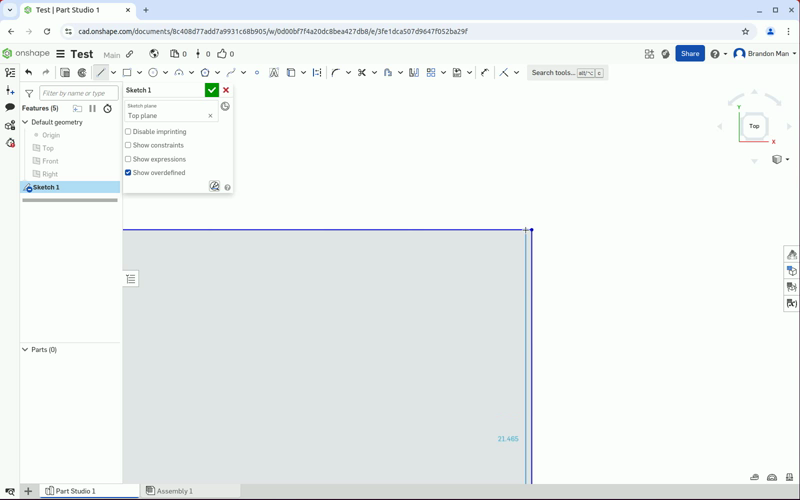
scroll(6)
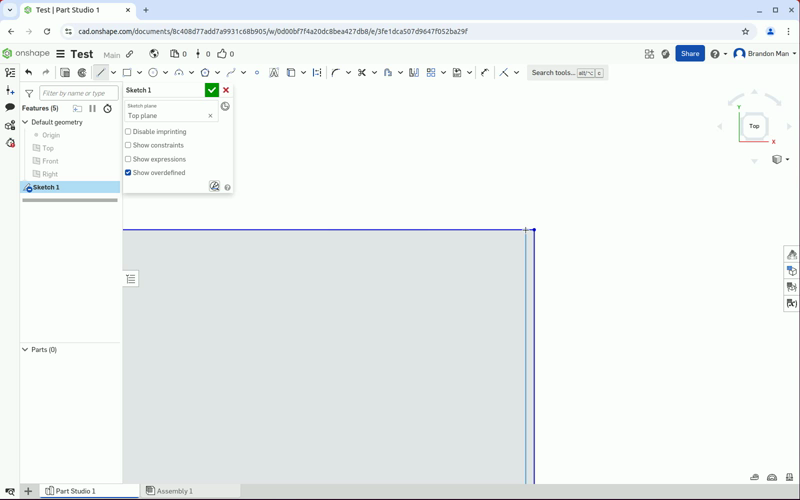
scroll(6)
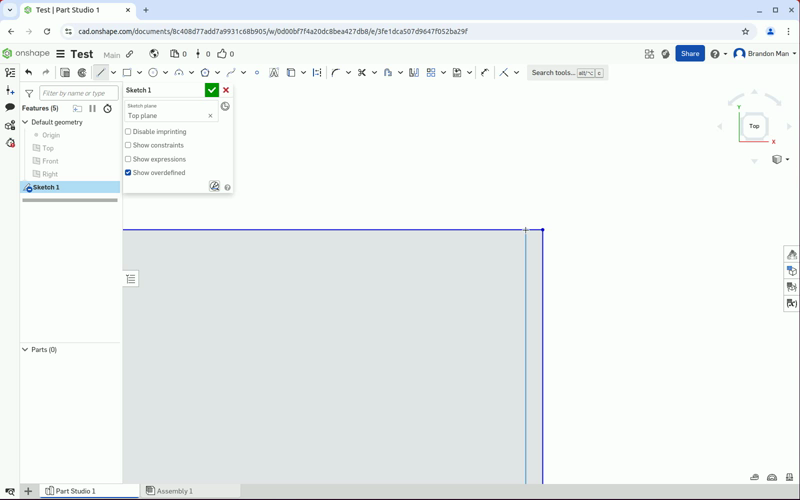
click(525, 229)
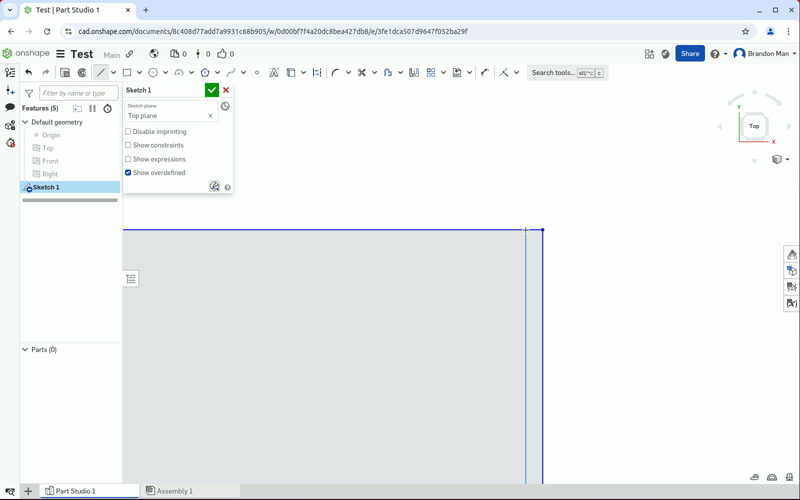
scroll(-6)
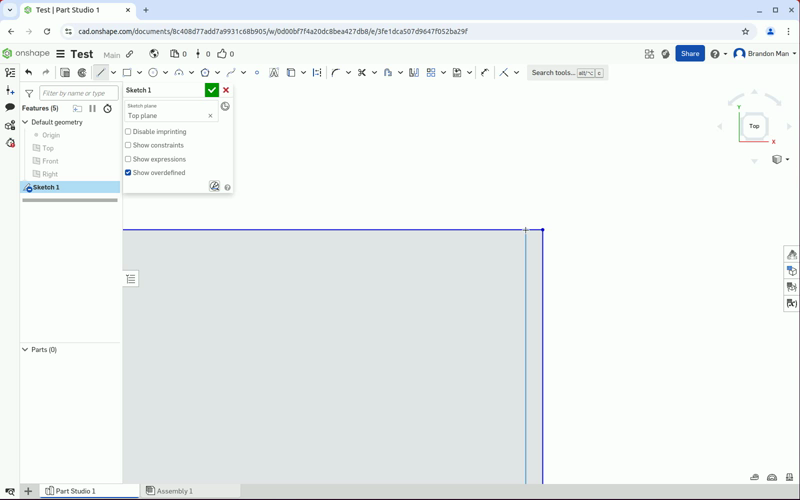
scroll(-6)
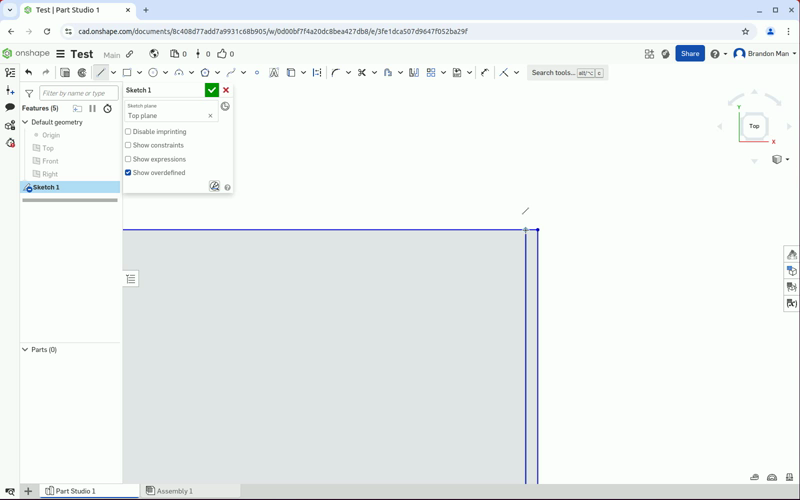
scroll(-6)
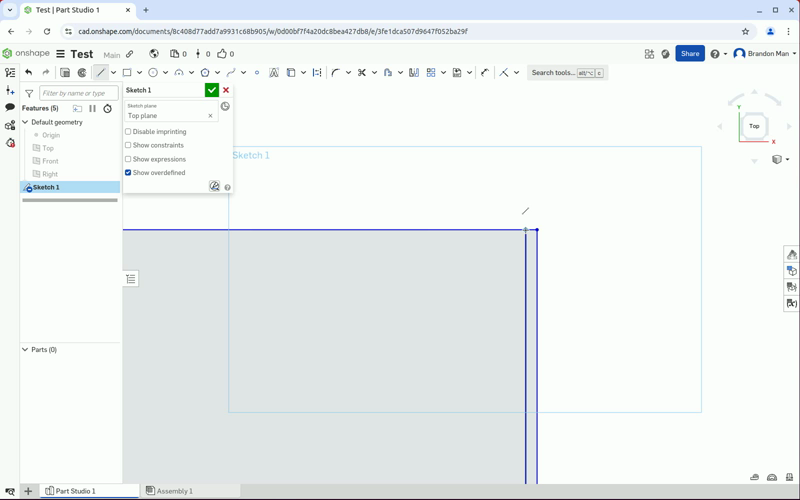
scroll(-6)
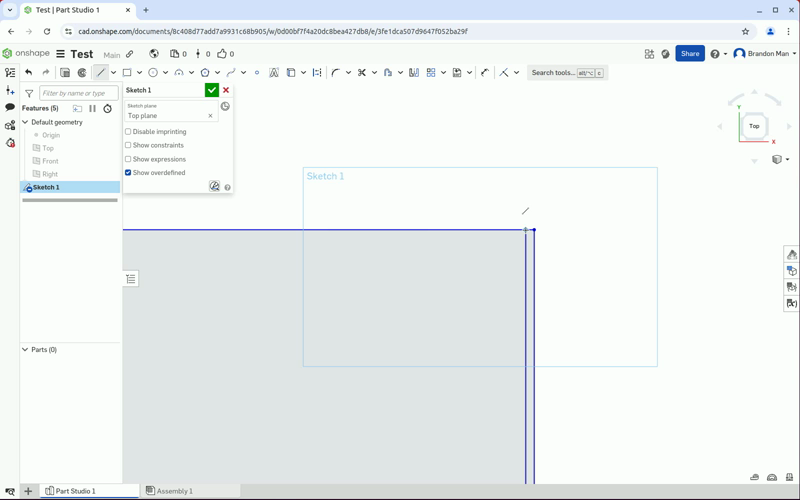
scroll(-6)
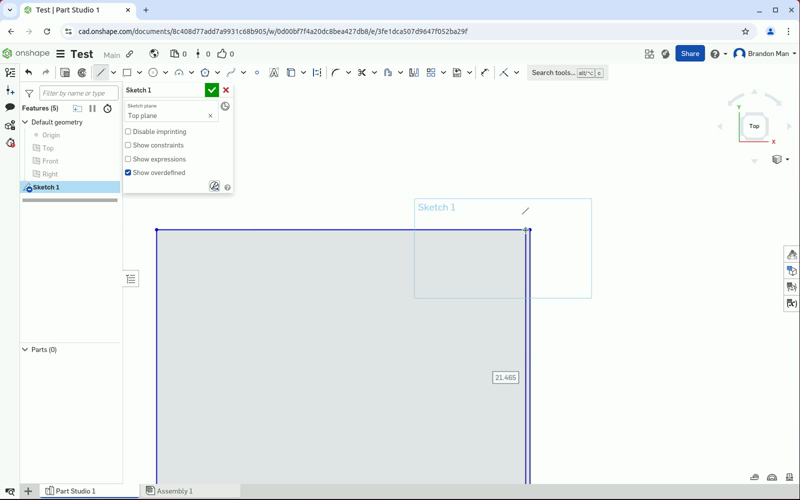
scroll(-6)
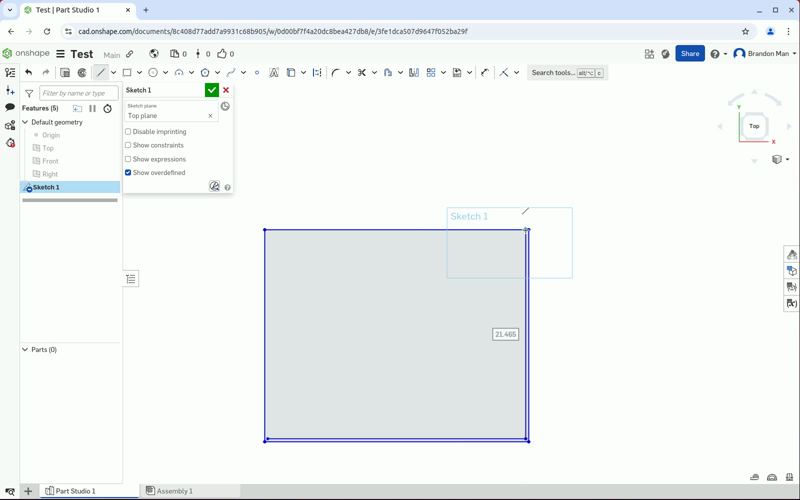
scroll(-6)
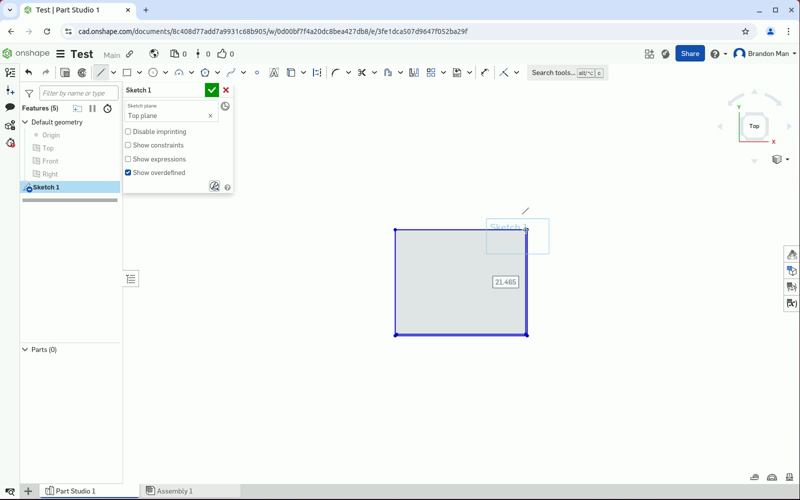
key_up(shift)
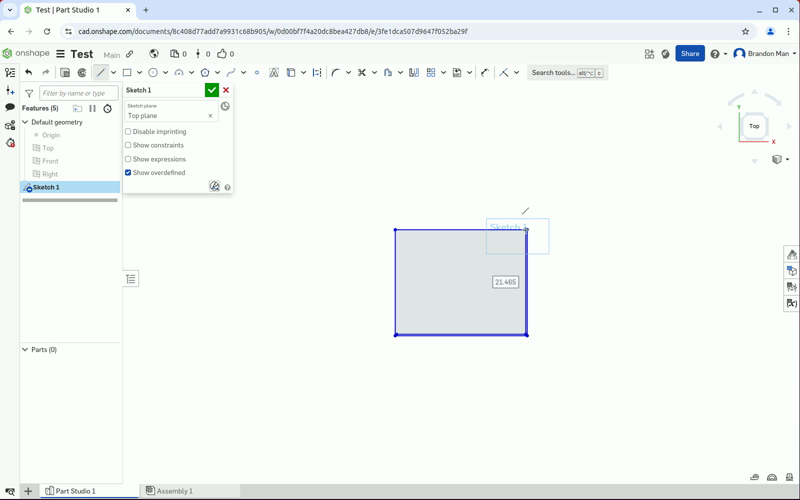
key_down(shift)
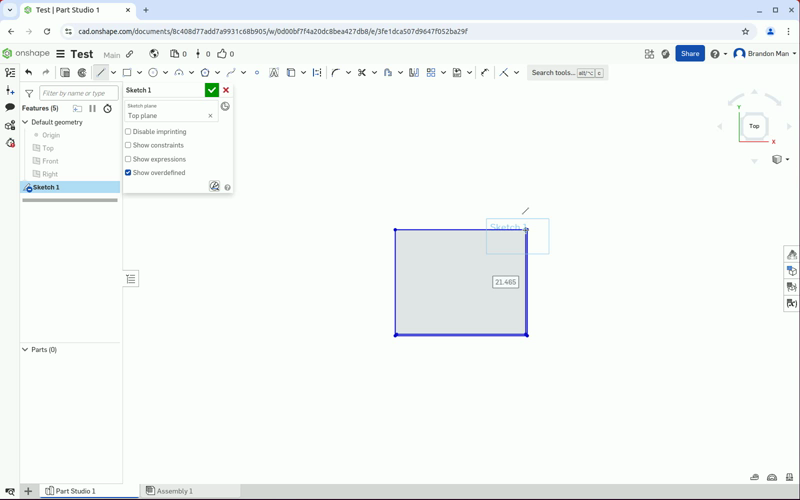
mouse_move(396, 229)
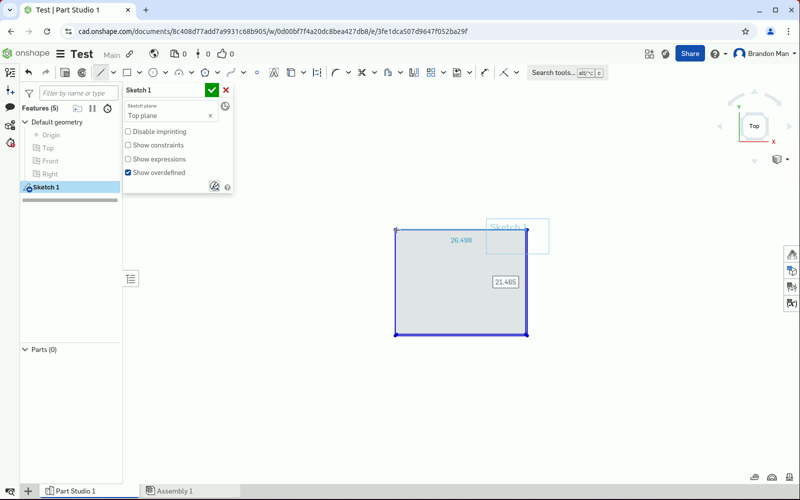
scroll(6)
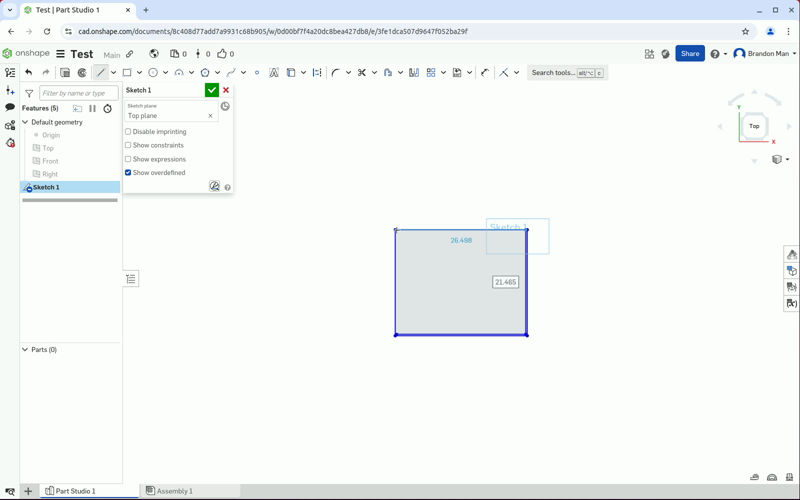
scroll(6)
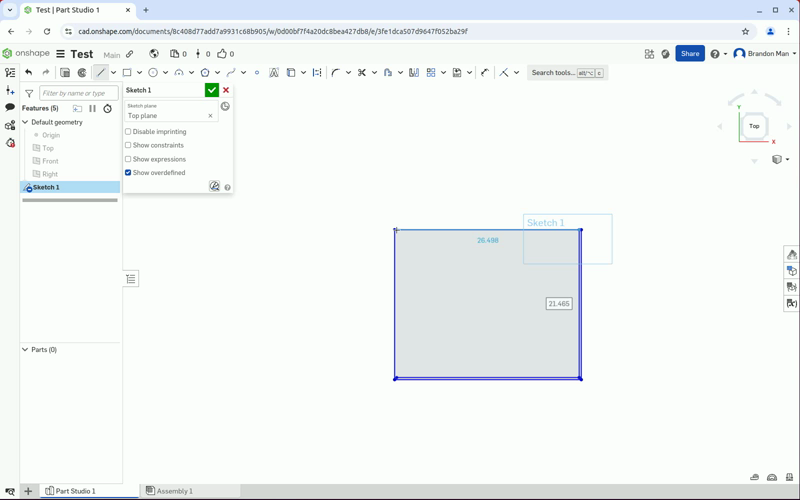
scroll(6)
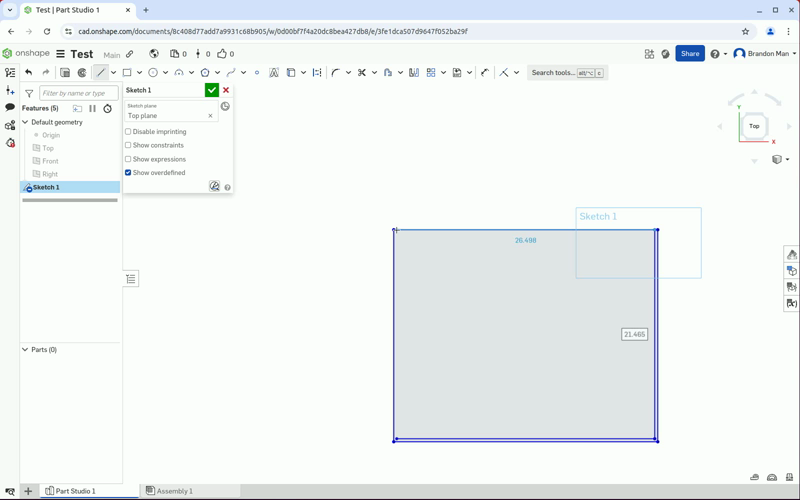
scroll(6)
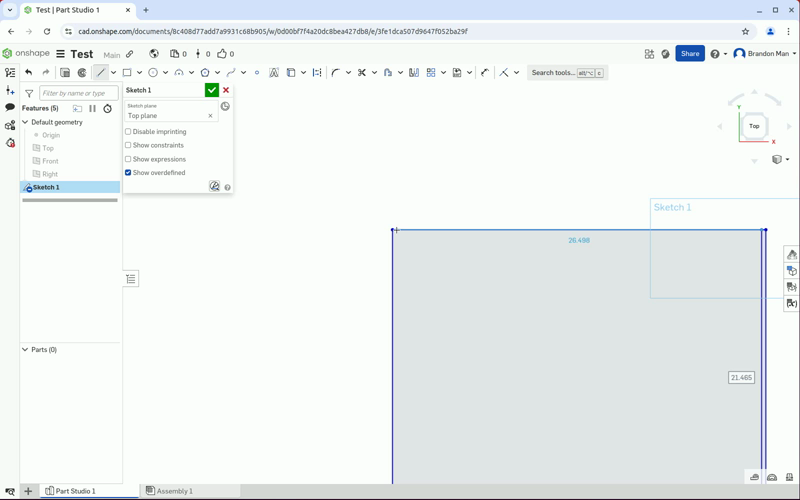
scroll(6)
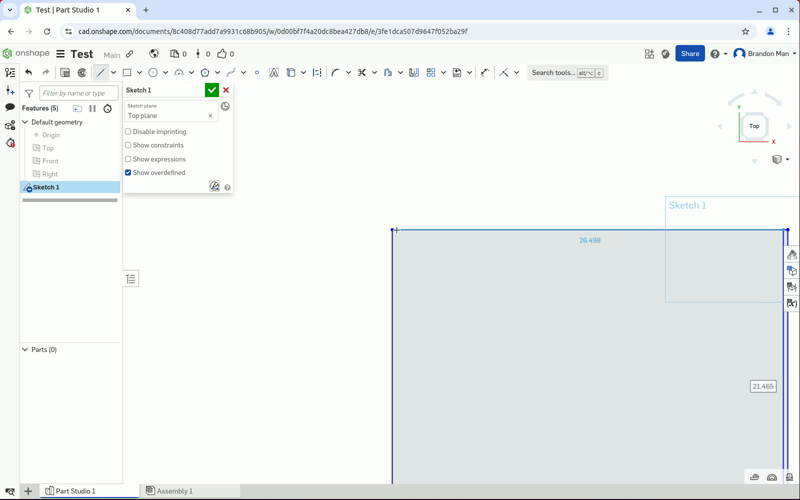
scroll(6)
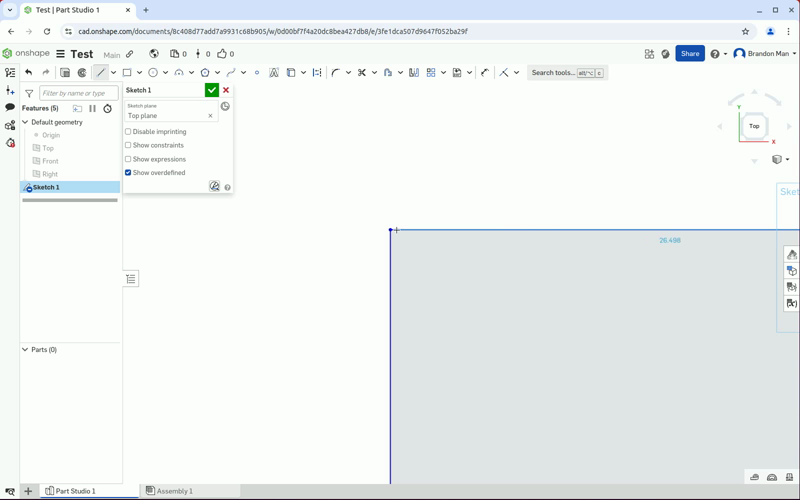
scroll(6)
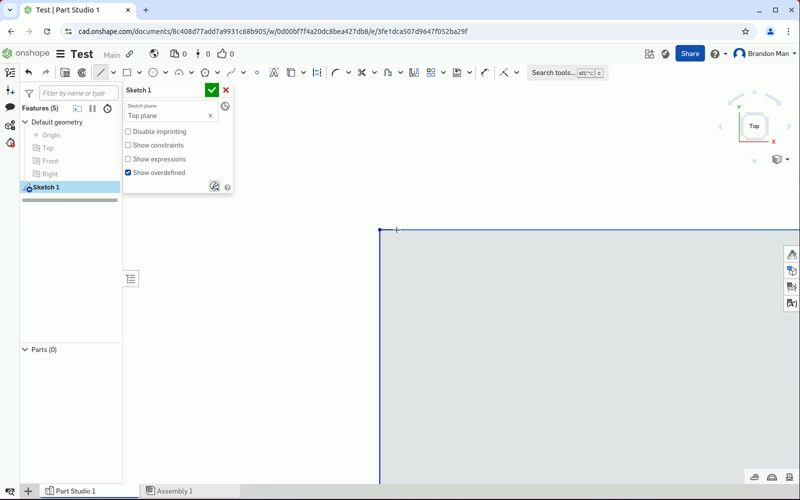
click(396, 229)
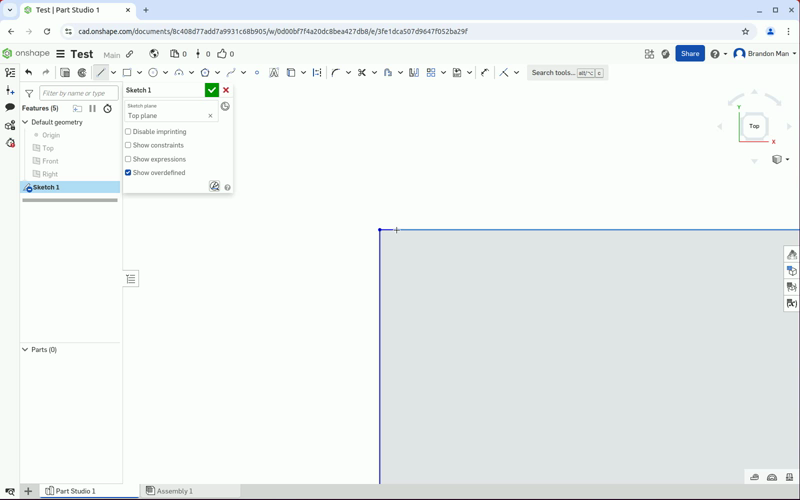
scroll(-6)
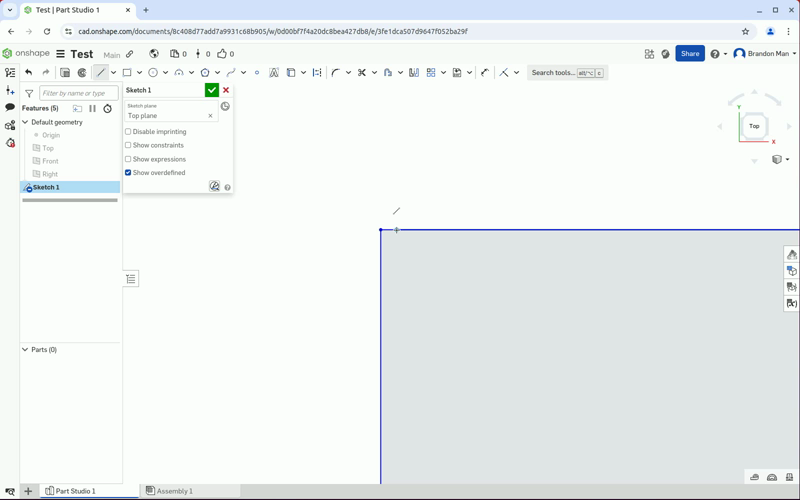
scroll(-6)
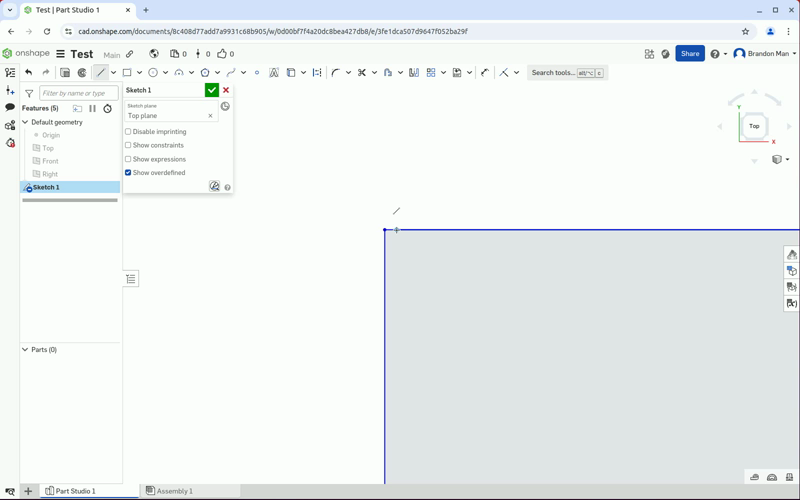
scroll(-6)
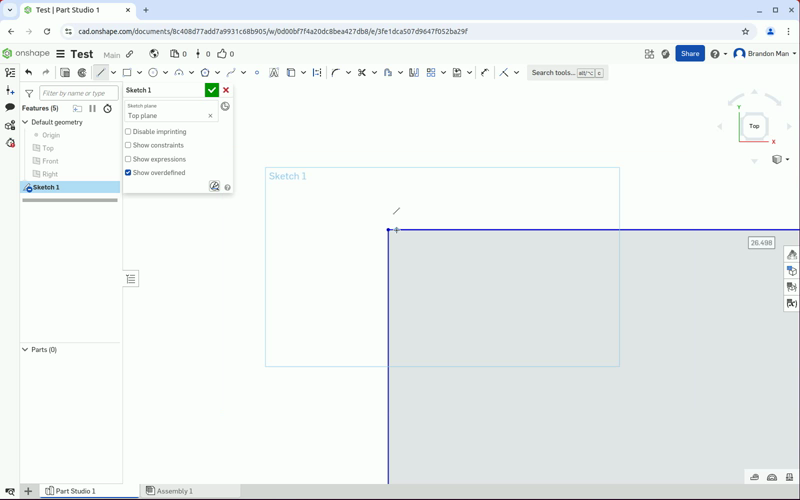
scroll(-6)
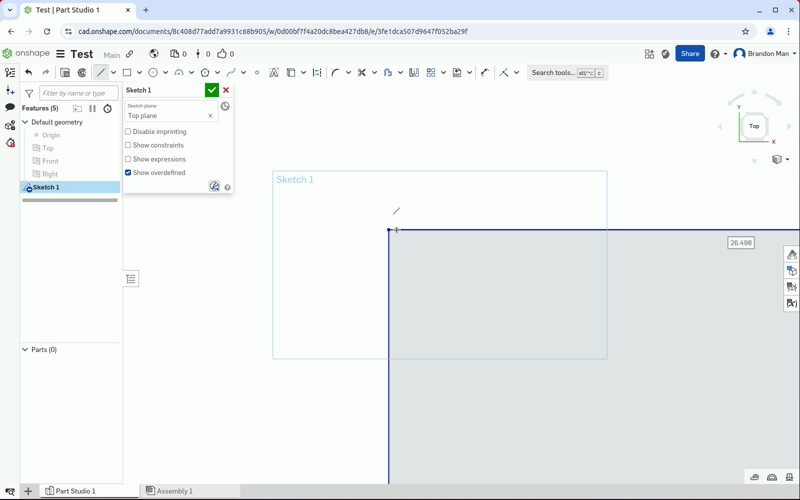
scroll(-6)
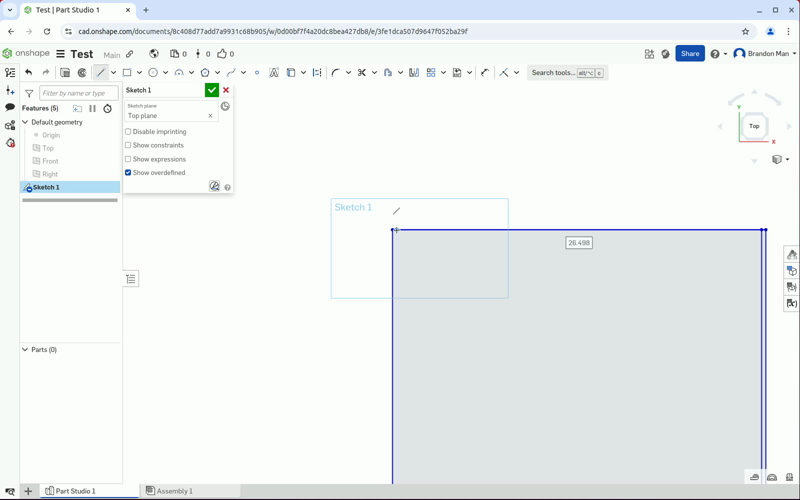
scroll(-6)
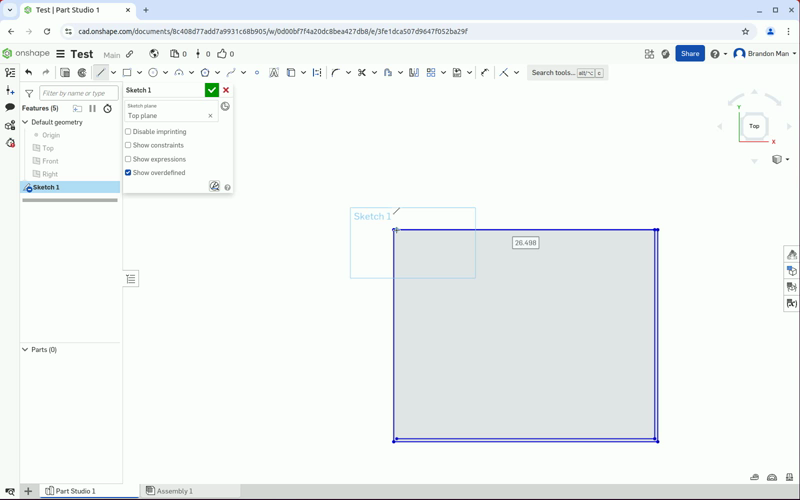
scroll(-6)
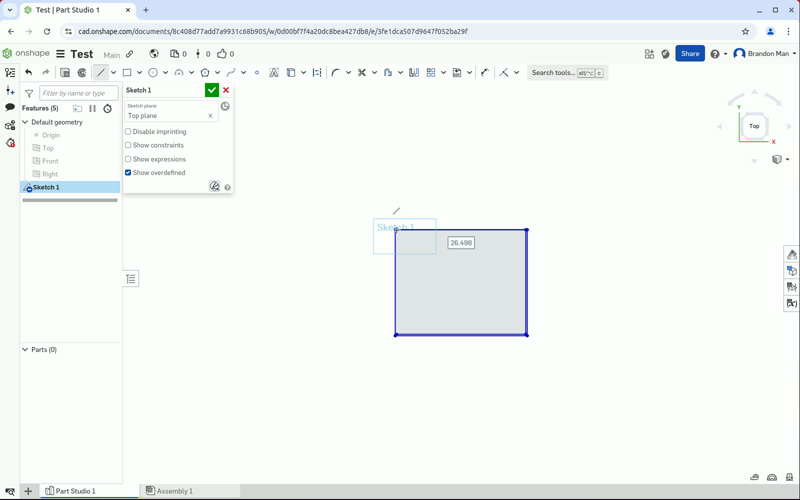
key_up(shift)
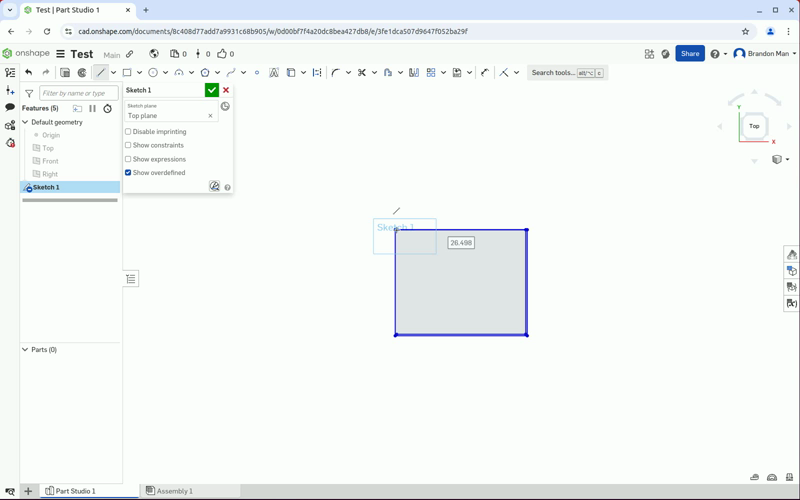
key_down(shift)
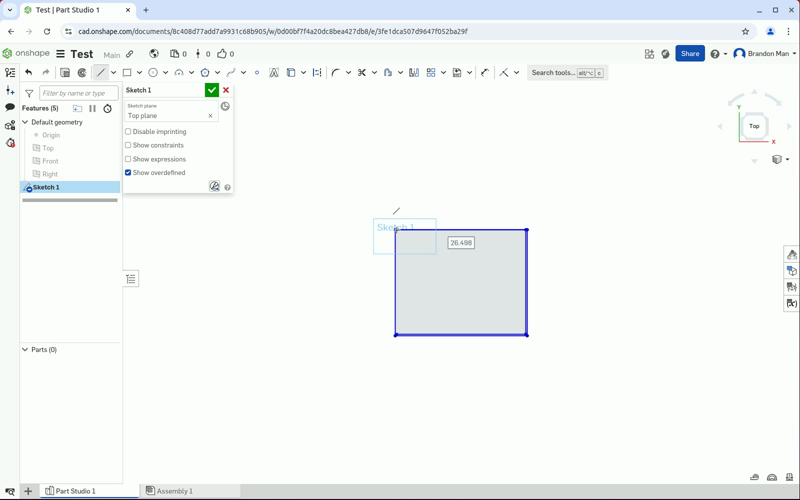
mouse_move(396, 334)
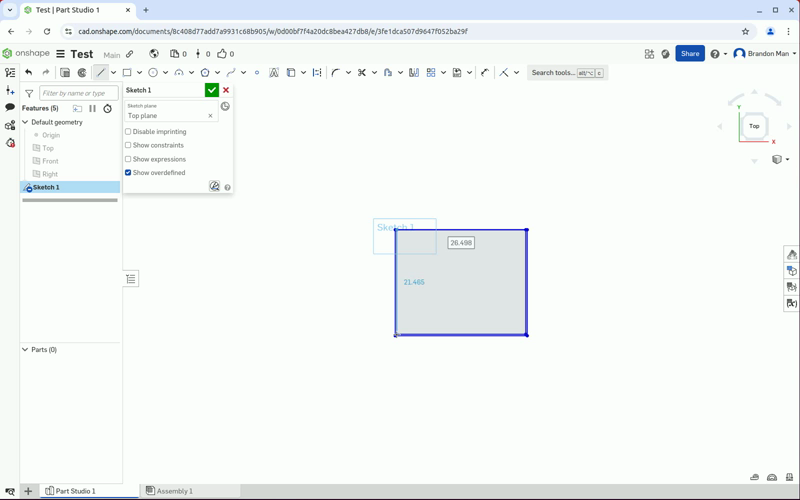
scroll(6)
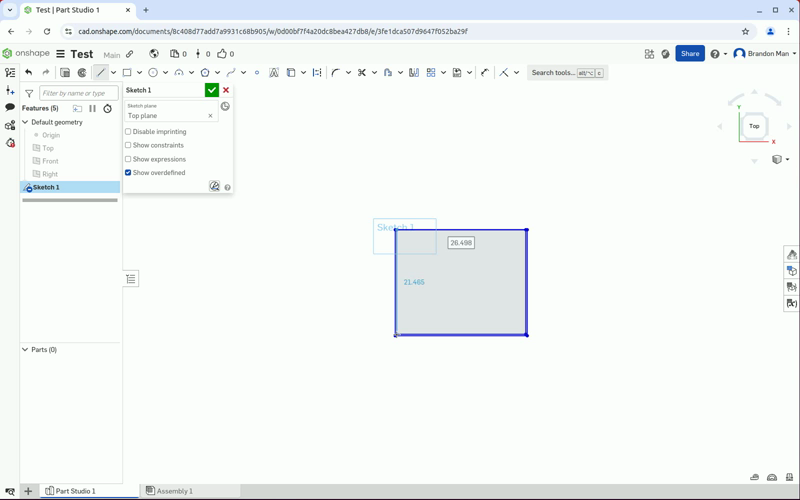
scroll(6)
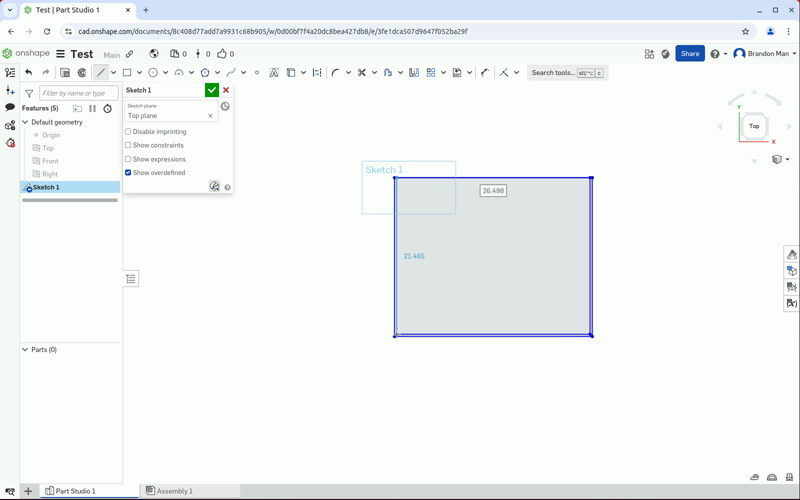
scroll(6)
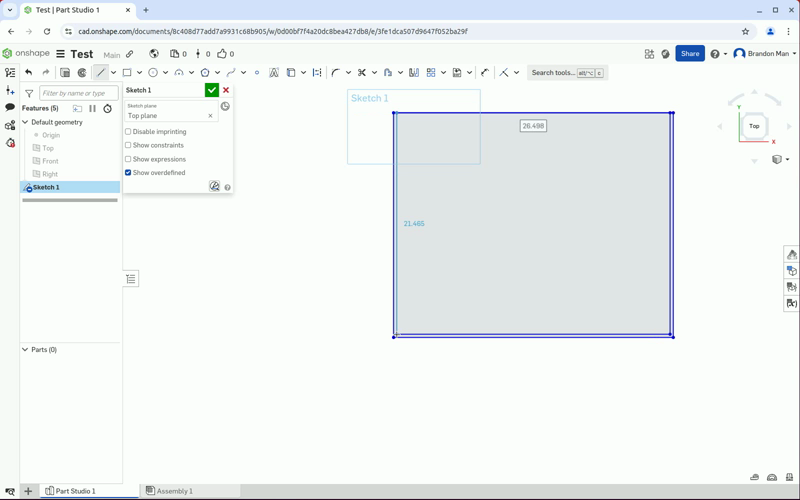
scroll(6)
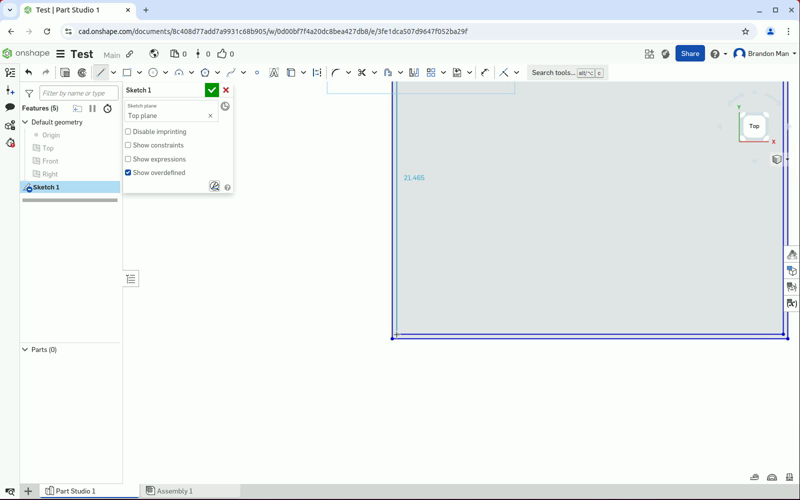
scroll(6)
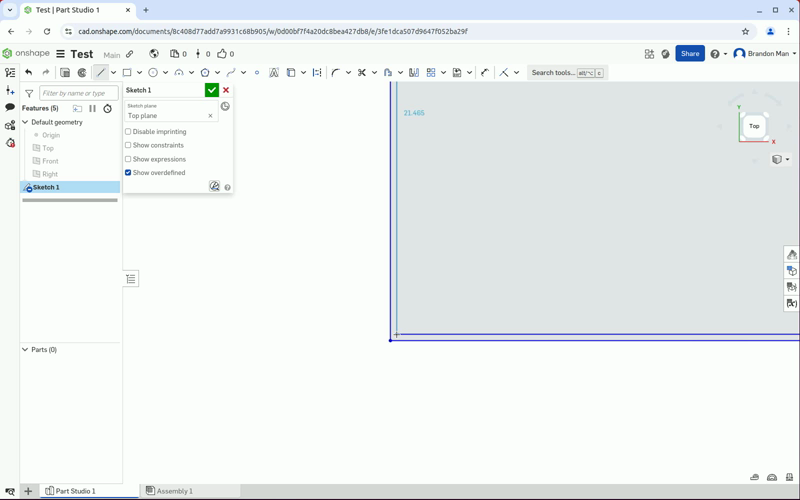
scroll(6)
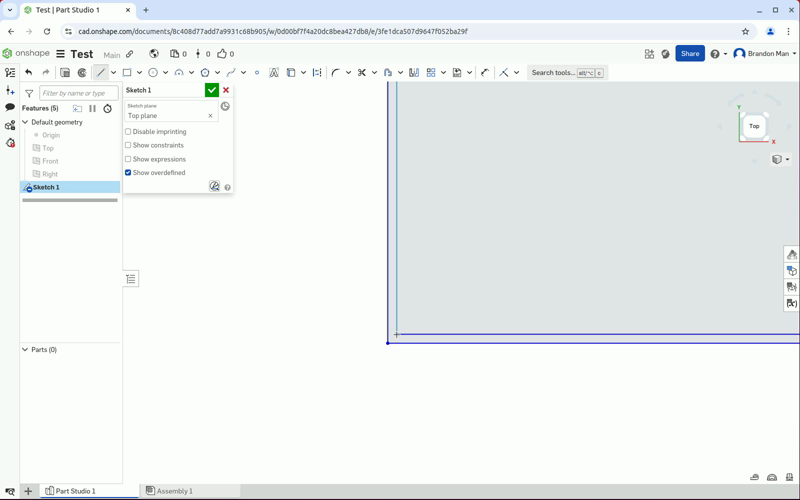
scroll(6)
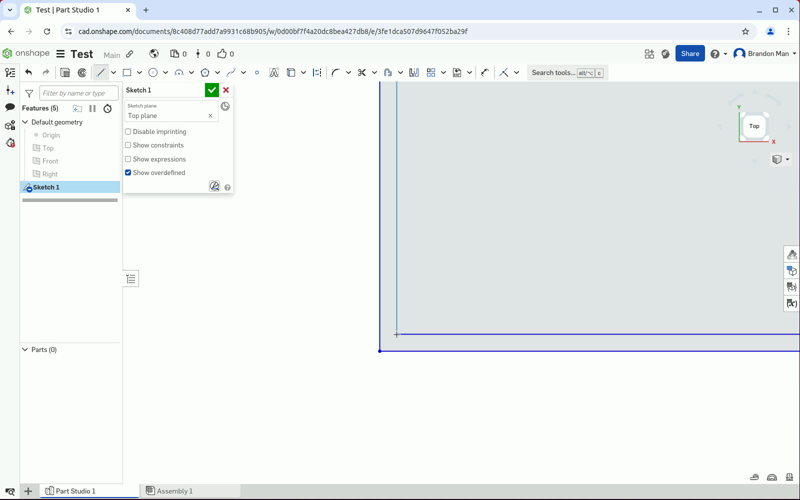
key_up(shift)
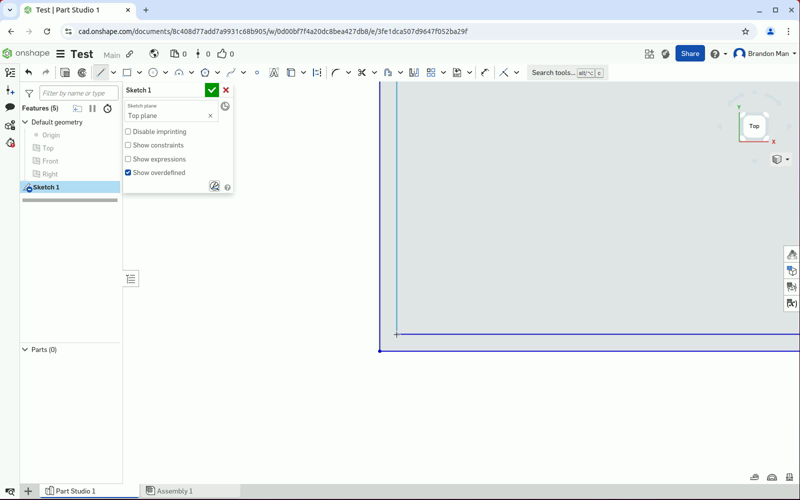
click(396, 334)
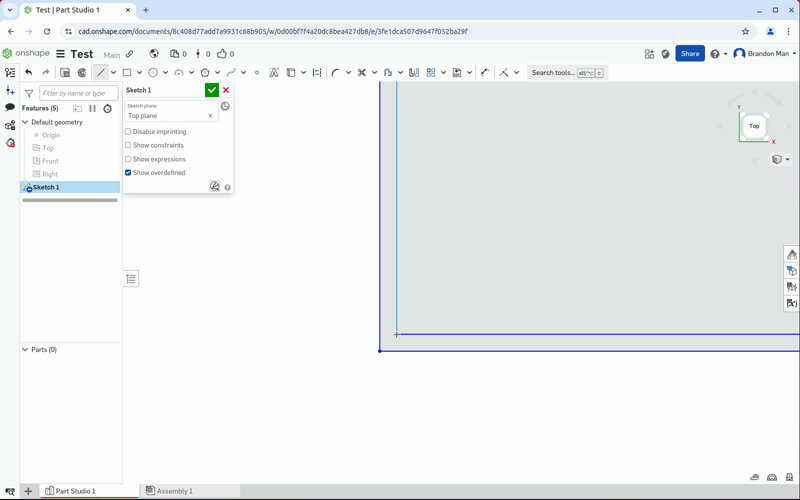
scroll(-6)
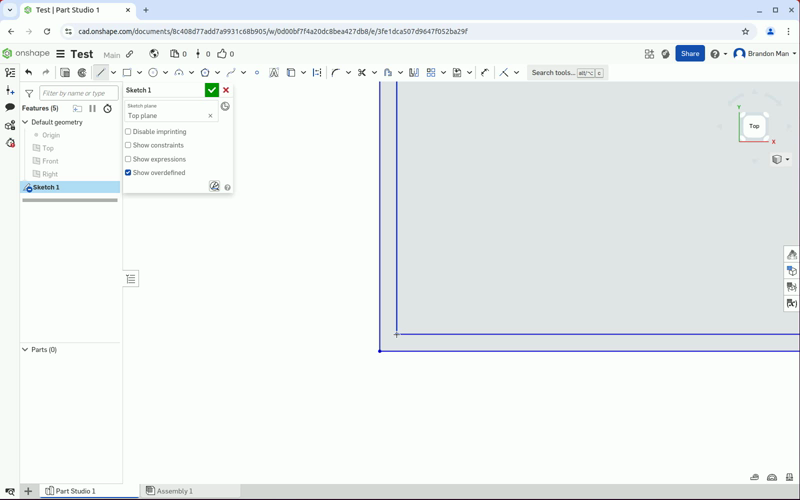
scroll(-6)
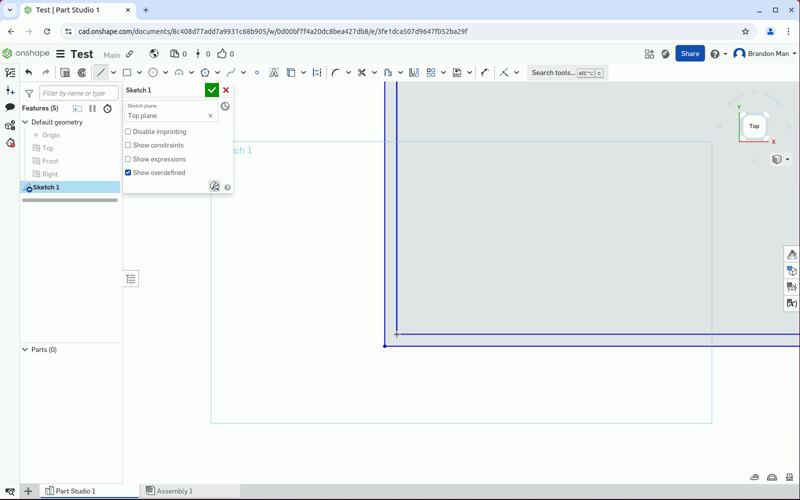
scroll(-6)
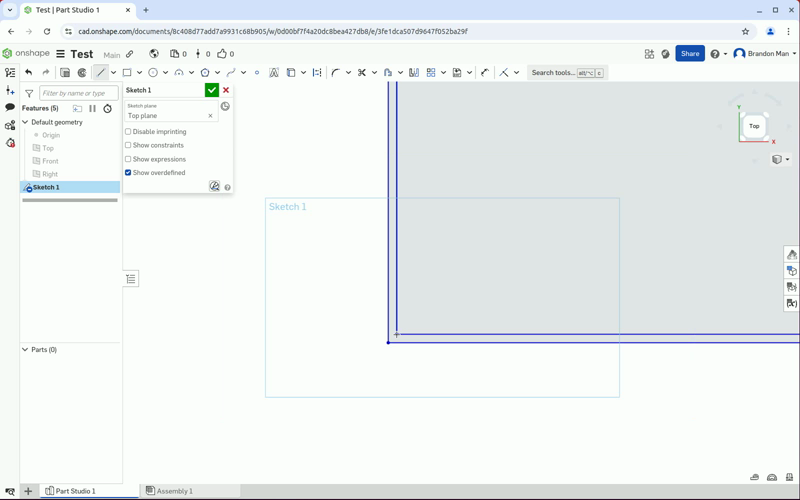
scroll(-6)
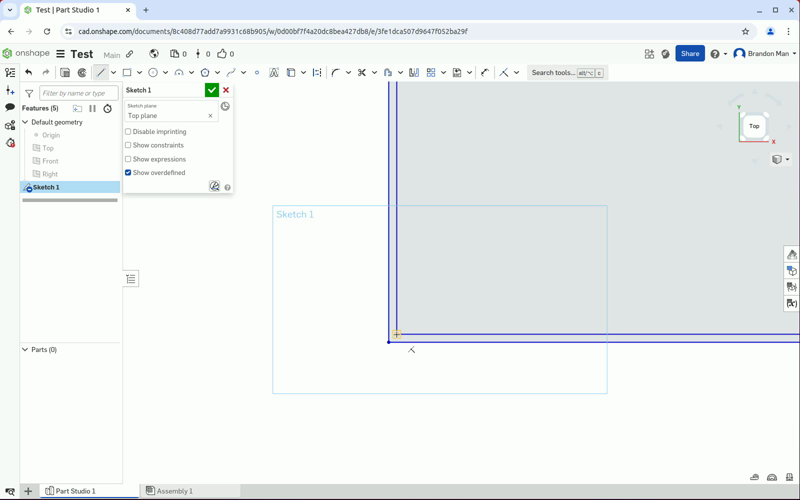
scroll(-6)
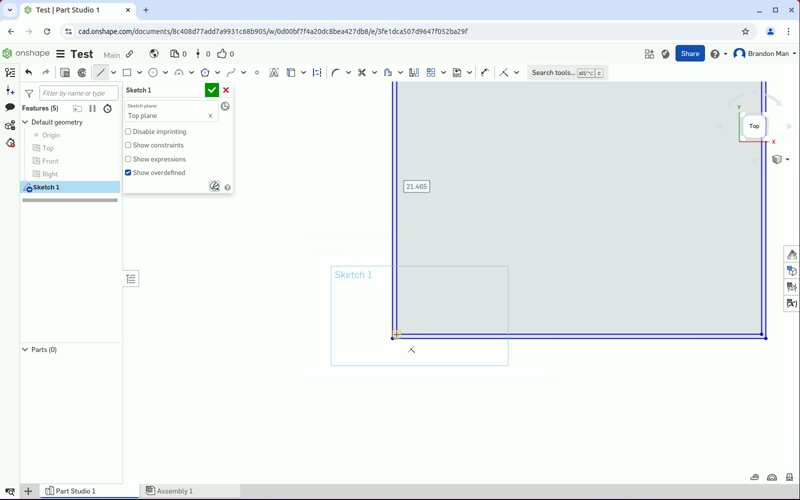
scroll(-6)
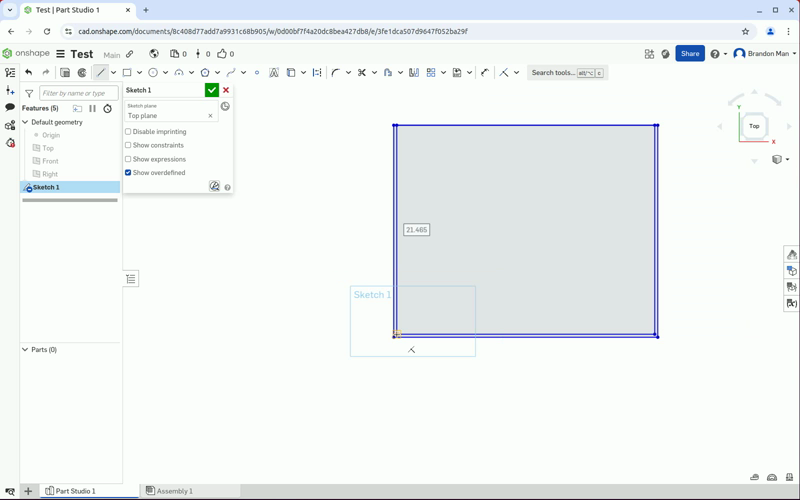
scroll(-6)
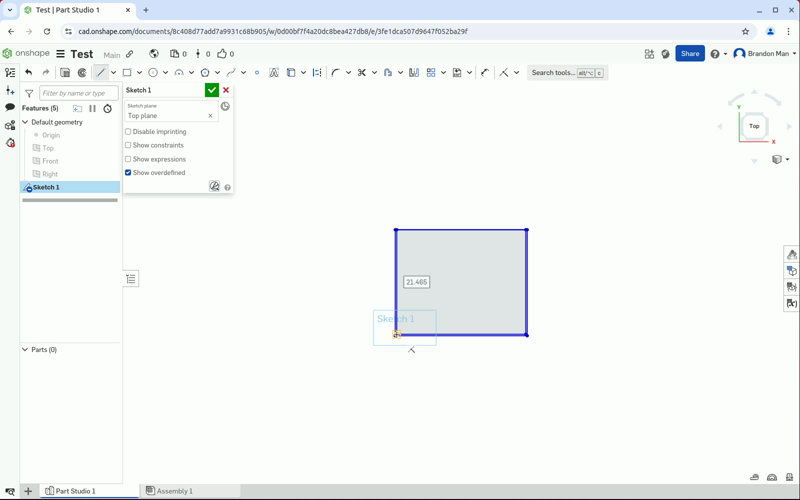
key(esc)
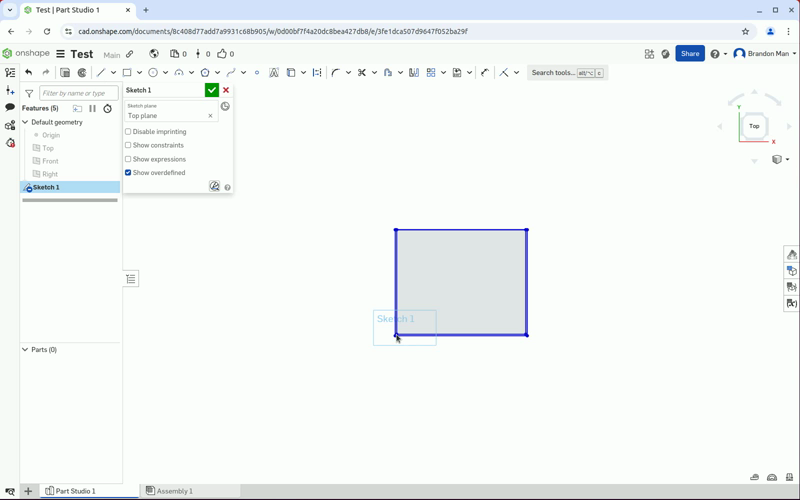
mouse_move(526, 231)
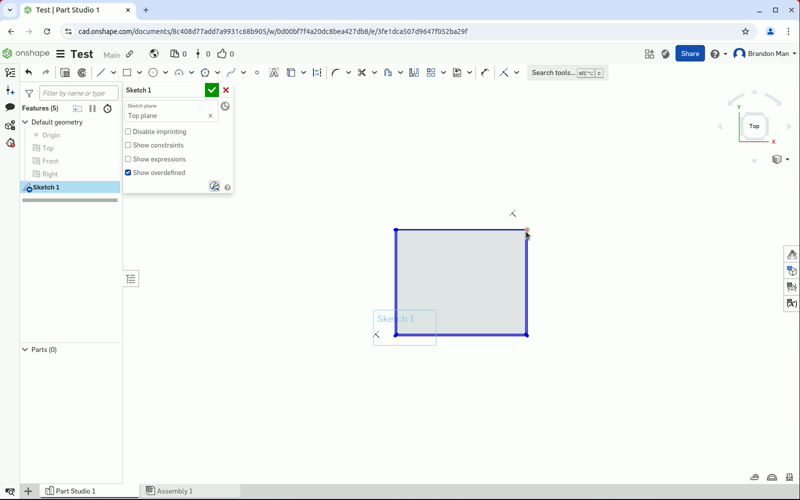
scroll(6)
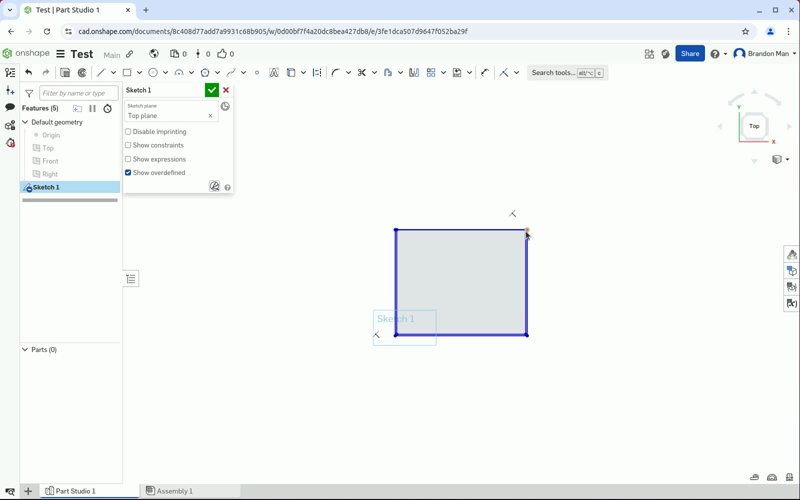
scroll(6)
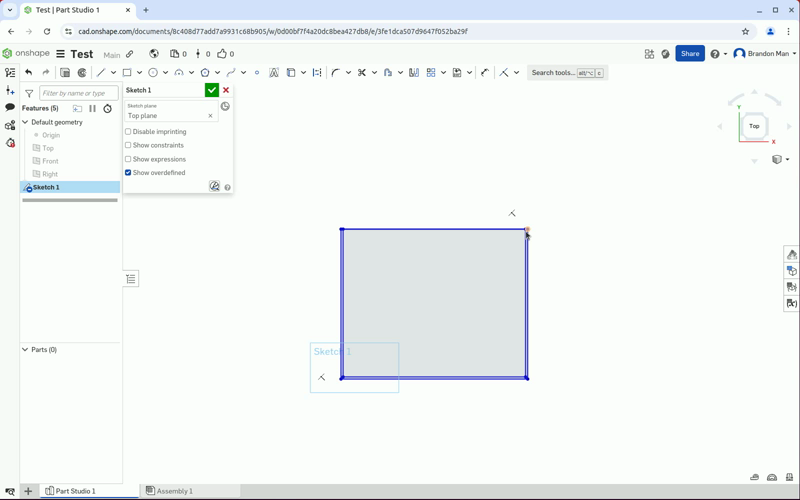
scroll(6)
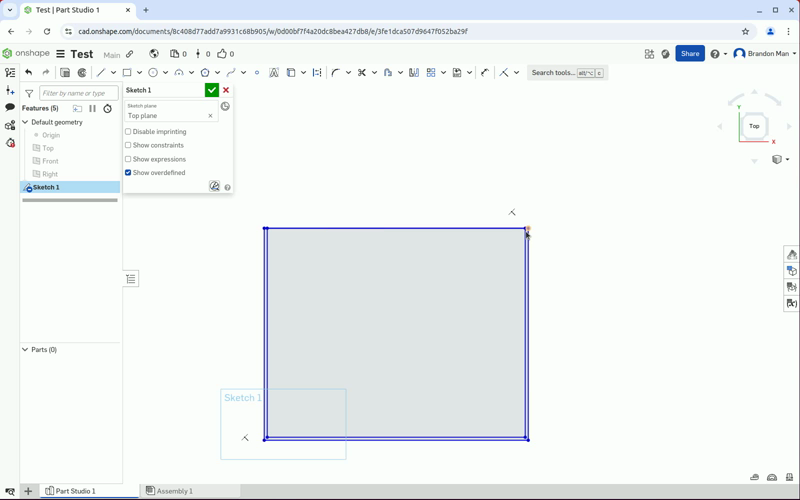
scroll(6)
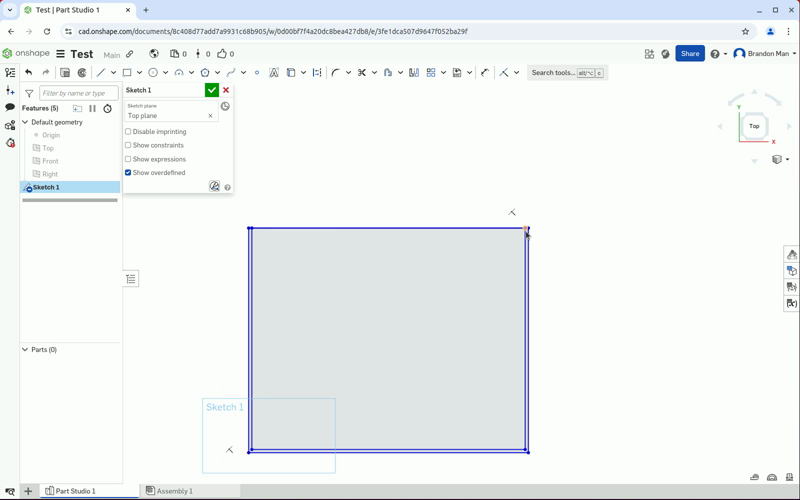
scroll(6)
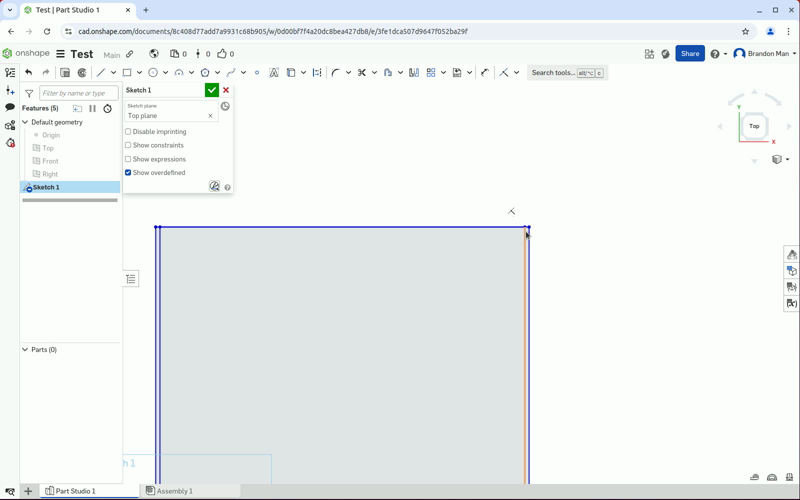
scroll(6)
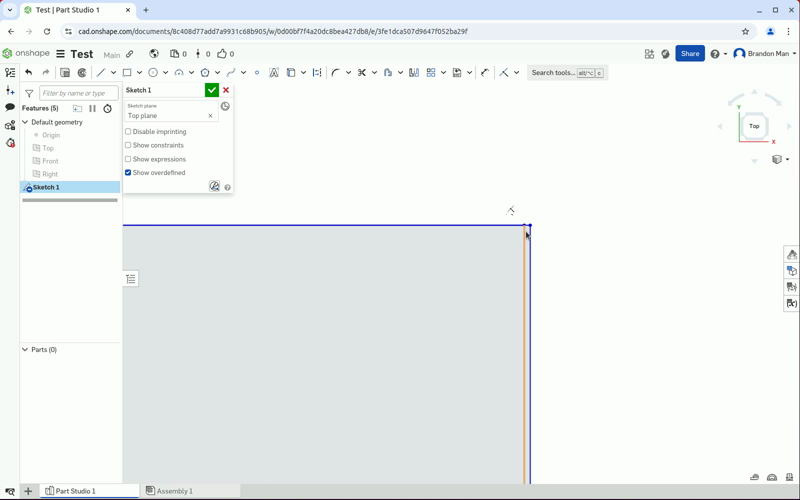
scroll(6)
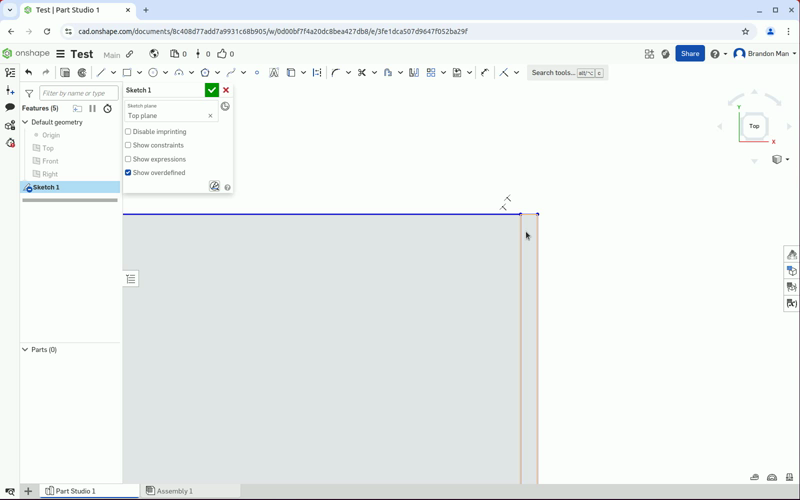
click(526, 231)
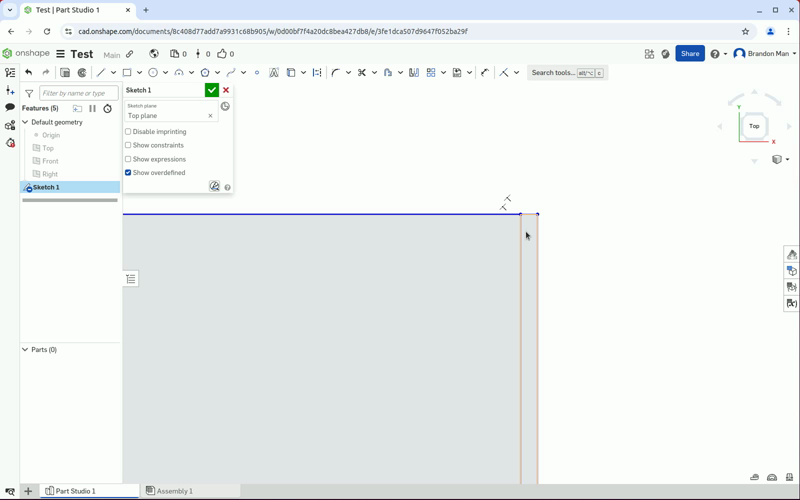
scroll(-6)
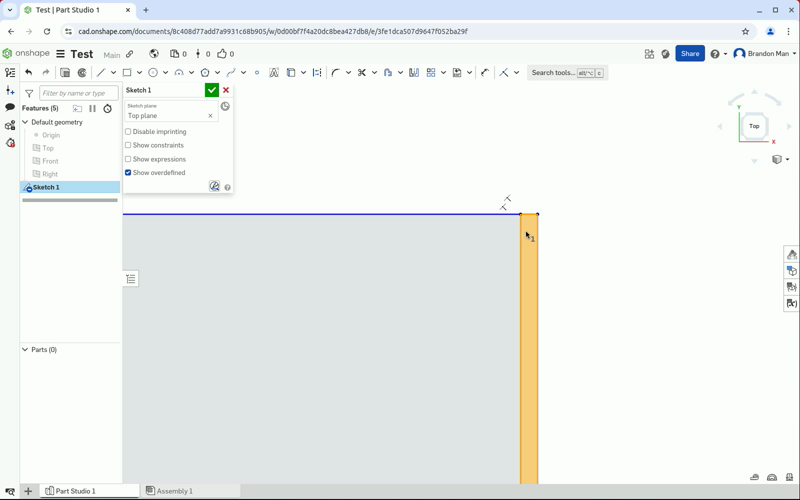
scroll(-6)
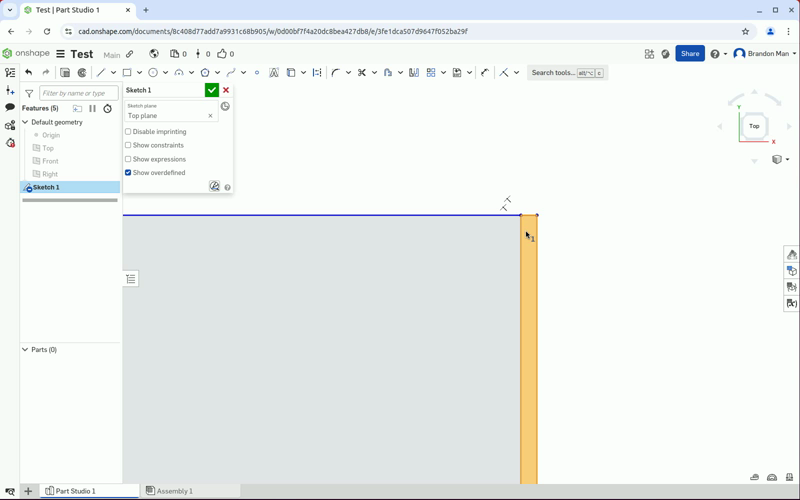
scroll(-6)
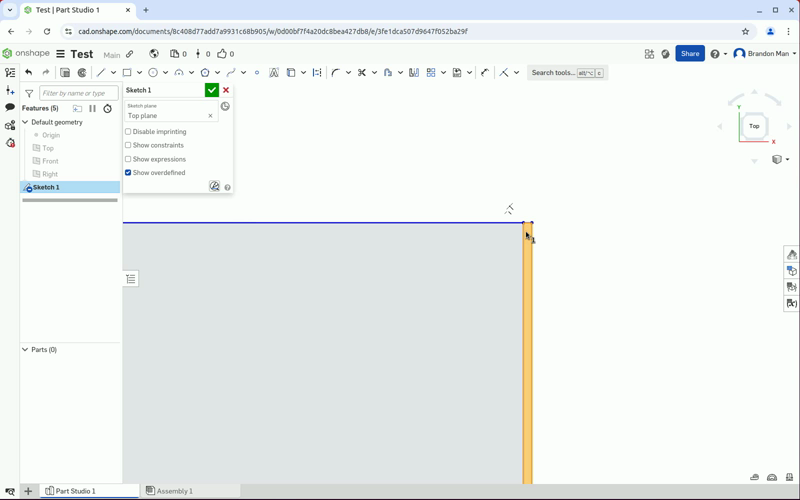
scroll(-6)
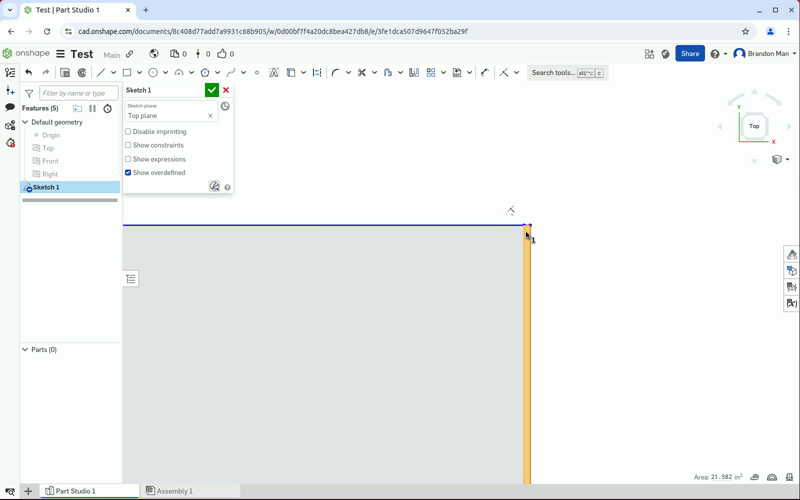
scroll(-6)
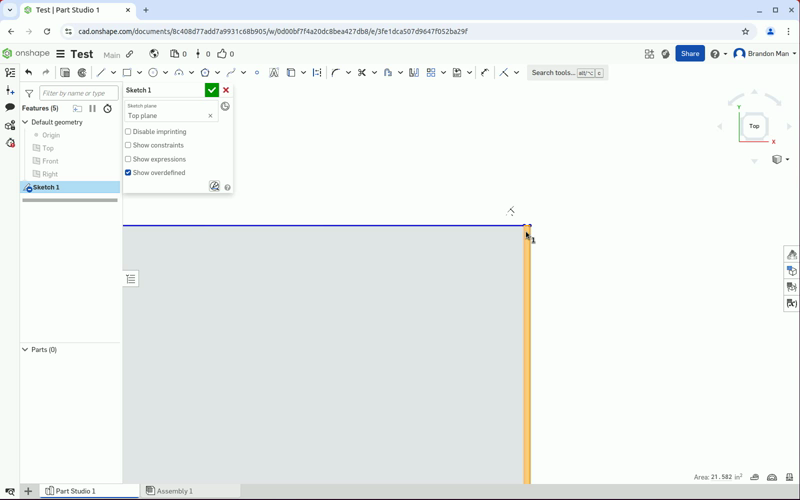
scroll(-6)
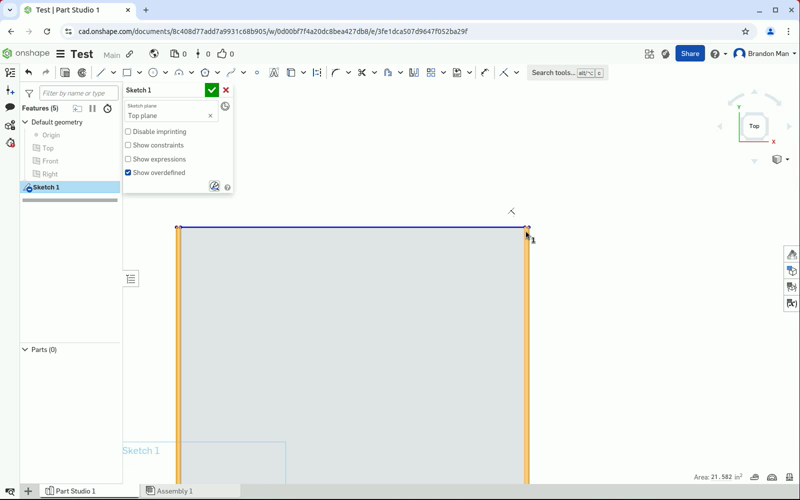
scroll(-6)
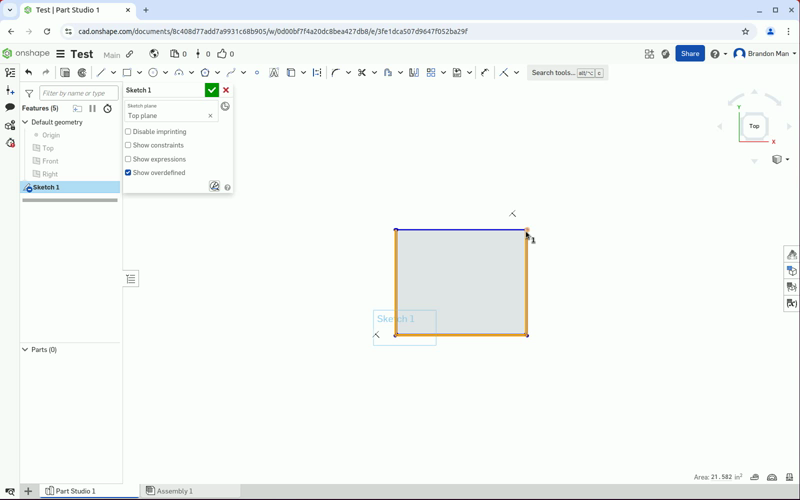
mouse_move(73, 352)
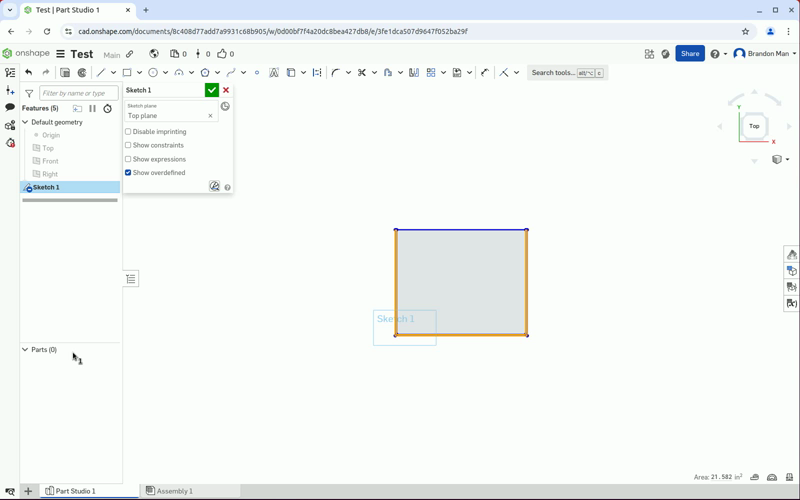
key(shift+y)
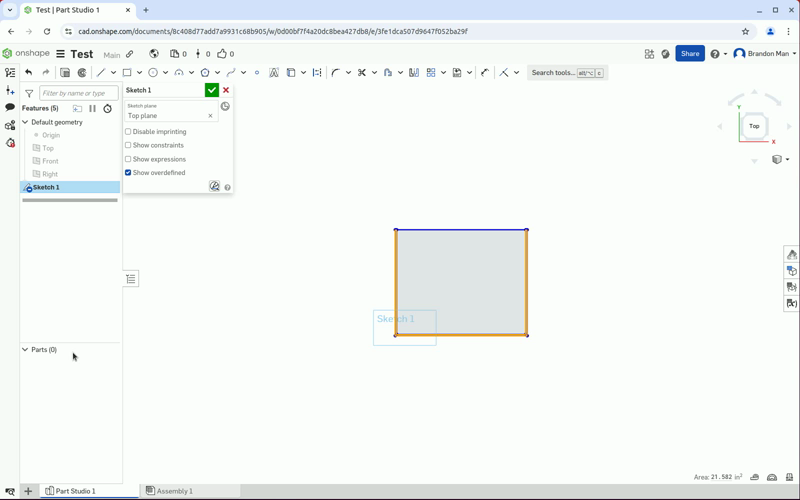
key(shift+e)
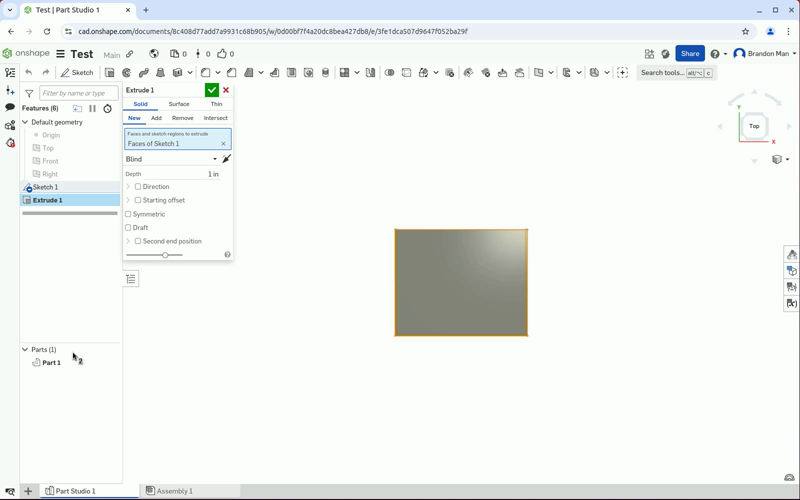
mouse_move(143, 106)
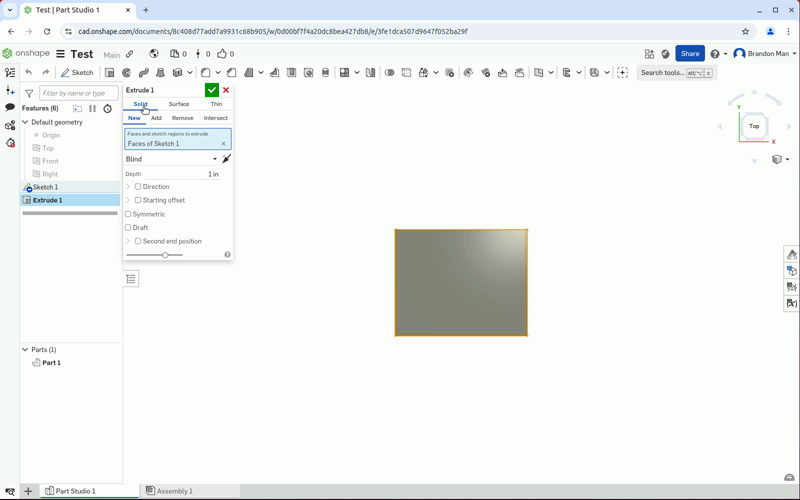
click(143, 106)
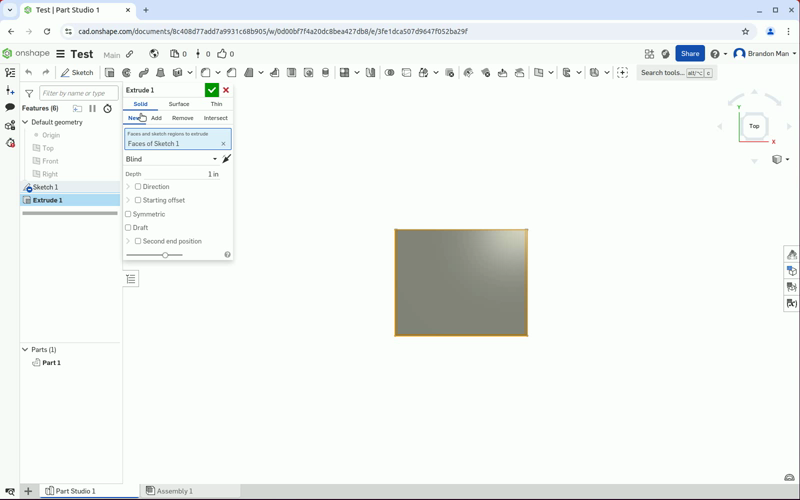
mouse_move(137, 120)
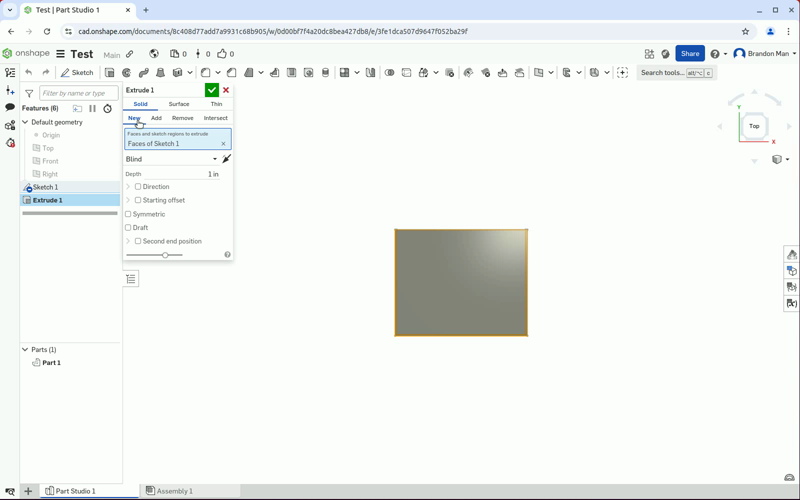
click(137, 120)
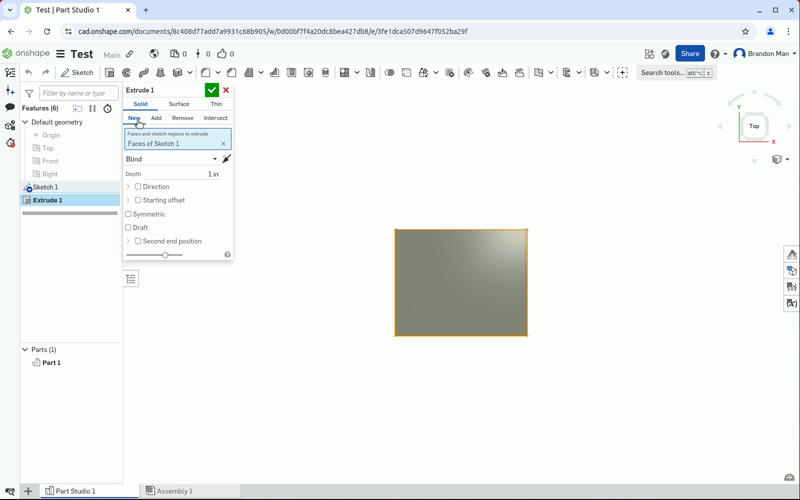
key(tab, 4)
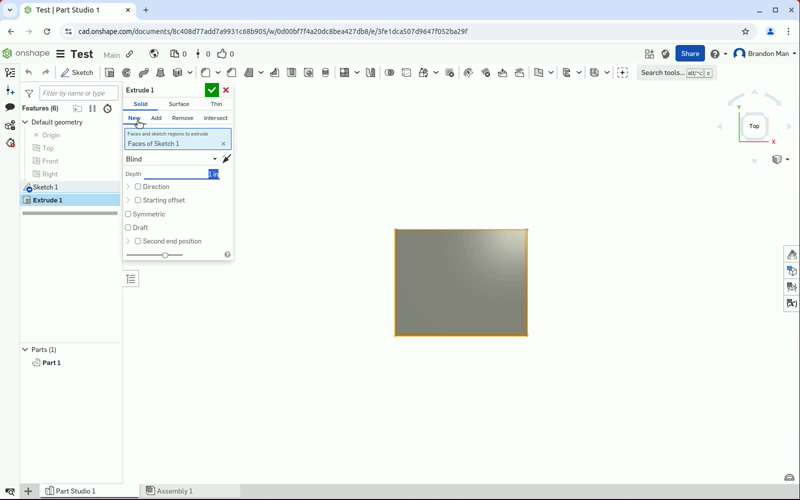
text(23.108)
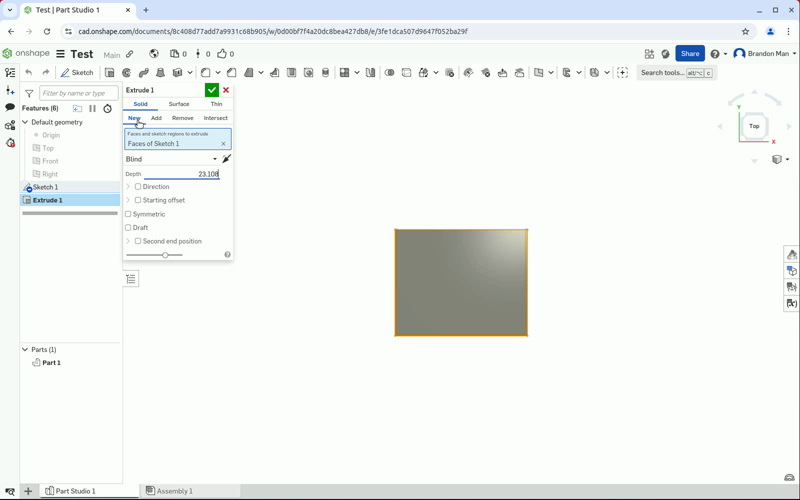
key(enter)
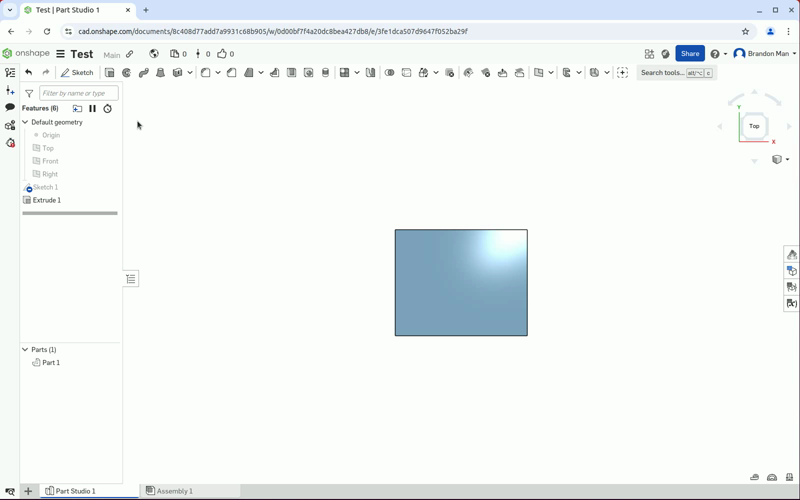
key(shift+h)
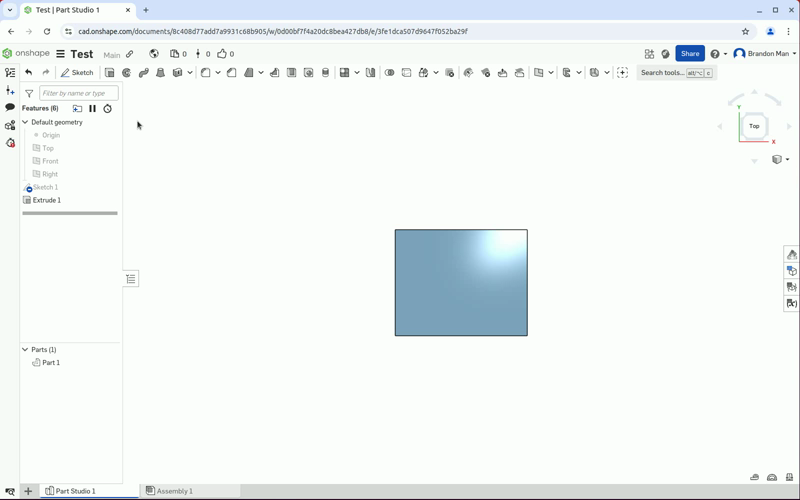
key(shift+h)
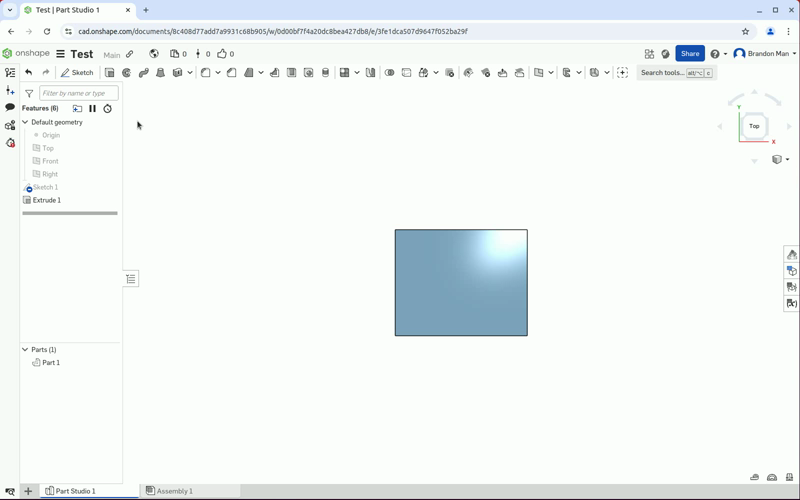
mouse_move(73, 189)
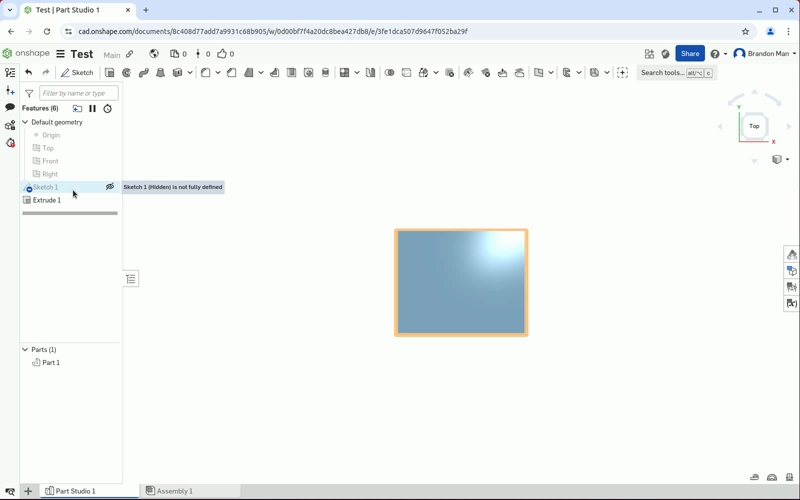
click(73, 189)
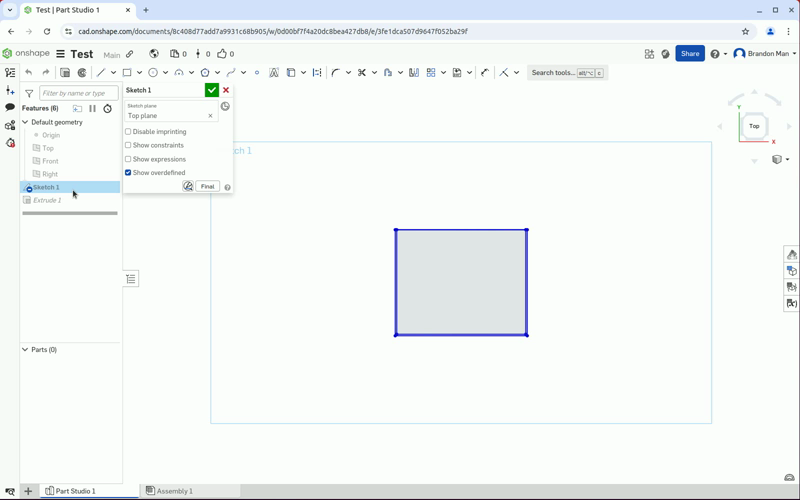
mouse_move(229, 92)
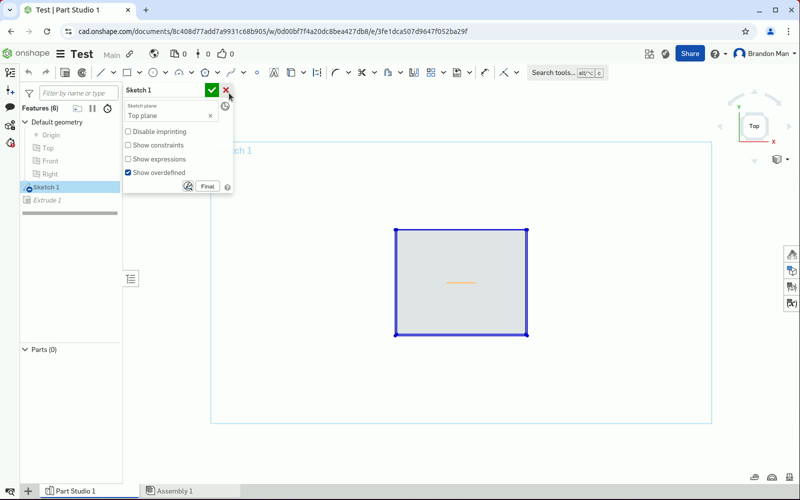
click(229, 92)
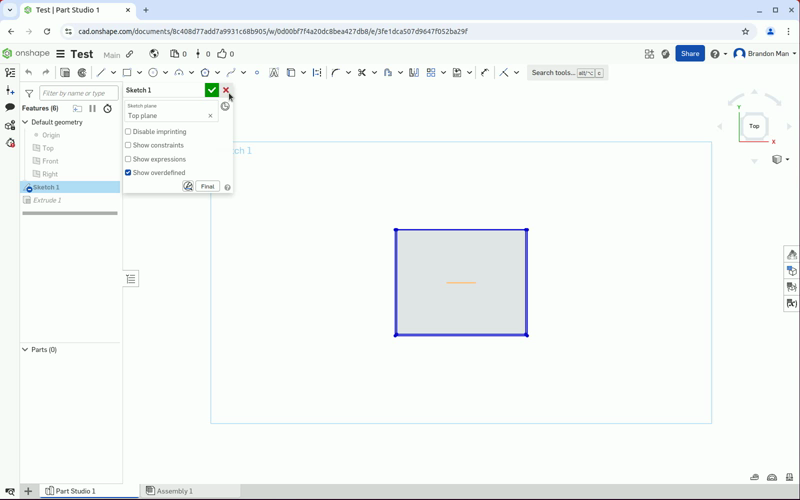
key(shift+s)
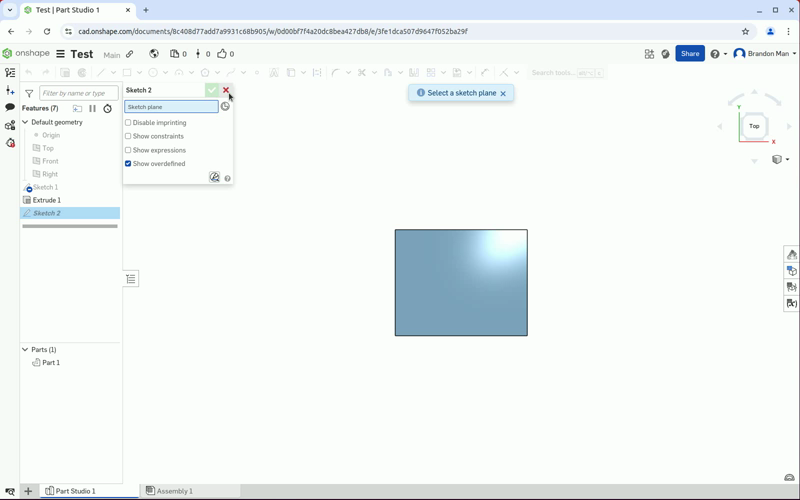
mouse_move(73, 150)
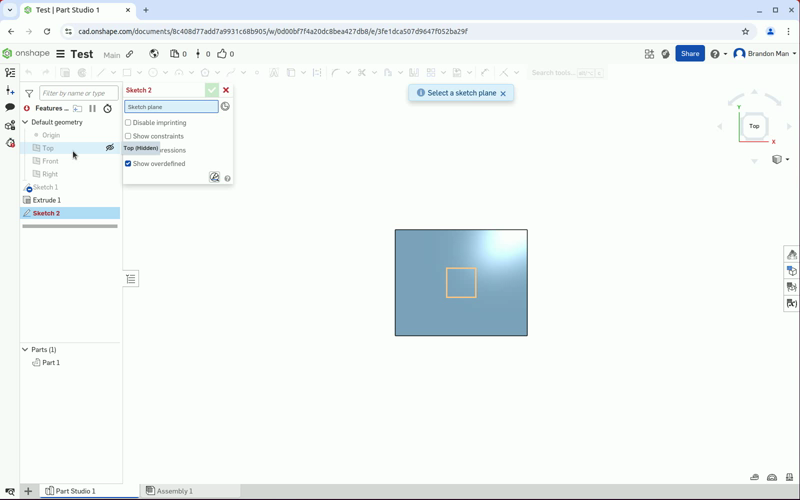
click(73, 150)
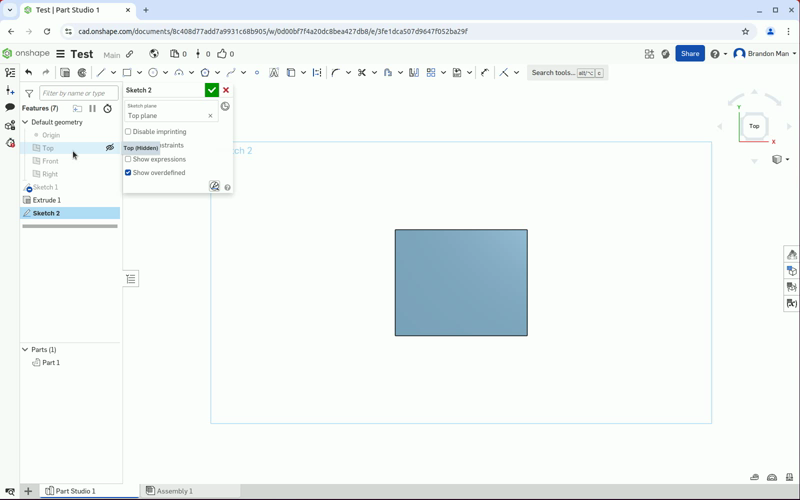
mouse_move(73, 352)
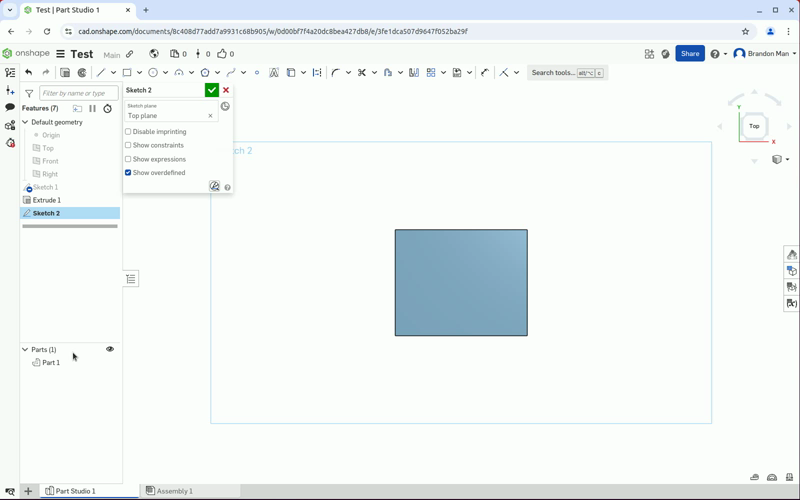
key(y)
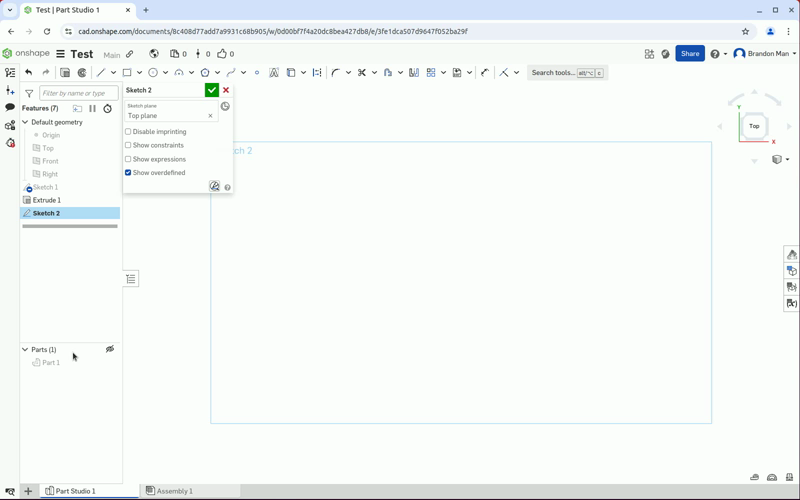
key(l)
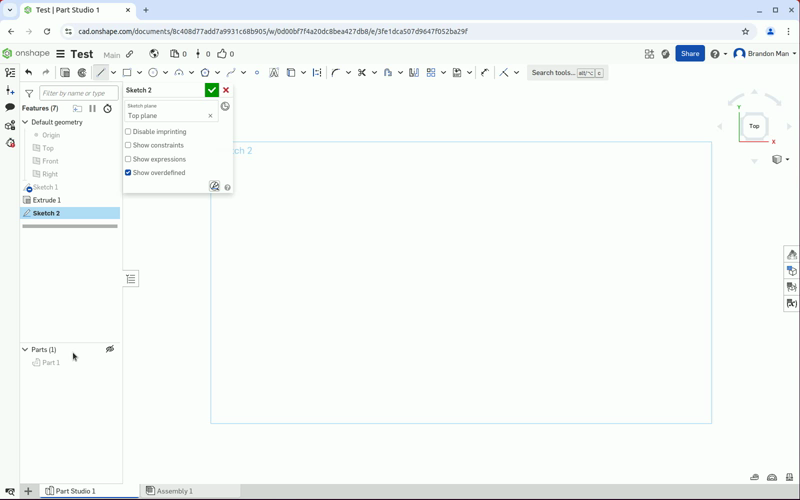
key_down(shift)
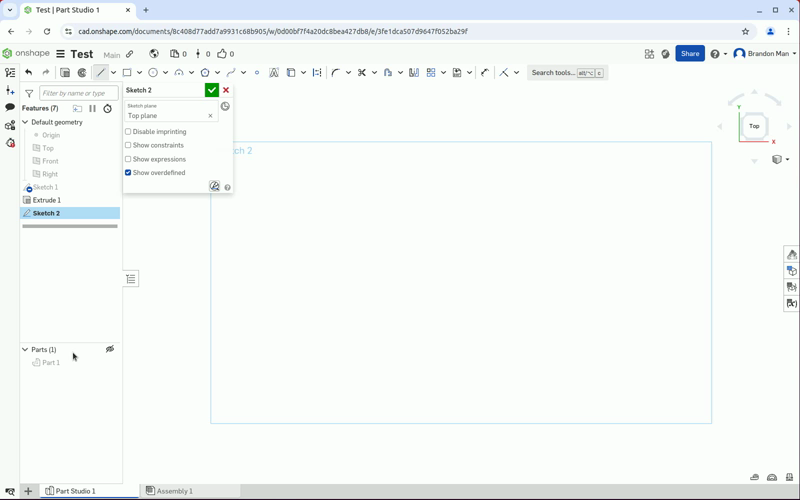
mouse_move(395, 334)
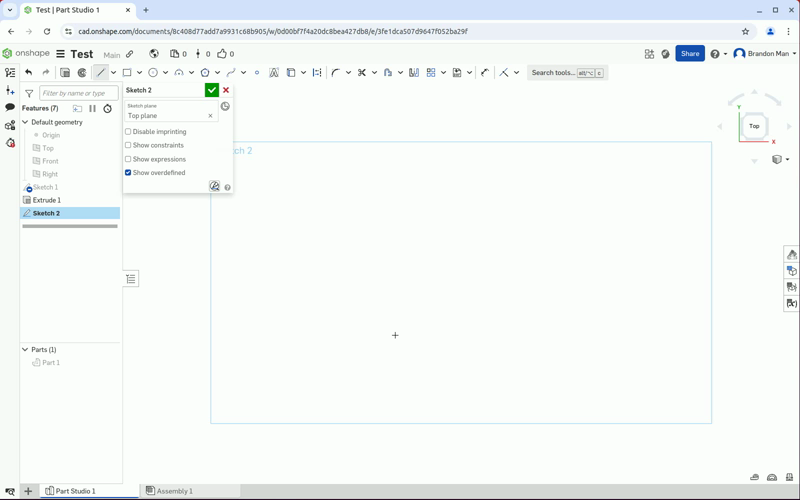
click(395, 334)
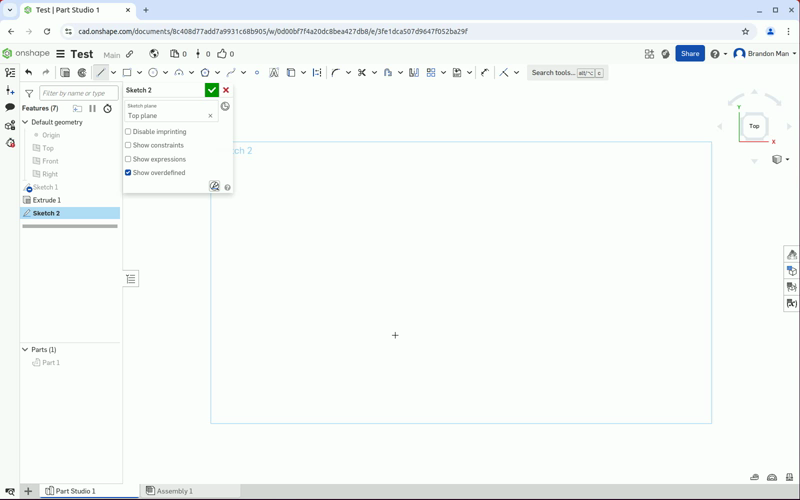
key_up(shift)
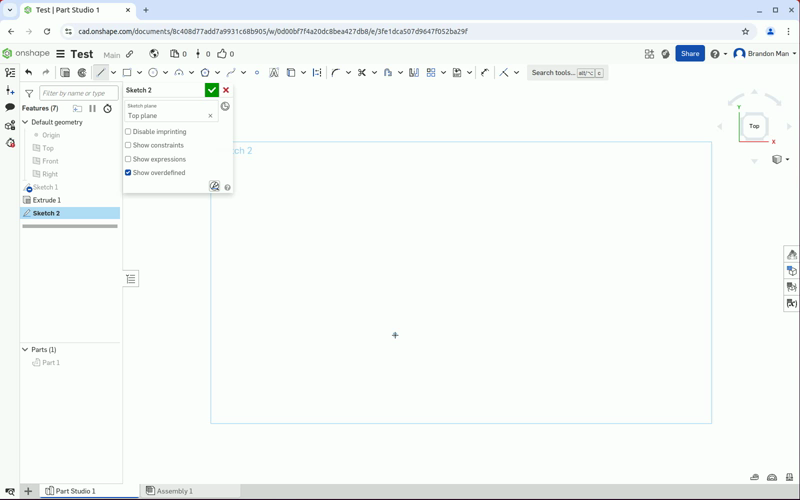
key_down(shift)
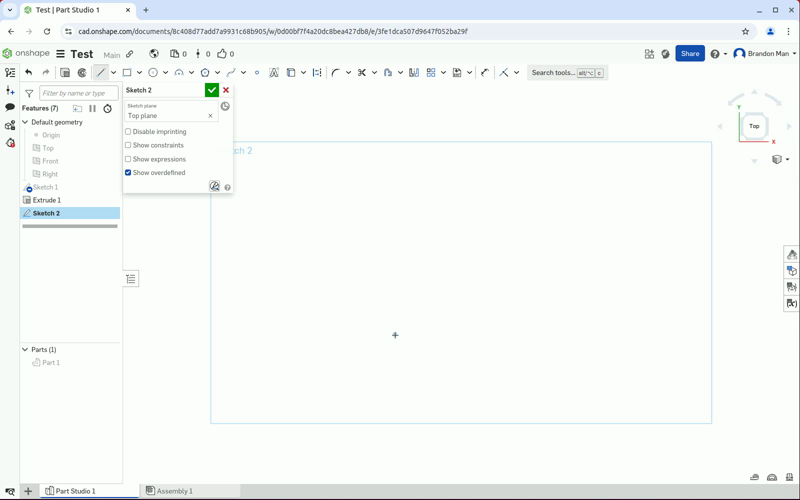
mouse_move(525, 334)
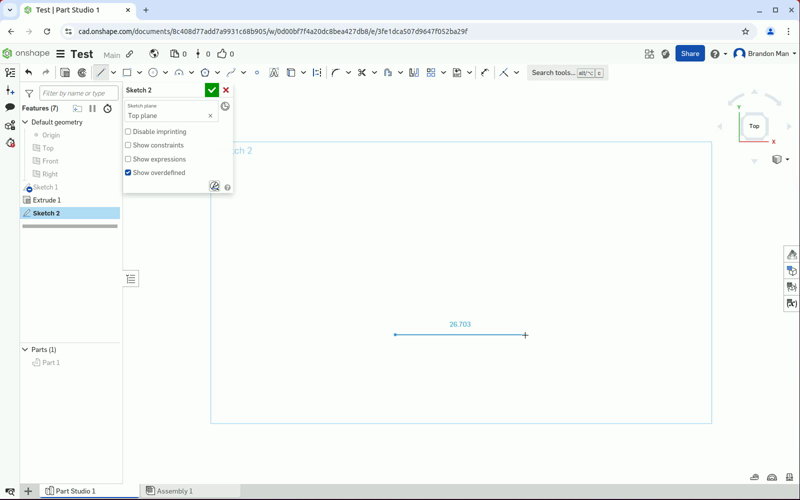
click(525, 334)
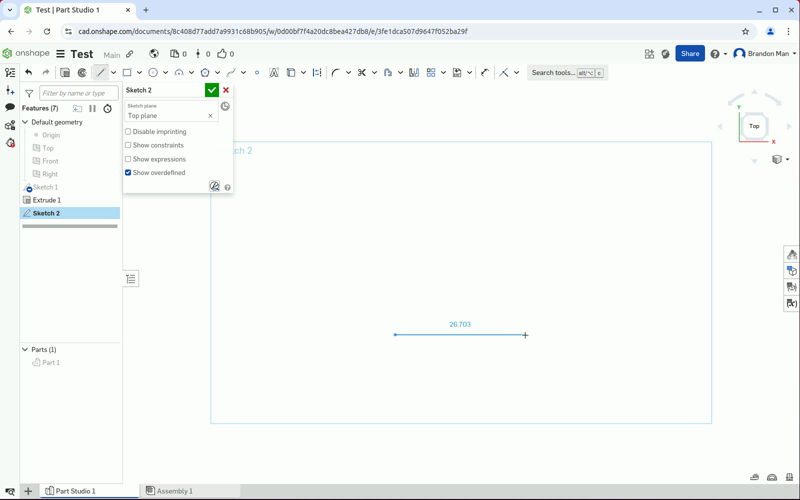
key_up(shift)
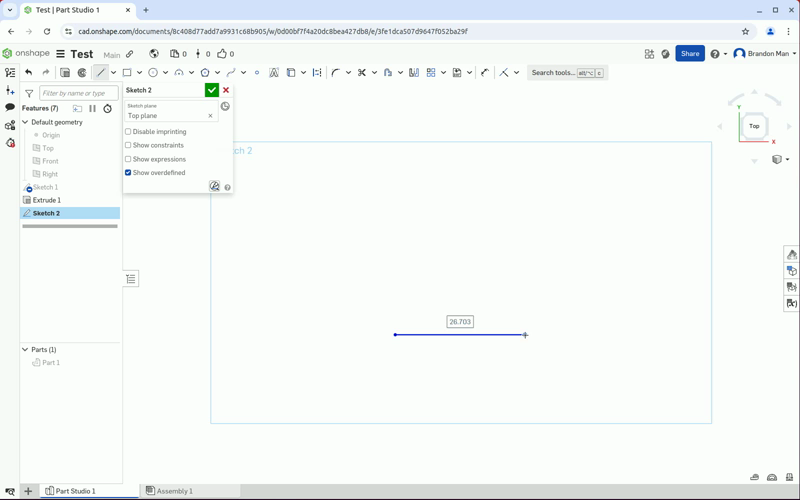
key_down(shift)
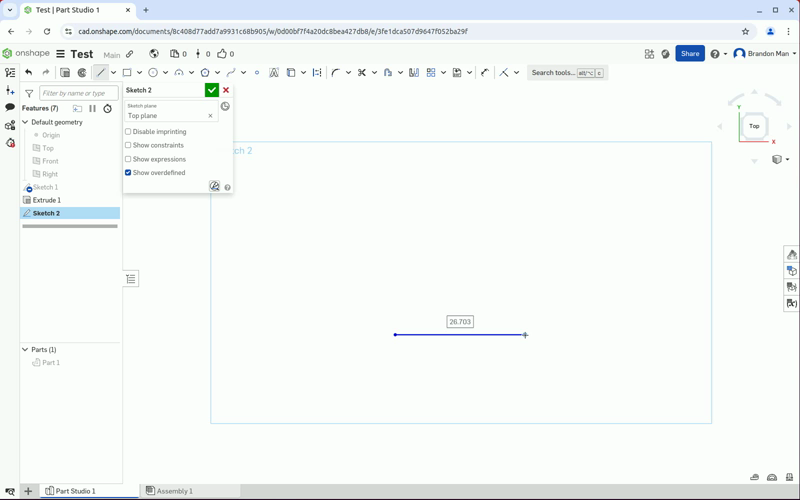
mouse_move(525, 230)
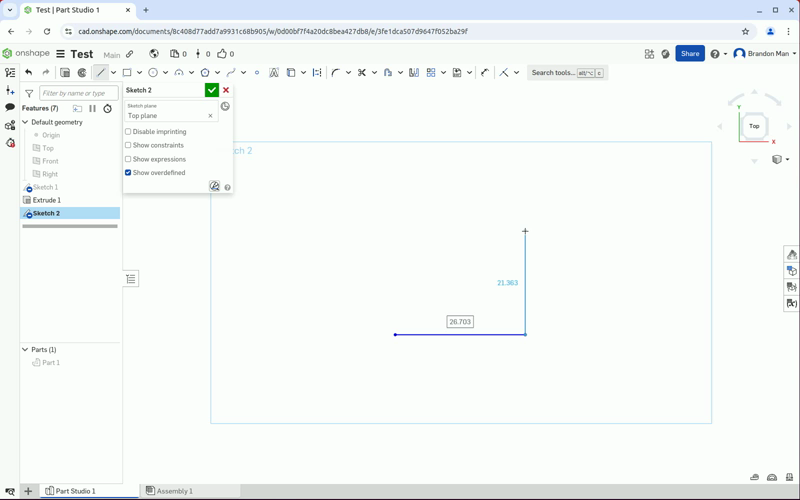
click(525, 230)
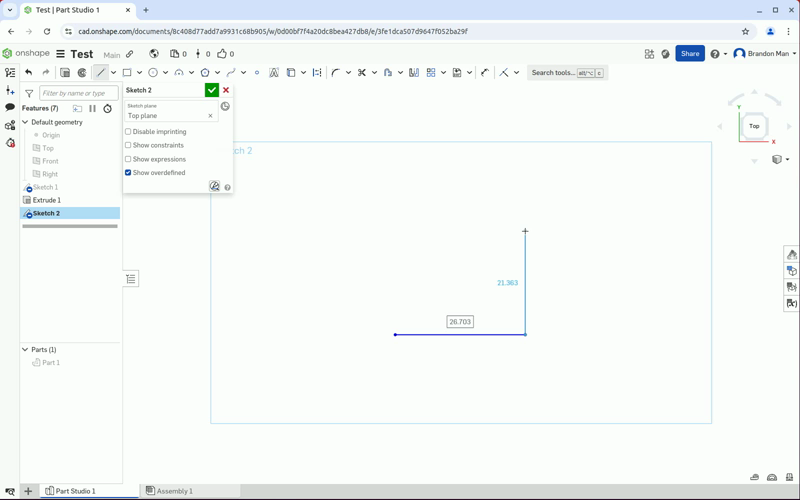
key_up(shift)
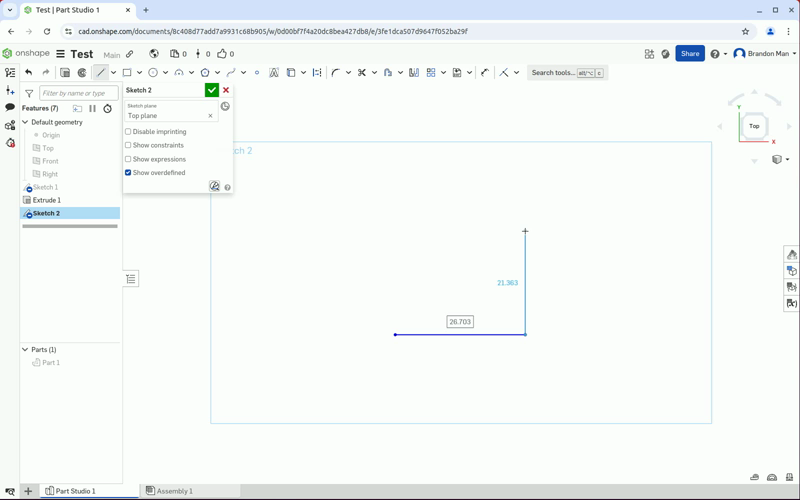
key_down(shift)
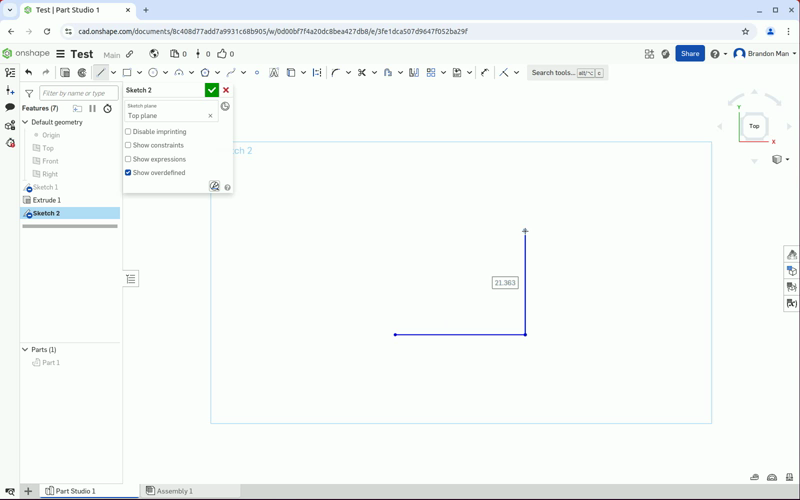
mouse_move(395, 230)
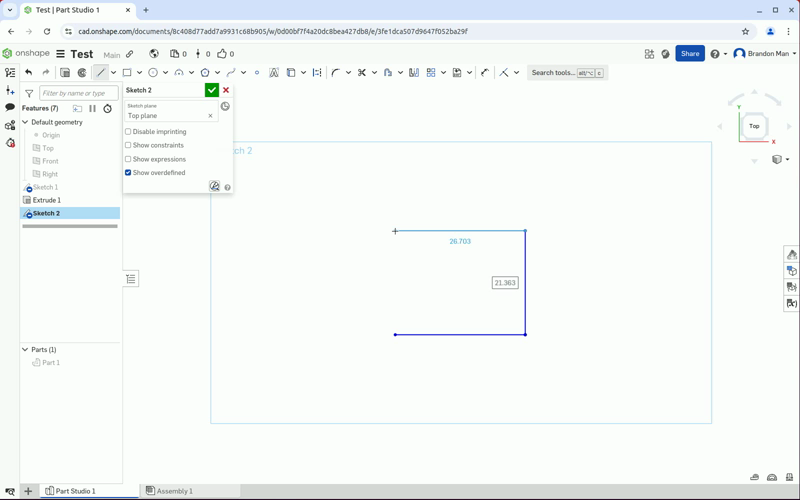
click(395, 230)
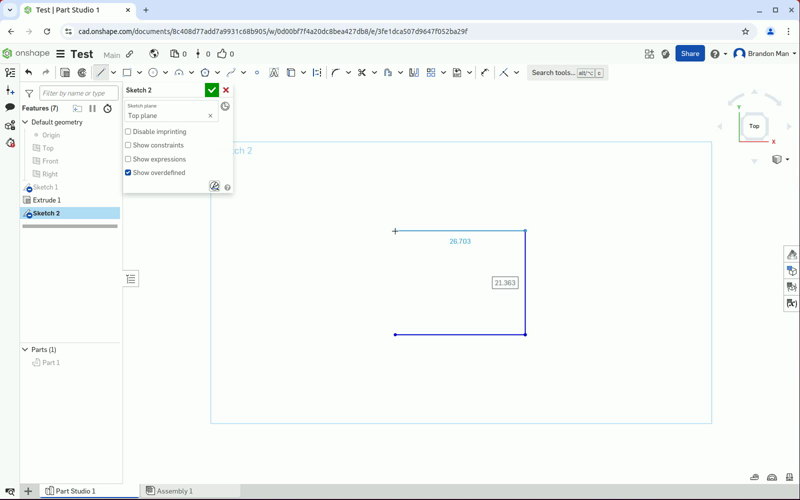
key_up(shift)
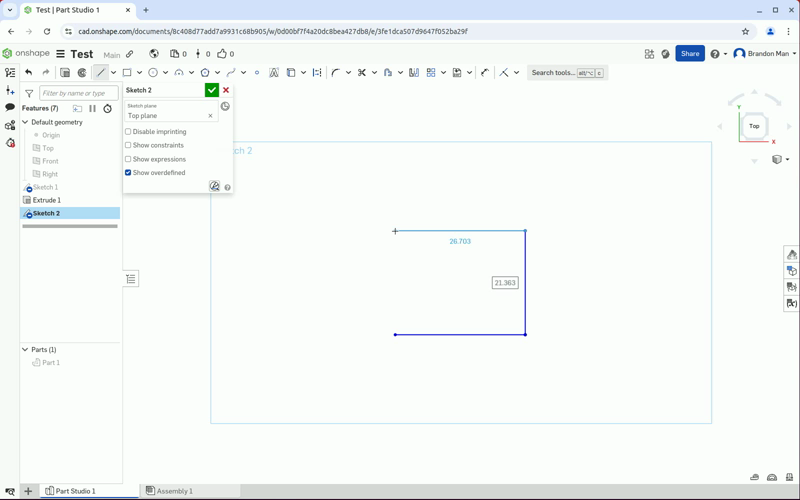
key_down(shift)
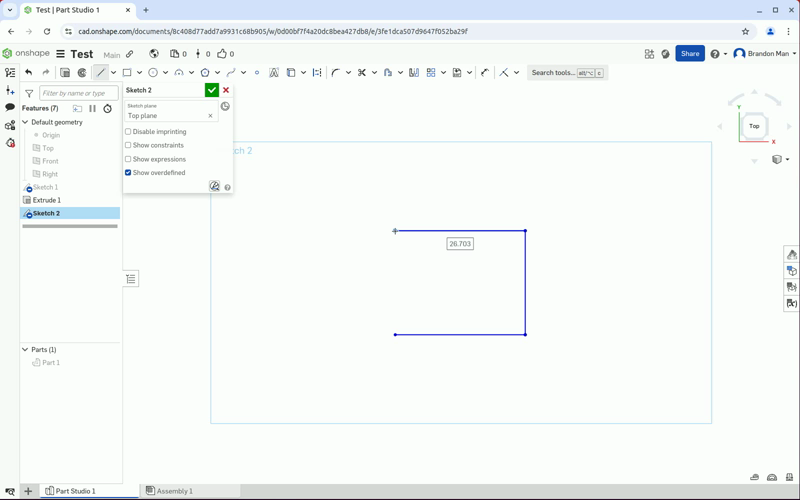
mouse_move(395, 334)
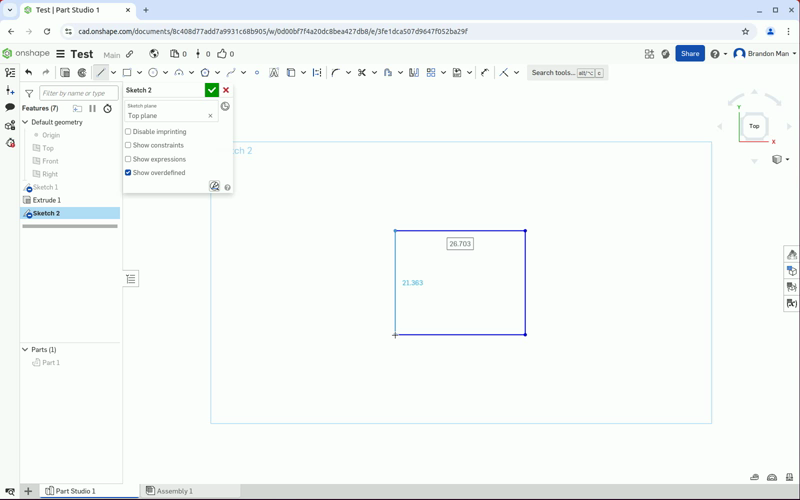
key_up(shift)
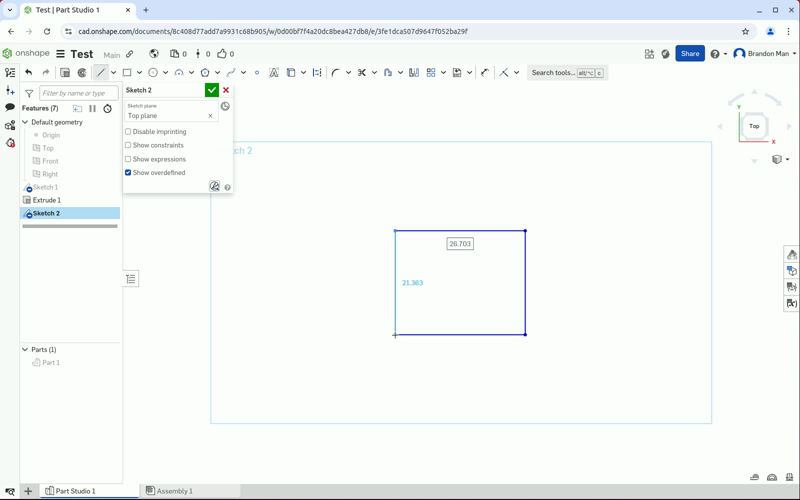
click(395, 334)
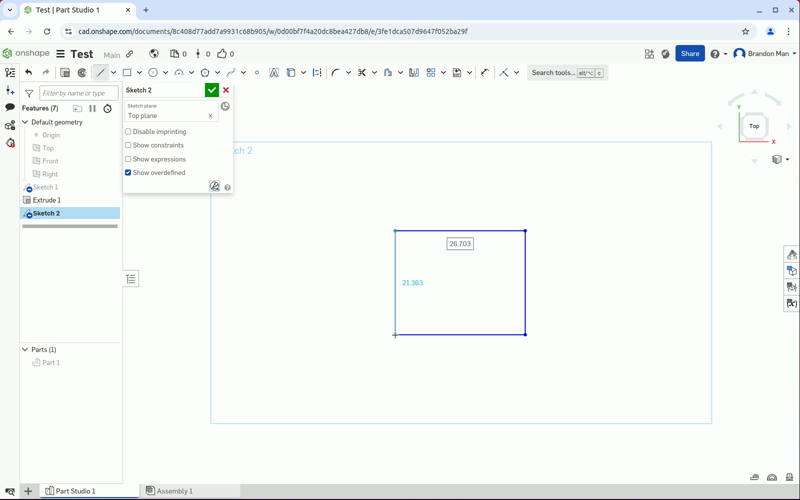
key(esc)
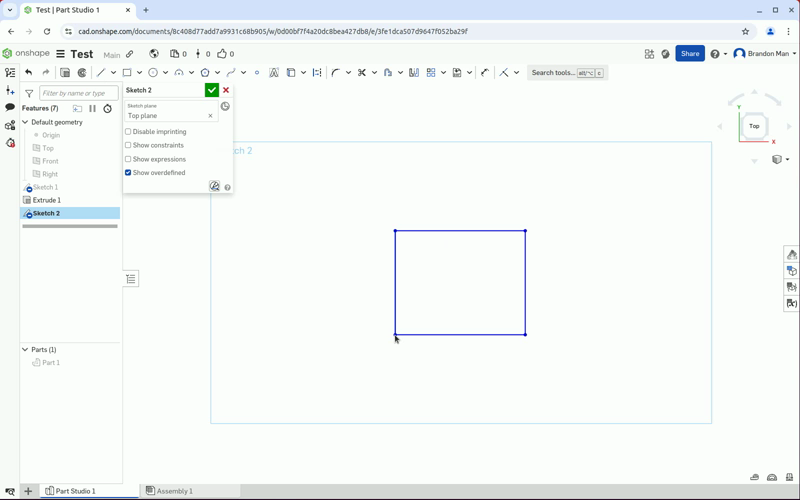
mouse_move(451, 289)
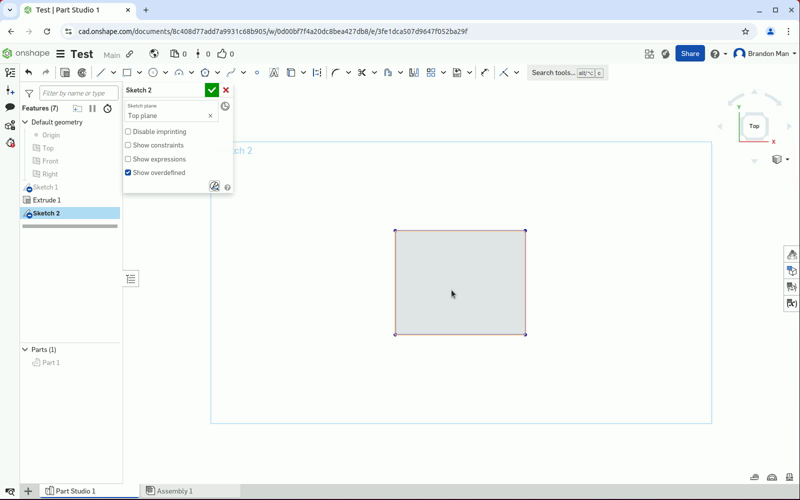
click(451, 289)
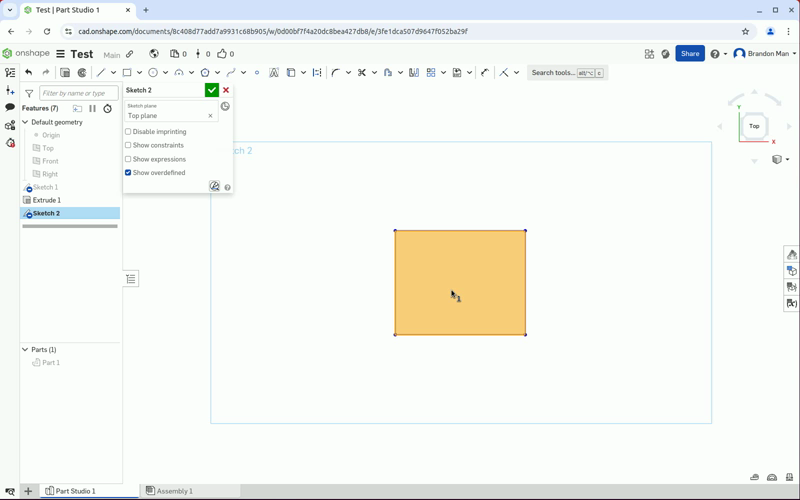
mouse_move(73, 352)
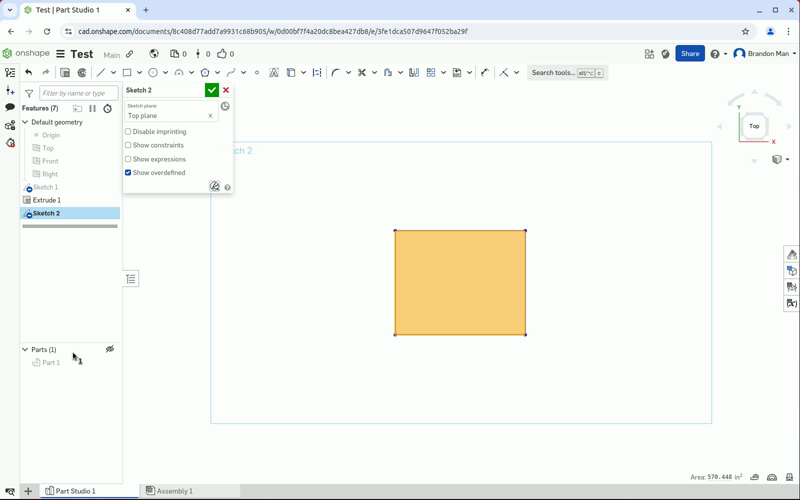
key(shift+y)
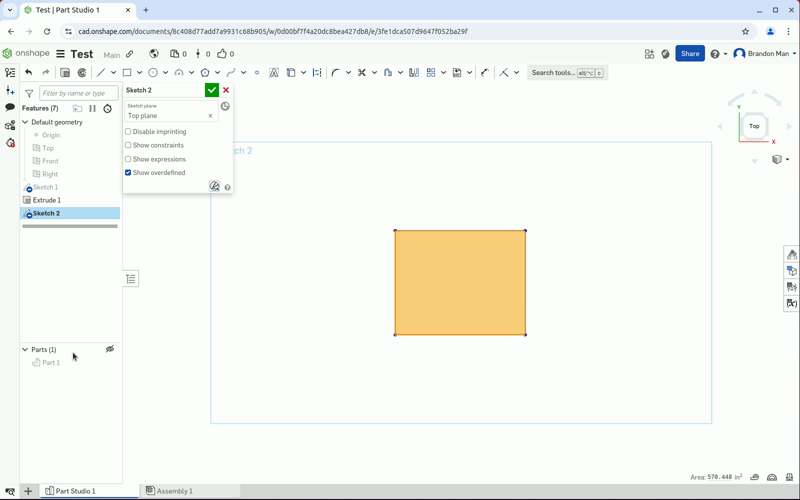
key(shift+e)
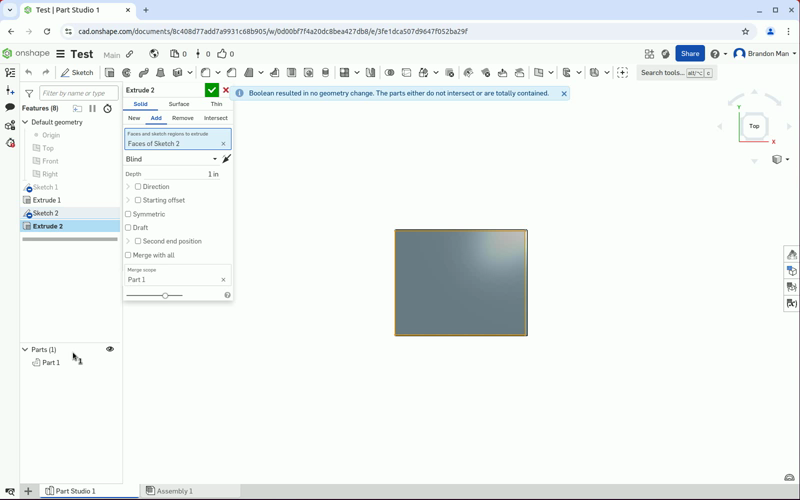
mouse_move(143, 106)
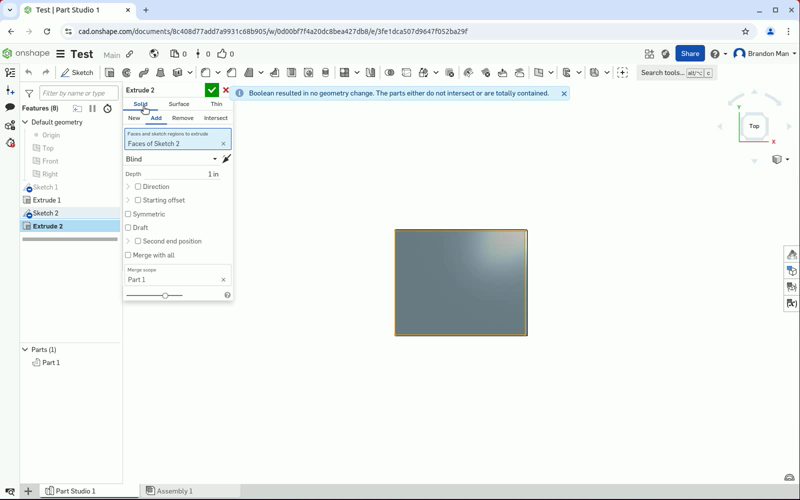
click(143, 106)
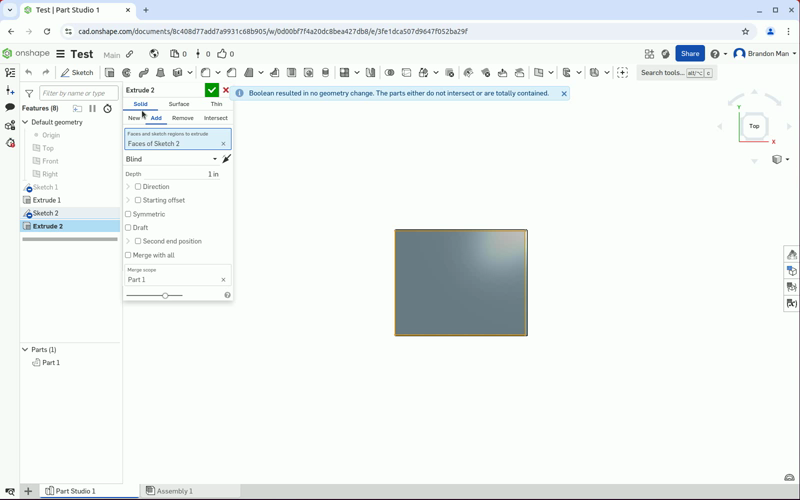
mouse_move(137, 120)
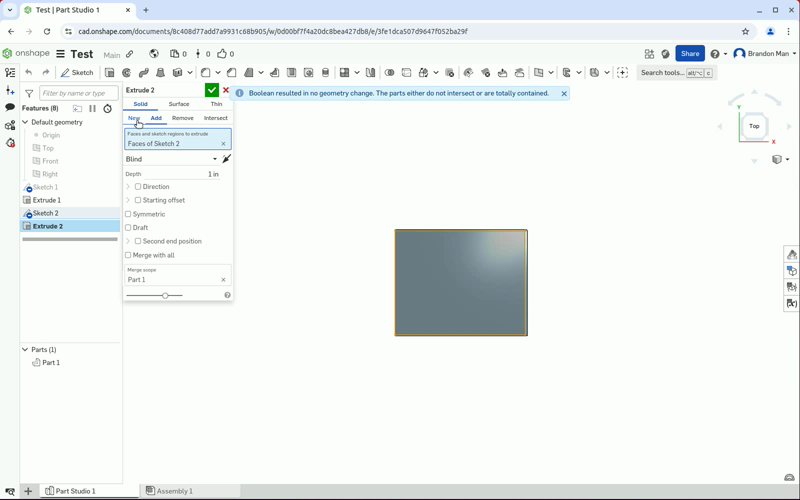
click(137, 120)
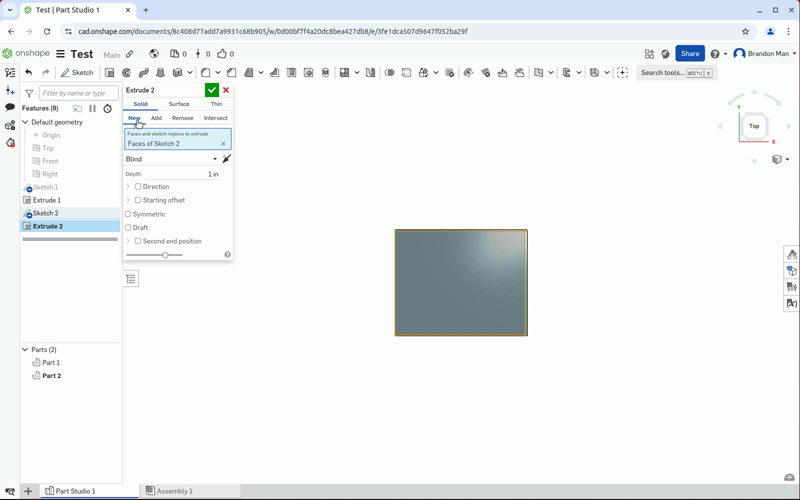
key(tab, 4)
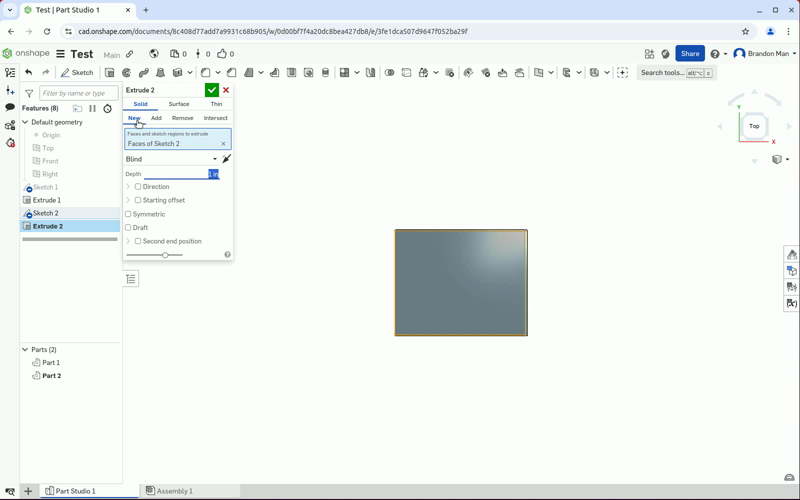
text(23.108)
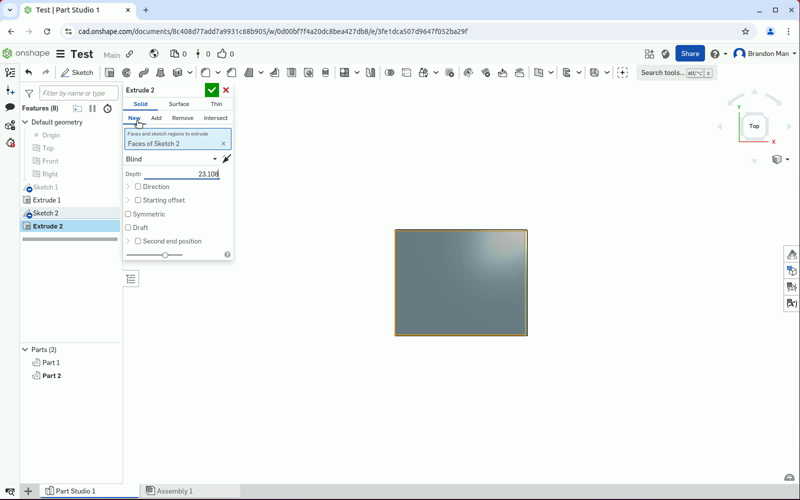
key(enter)
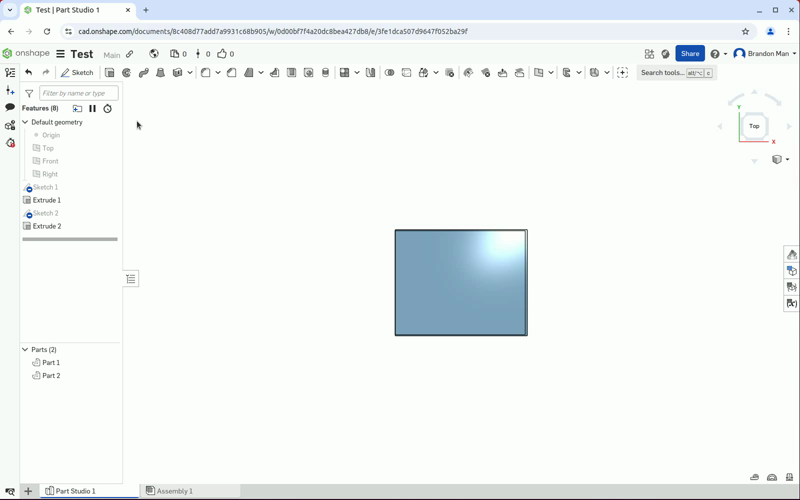
key(shift+h)
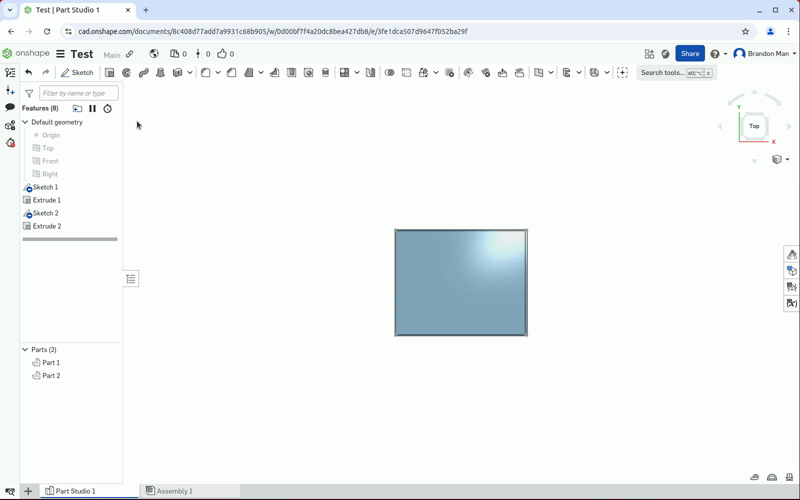
key(shift+h)
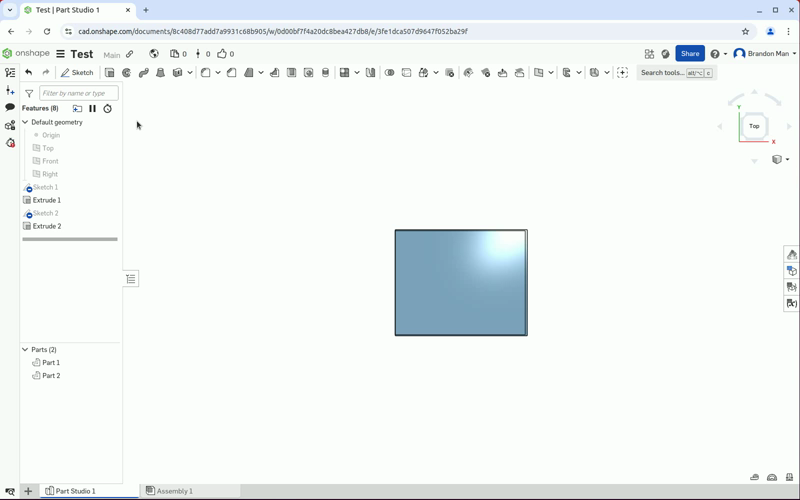
mouse_move(73, 189)
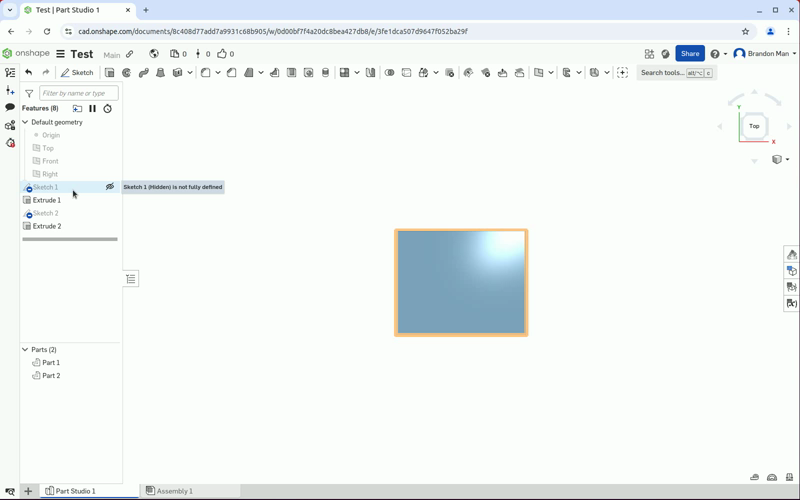
click(73, 189)
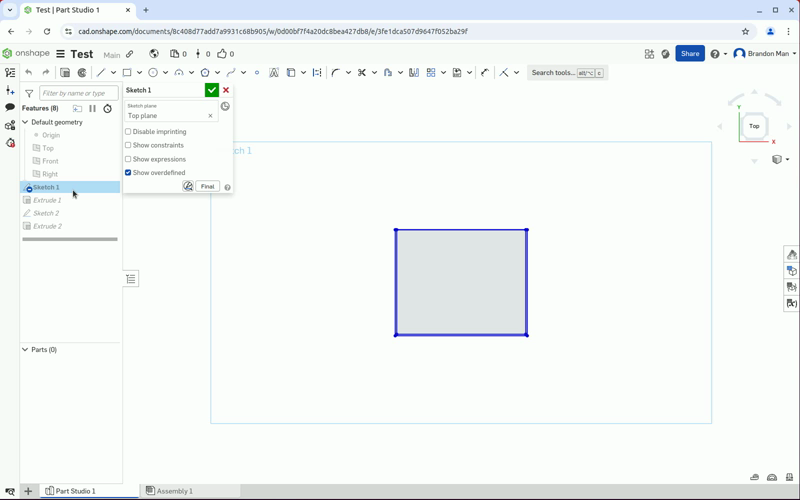
mouse_move(229, 92)
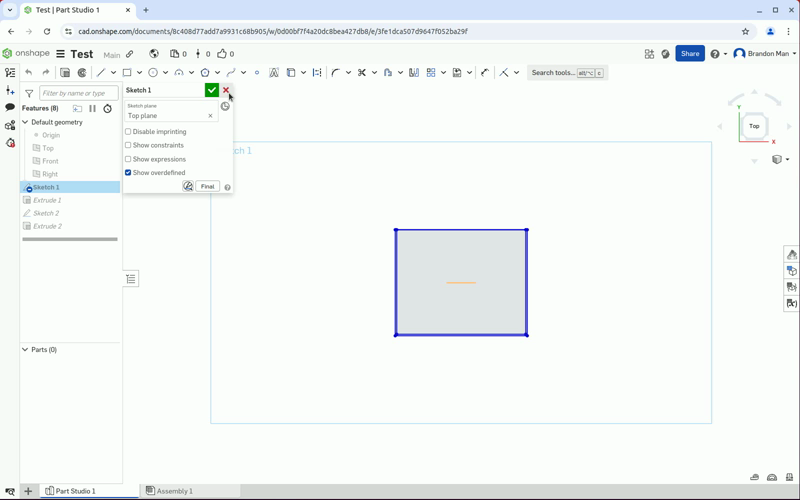
click(229, 92)
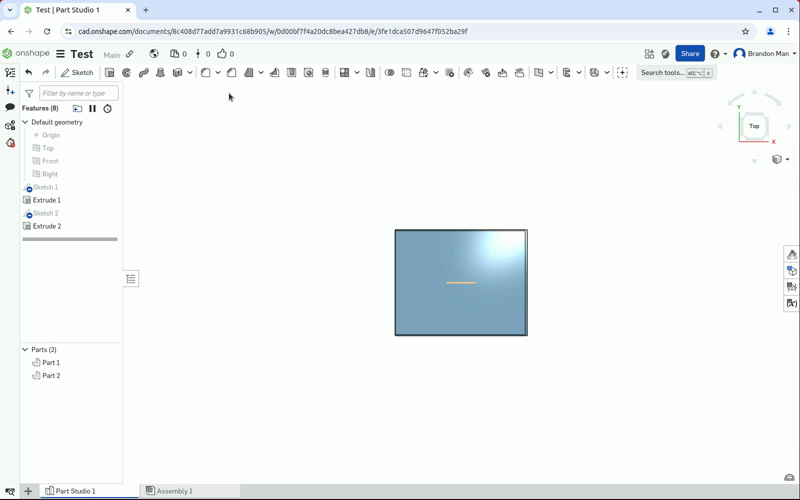
mouse_move(541, 75)
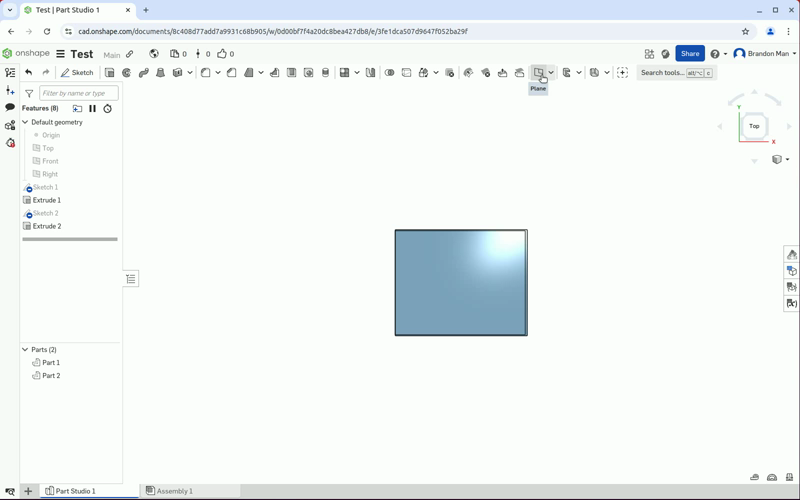
click(541, 75)
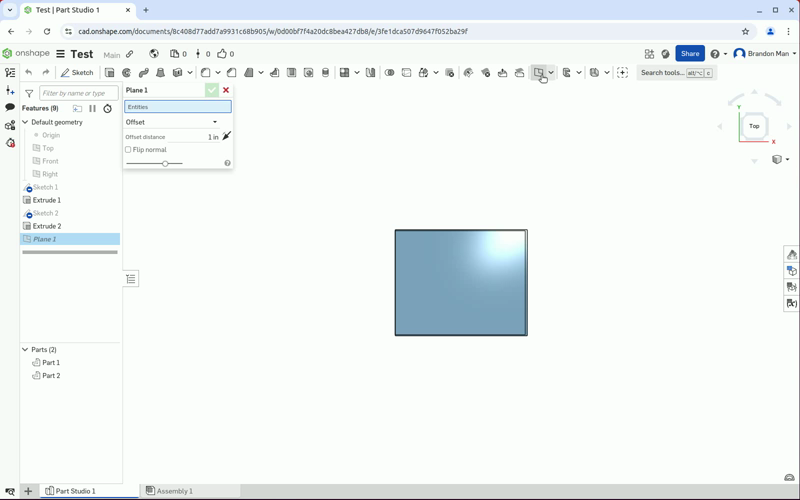
mouse_move(73, 150)
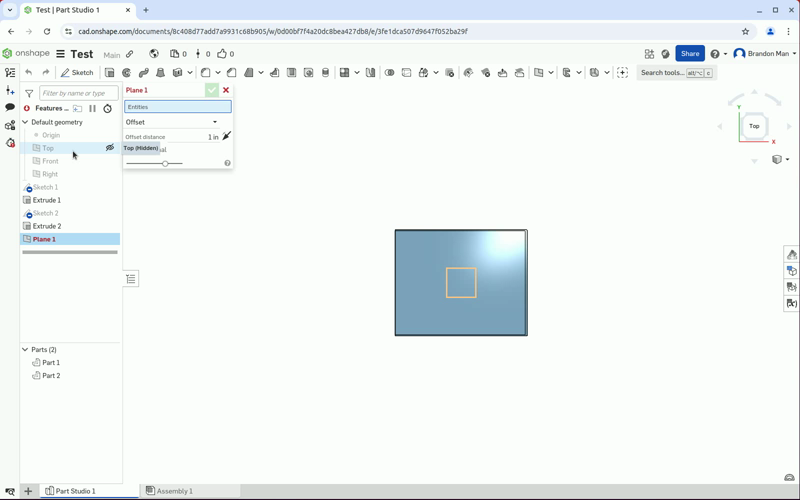
click(73, 150)
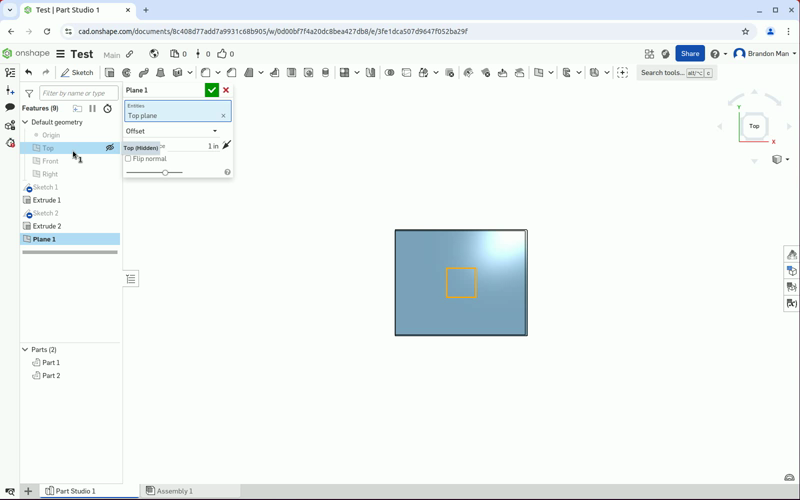
key(tab, 2)
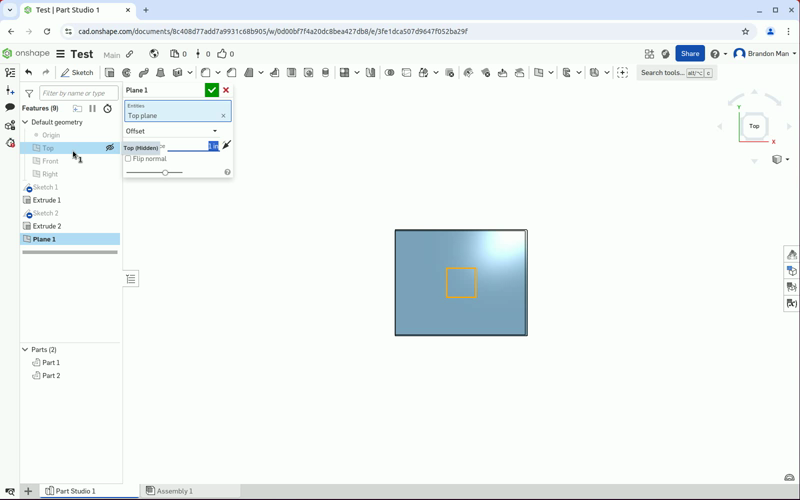
text(23.108)
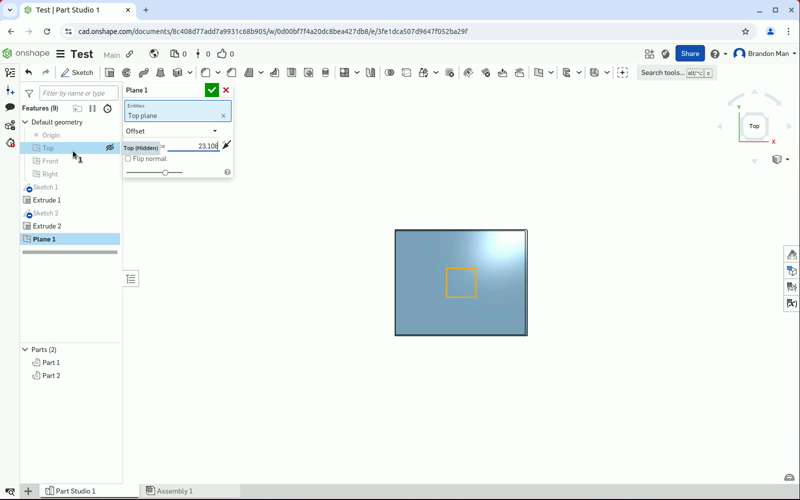
key(enter, 2)
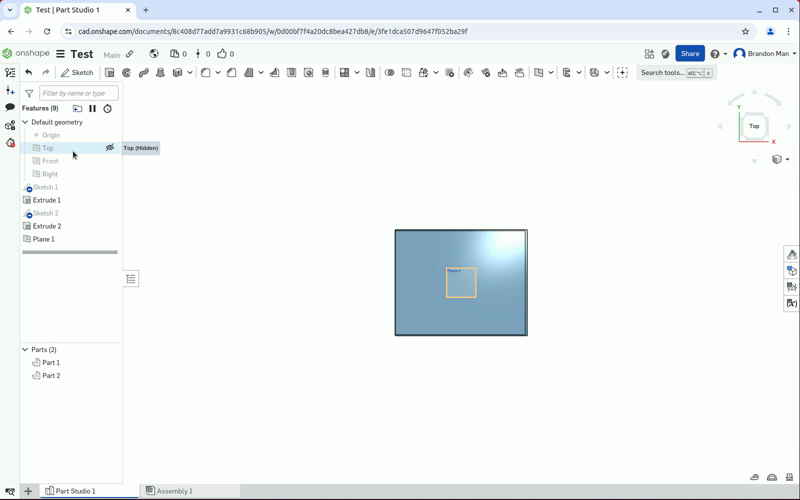
key(shift+s)
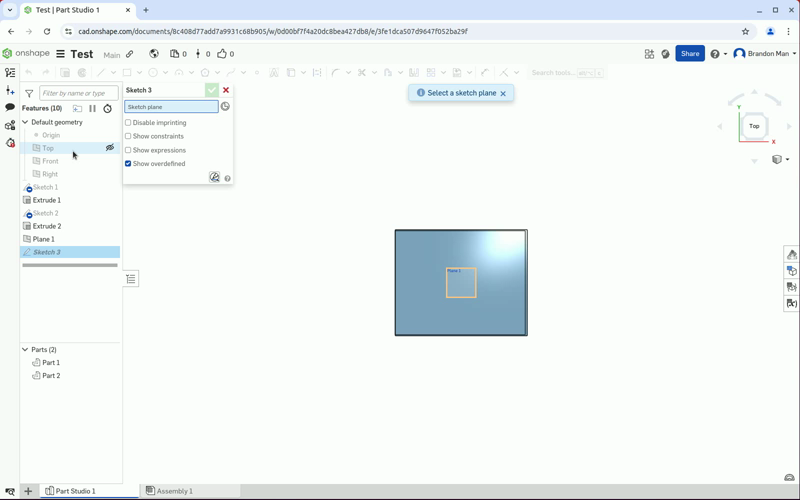
mouse_move(73, 241)
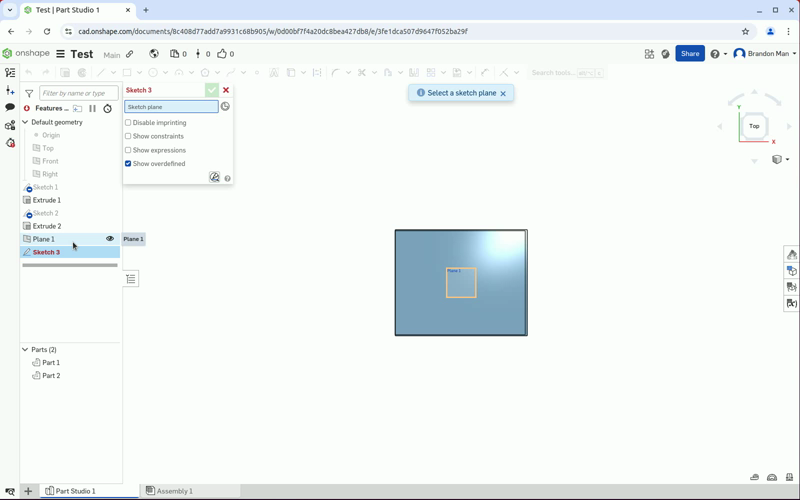
click(73, 241)
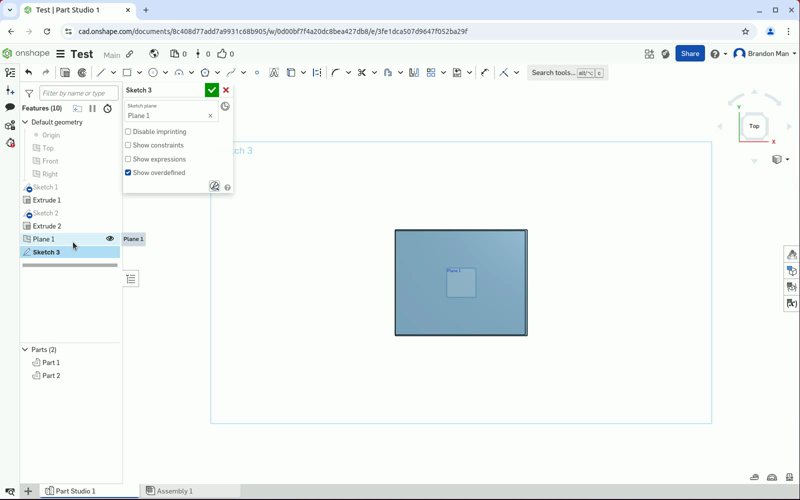
mouse_move(73, 352)
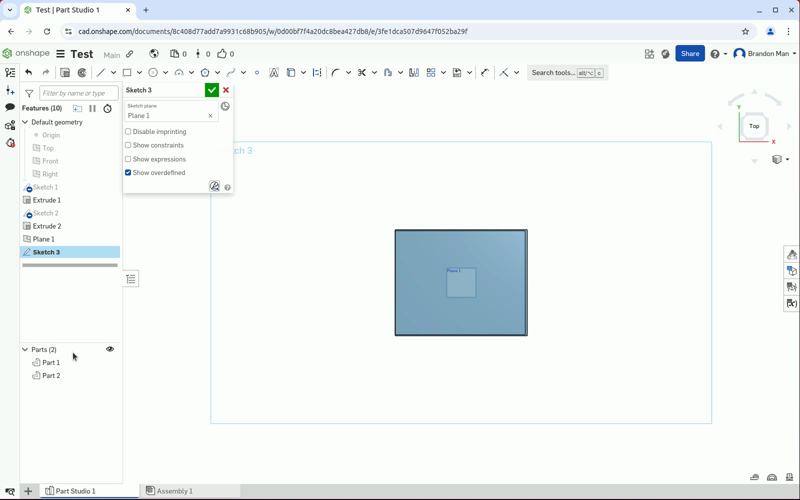
key(y)
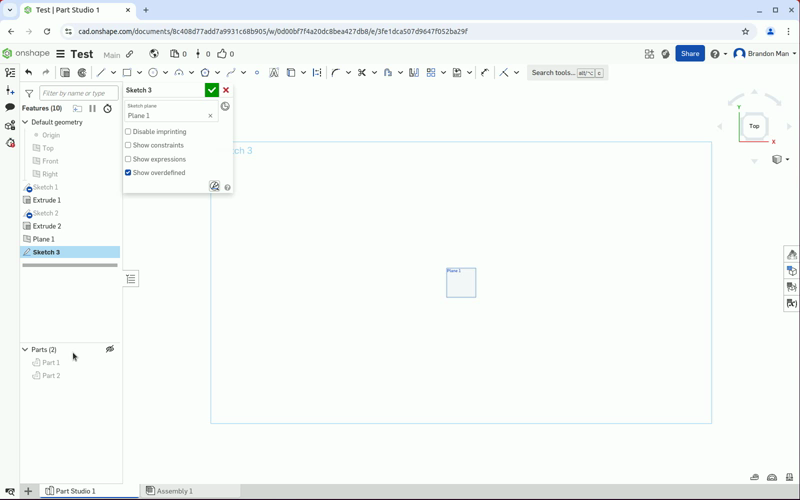
key(l)
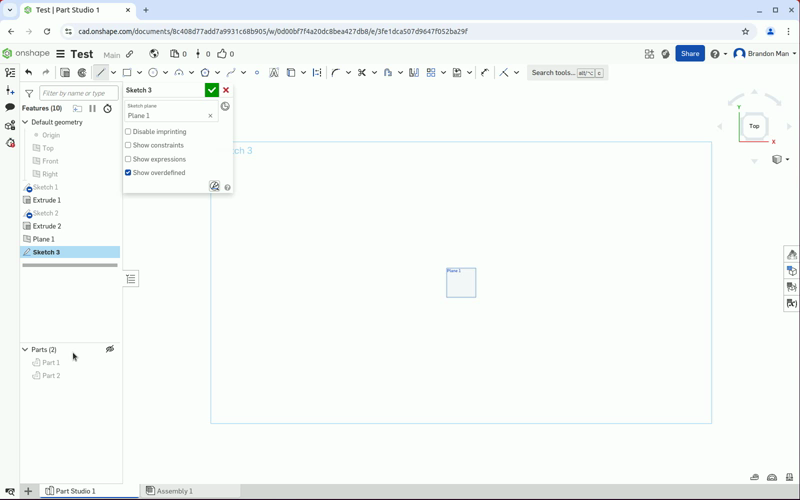
key_down(shift)
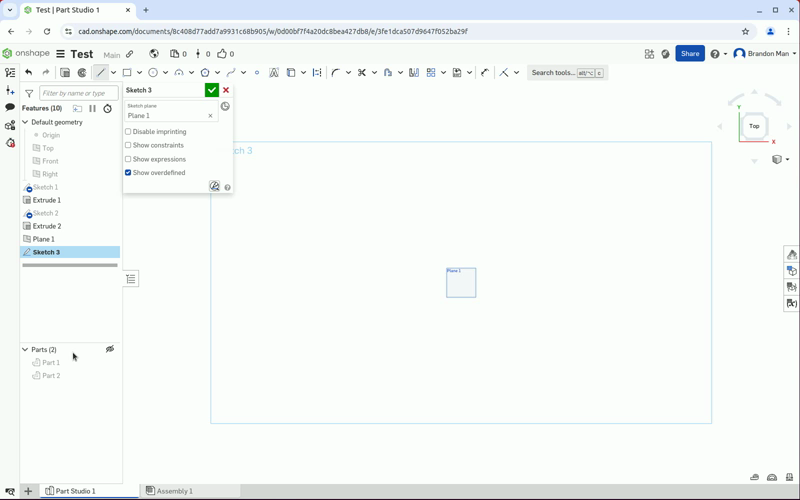
mouse_move(395, 334)
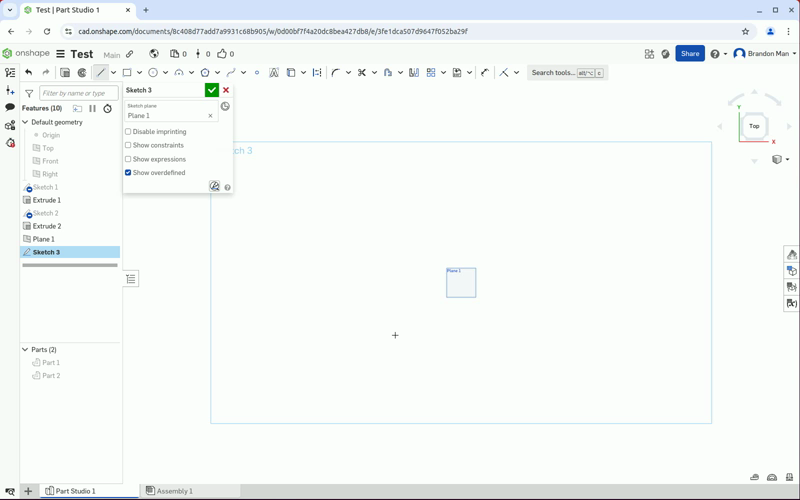
click(395, 334)
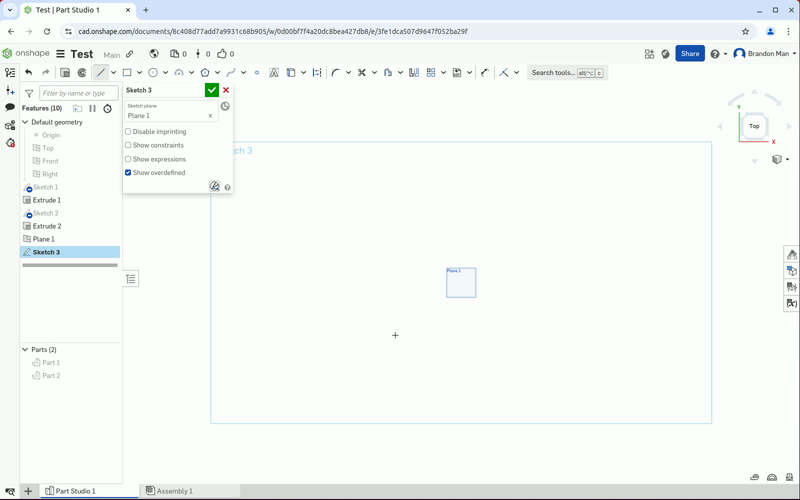
key_up(shift)
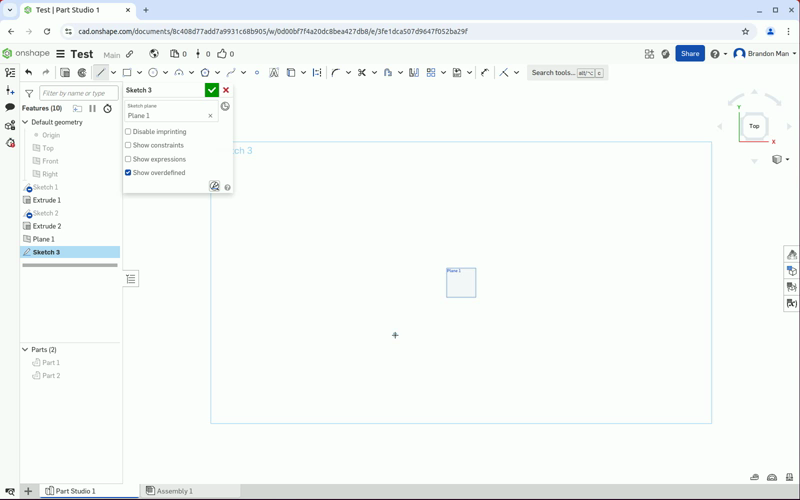
key_down(shift)
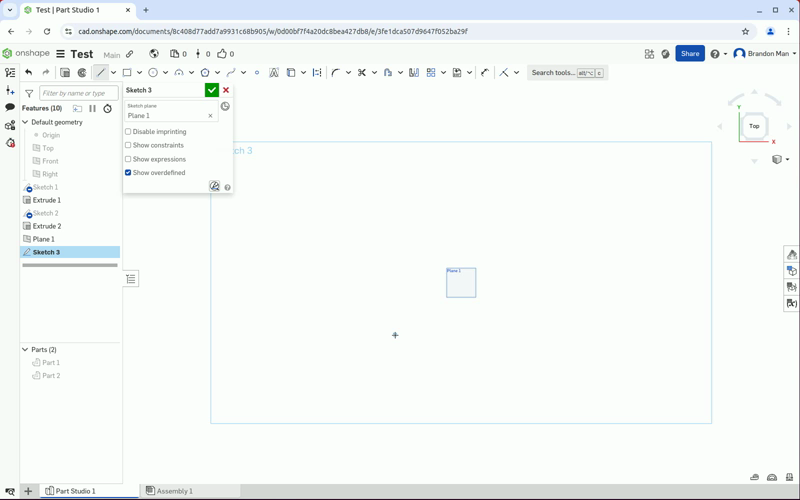
mouse_move(525, 334)
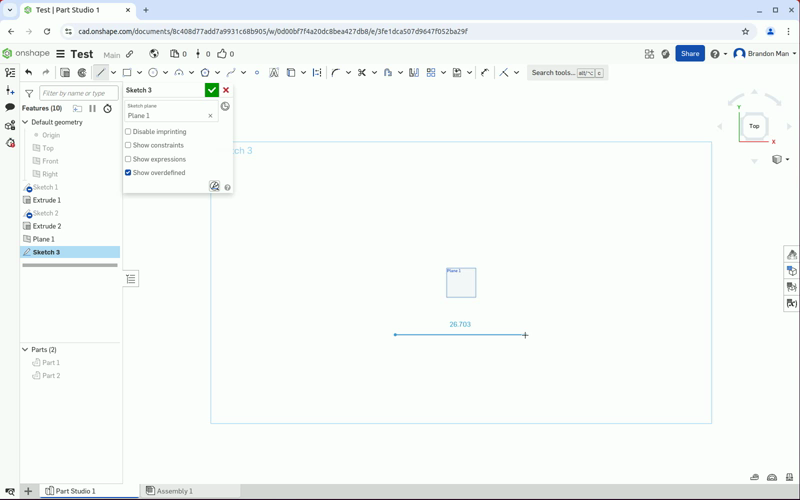
click(525, 334)
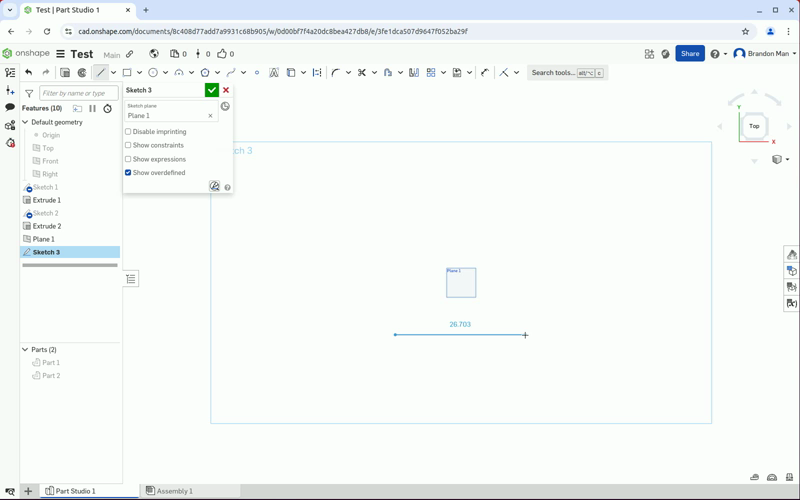
key_up(shift)
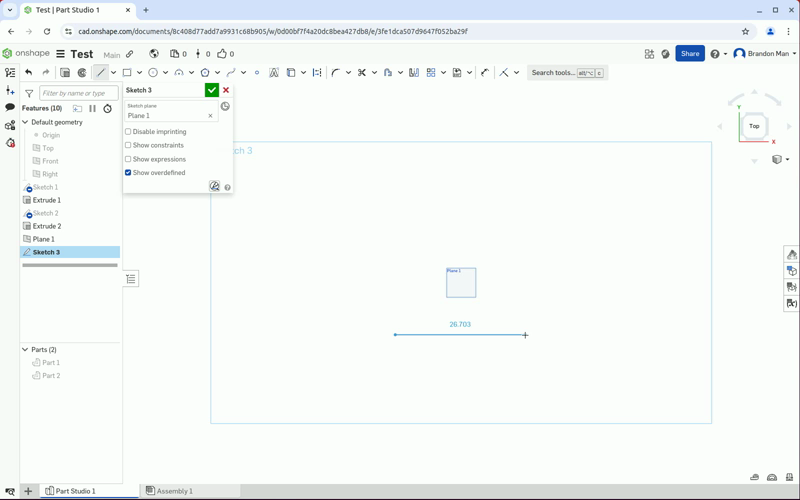
key_down(shift)
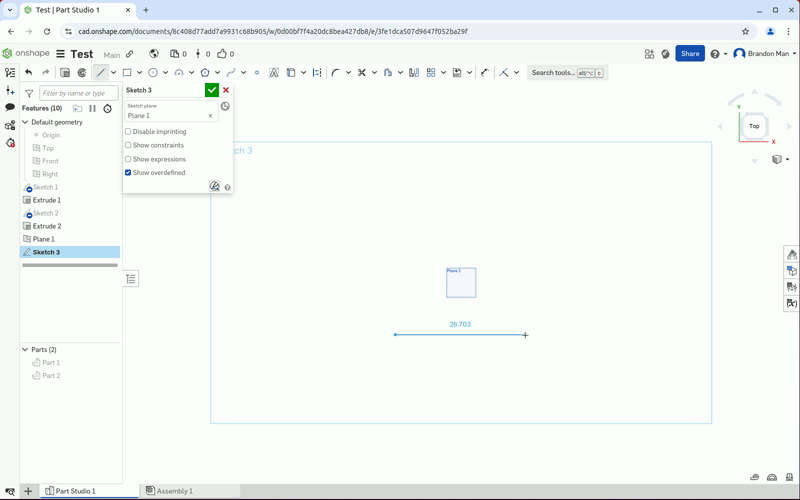
mouse_move(525, 230)
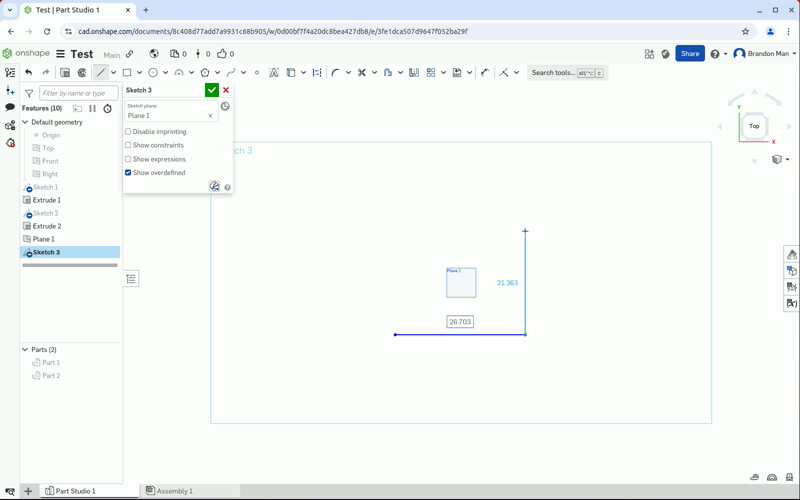
click(525, 230)
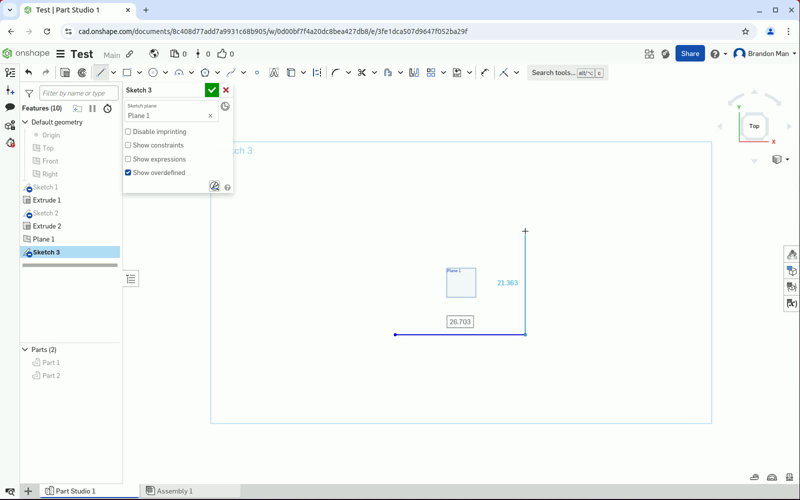
key_up(shift)
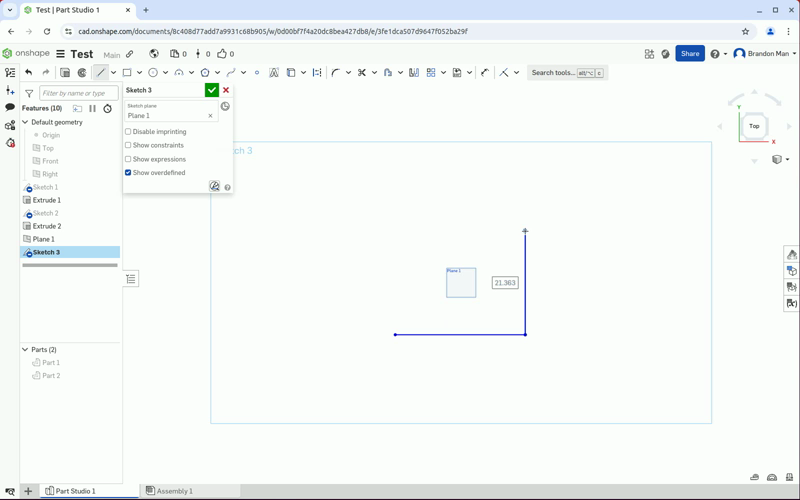
key_down(shift)
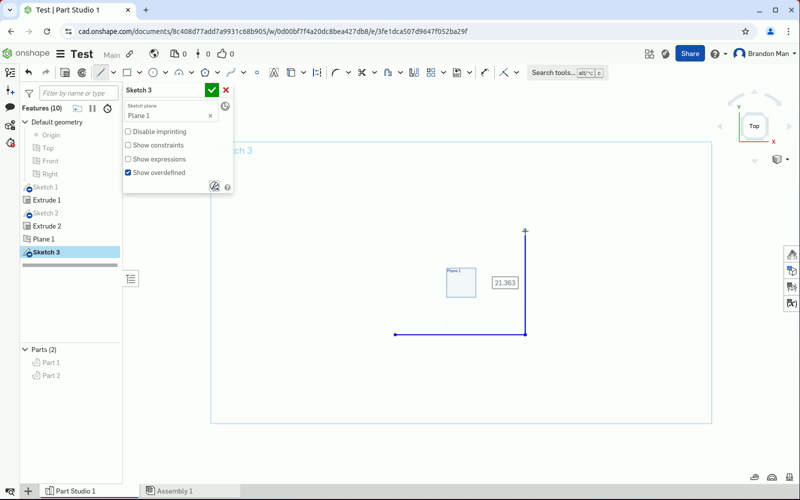
mouse_move(395, 230)
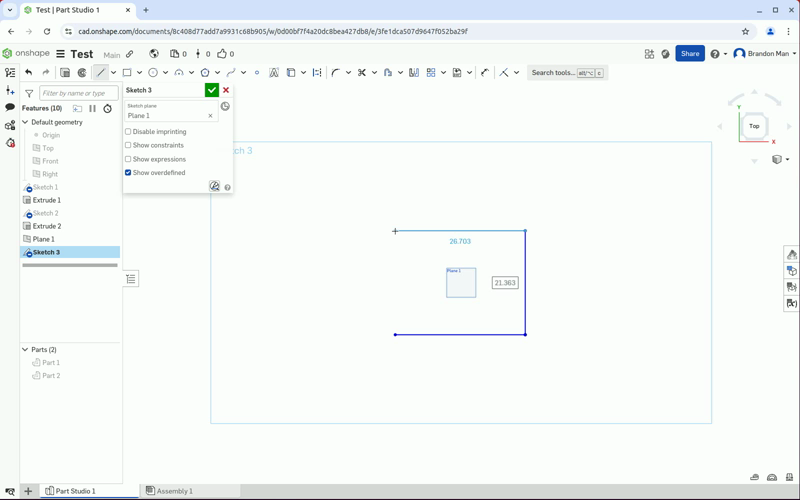
click(395, 230)
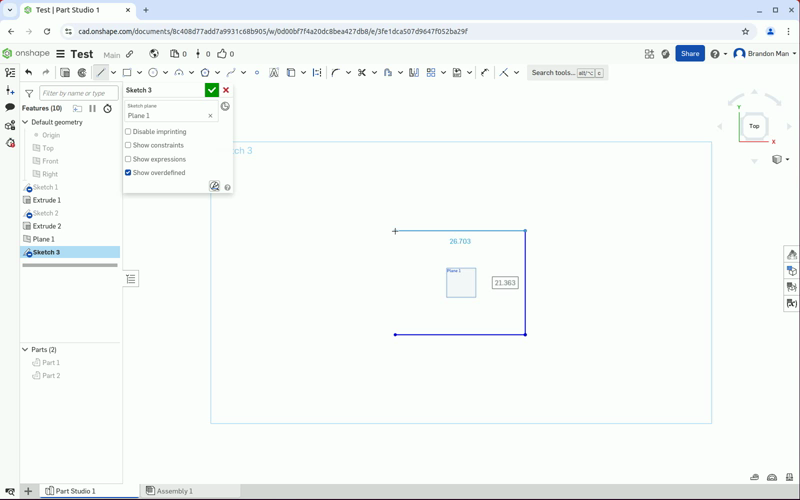
key_up(shift)
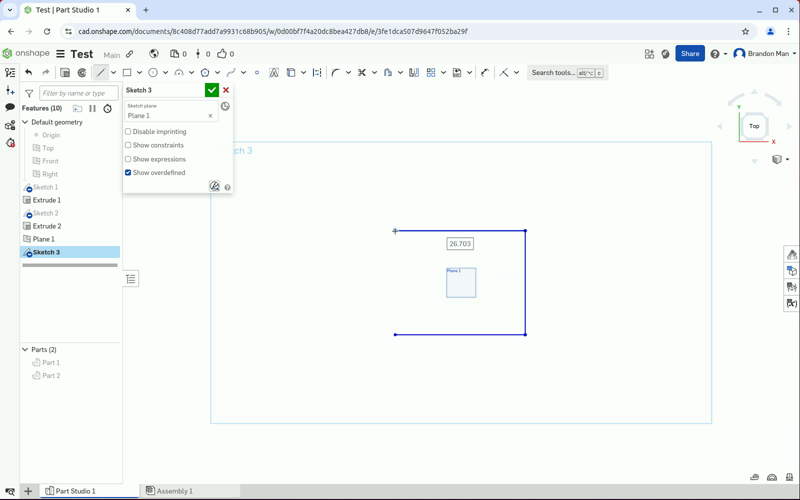
key_down(shift)
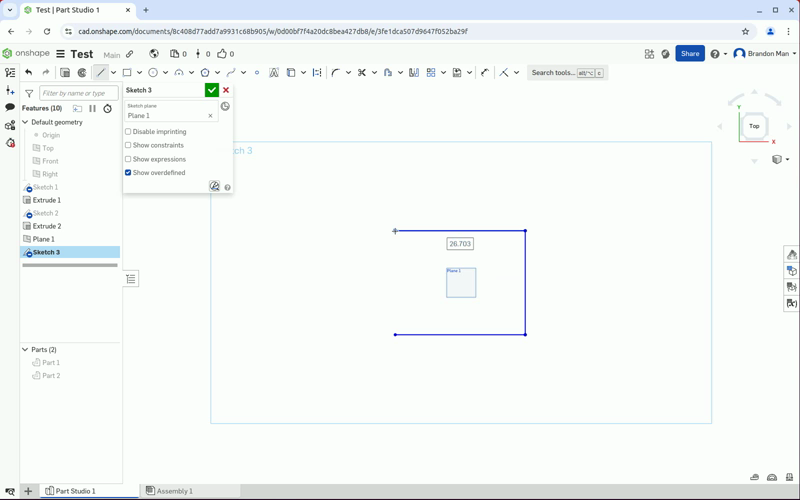
mouse_move(395, 334)
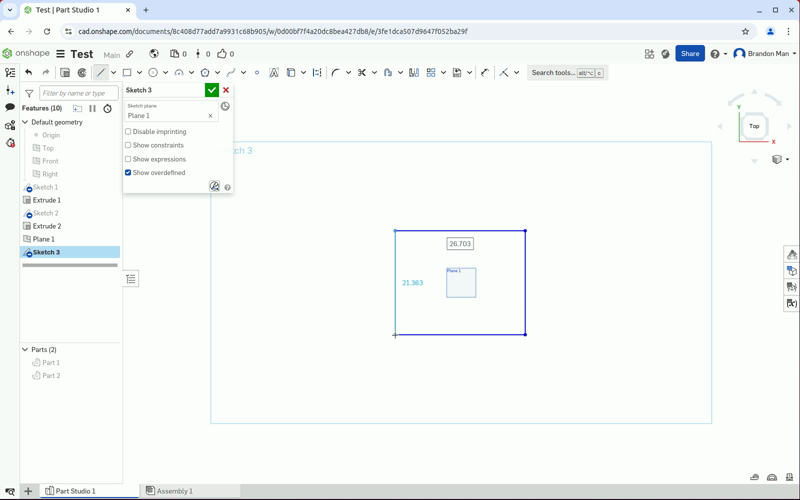
key_up(shift)
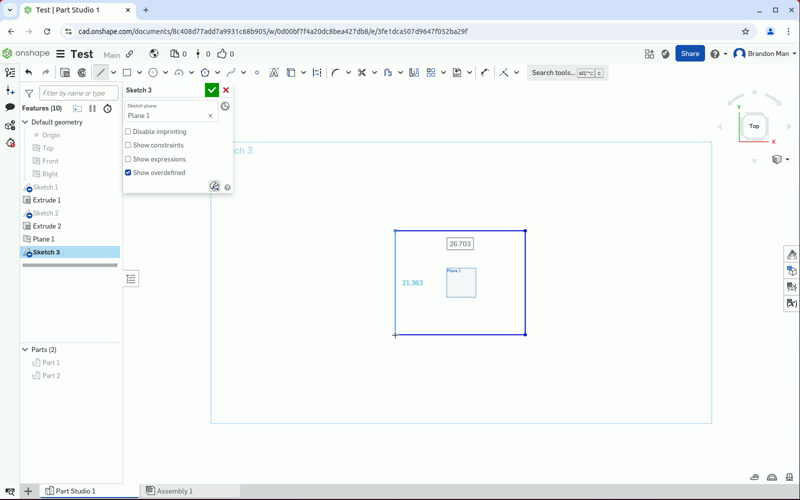
click(395, 334)
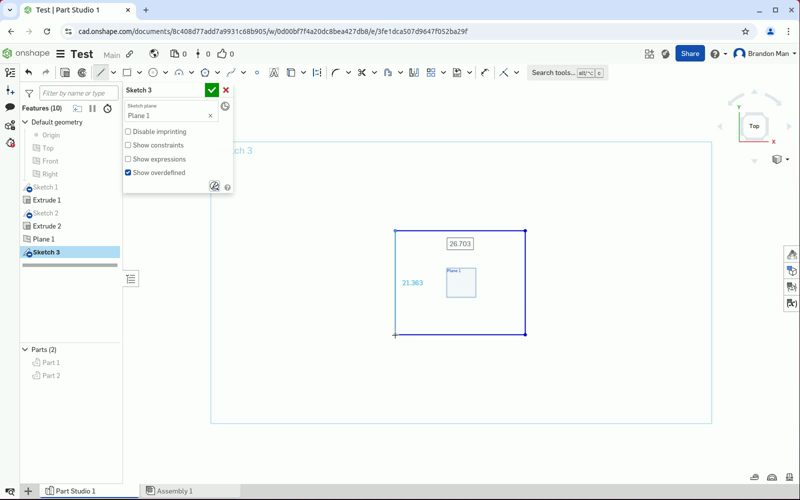
key(esc)
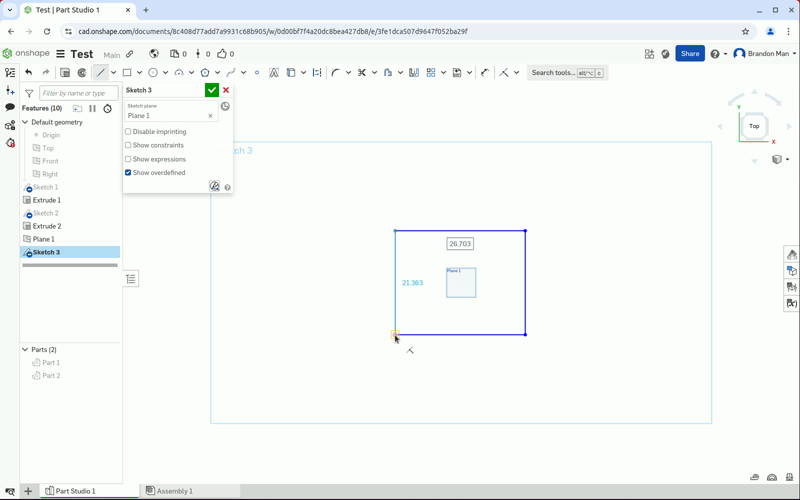
mouse_move(482, 249)
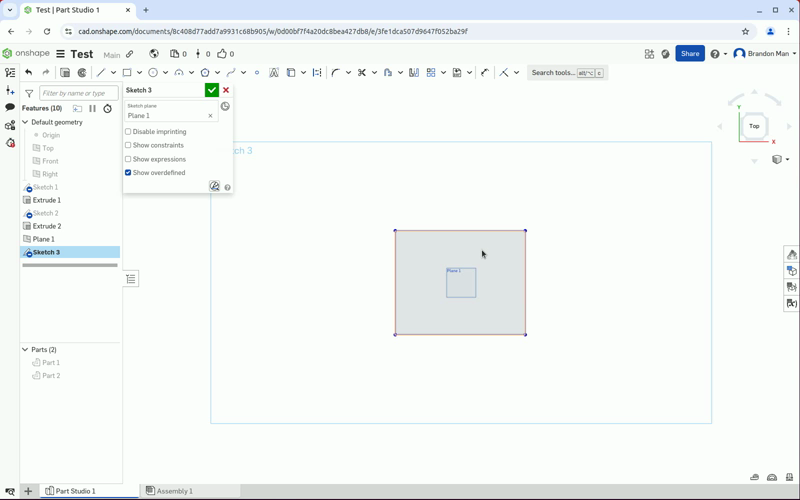
click(482, 249)
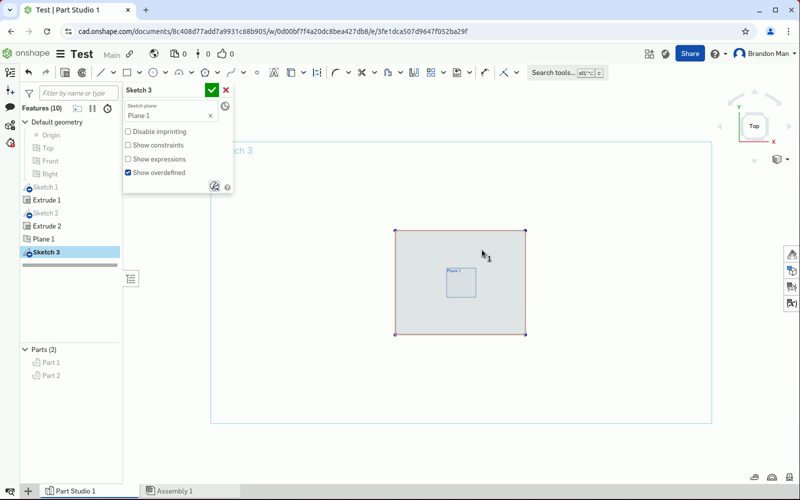
mouse_move(73, 352)
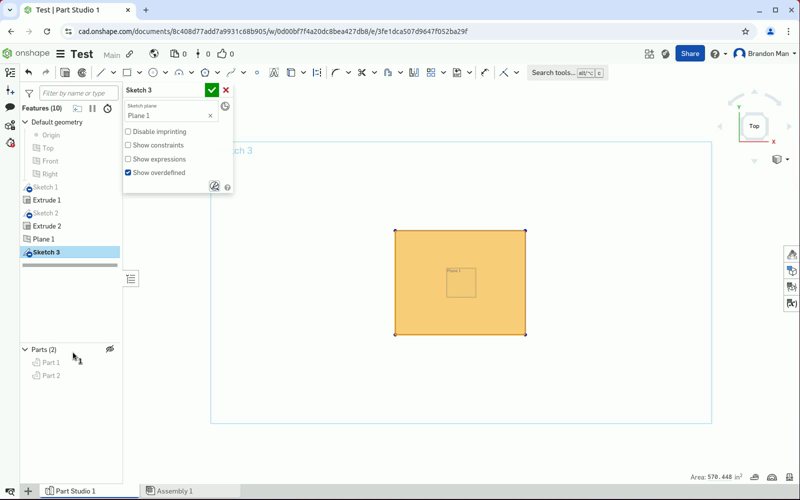
key(shift+y)
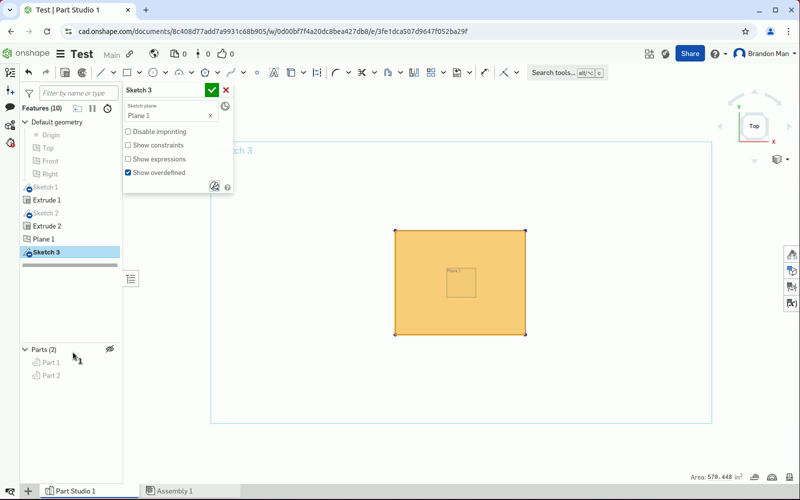
key(shift+e)
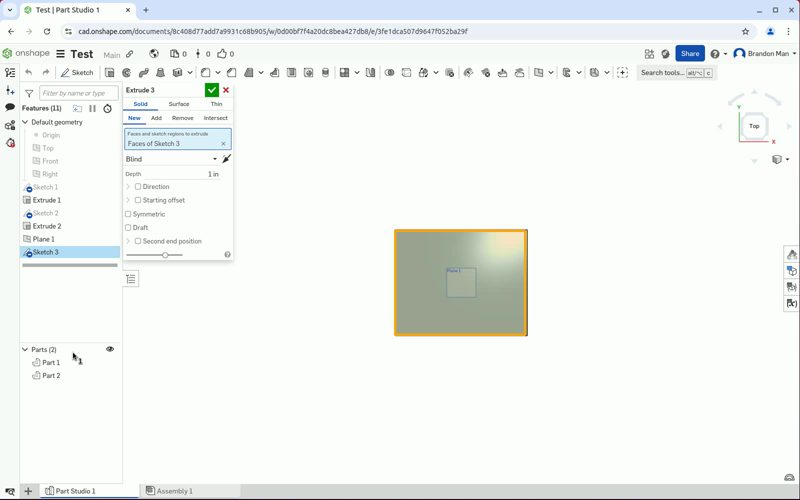
mouse_move(143, 106)
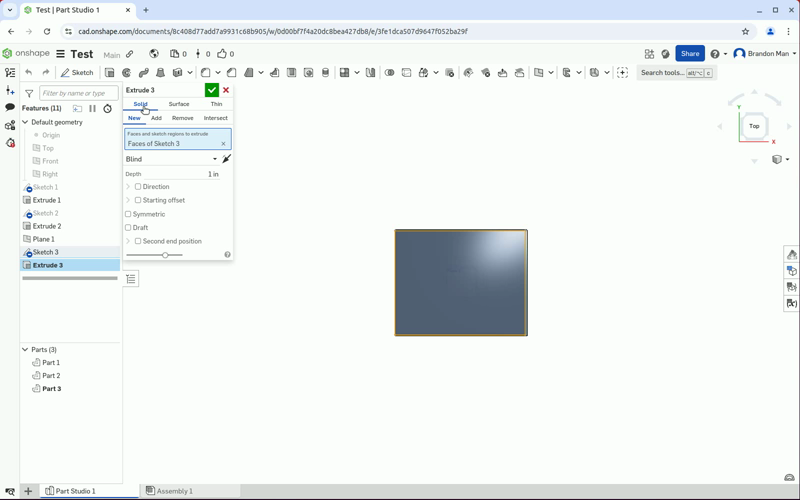
click(143, 106)
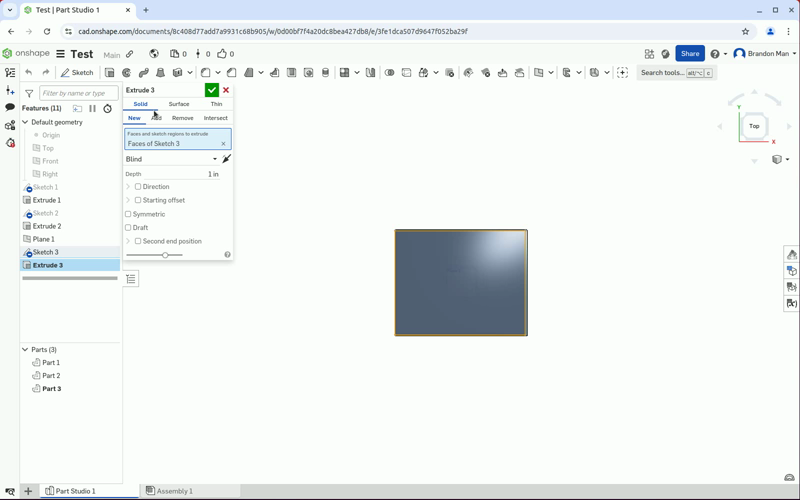
mouse_move(186, 120)
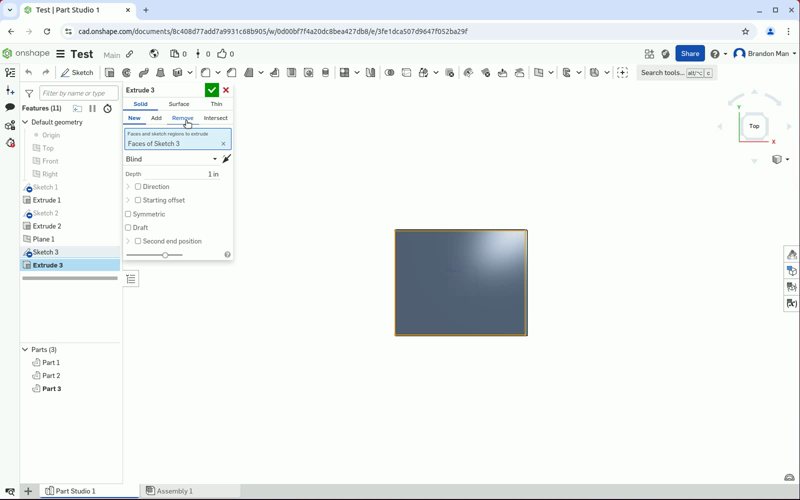
click(186, 120)
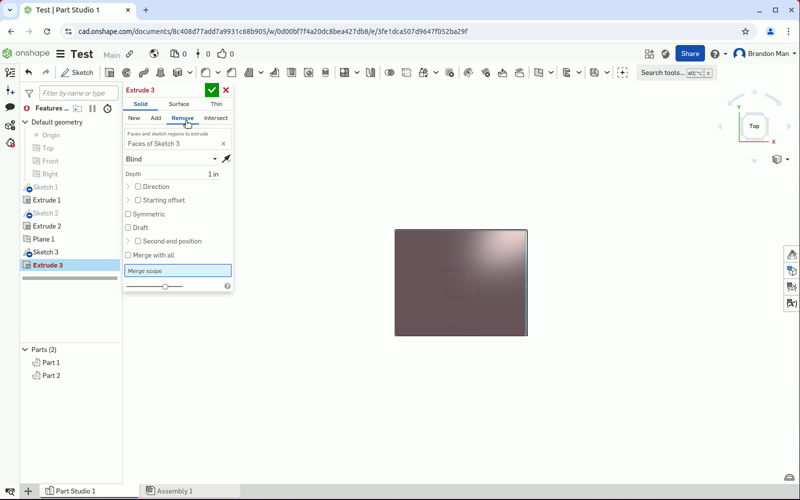
key(tab, 4)
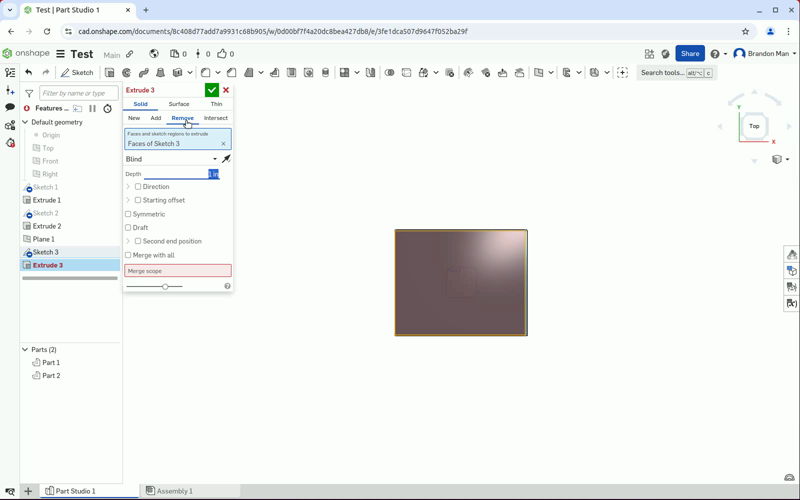
text(22.868)
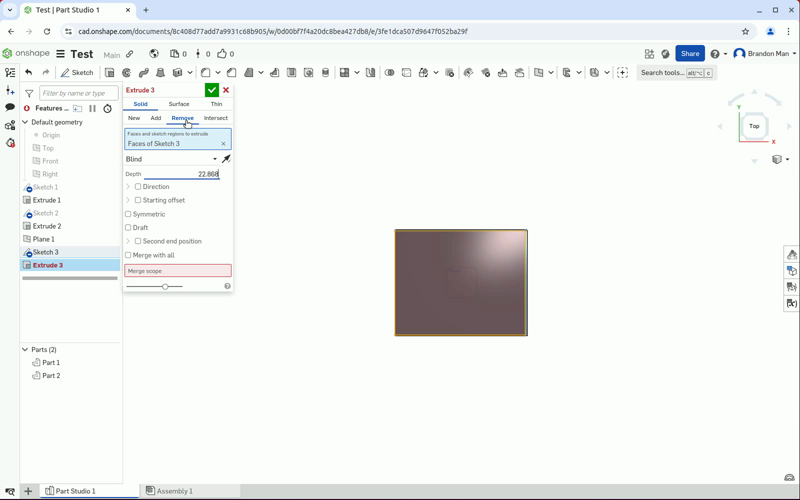
key(tab, 6)
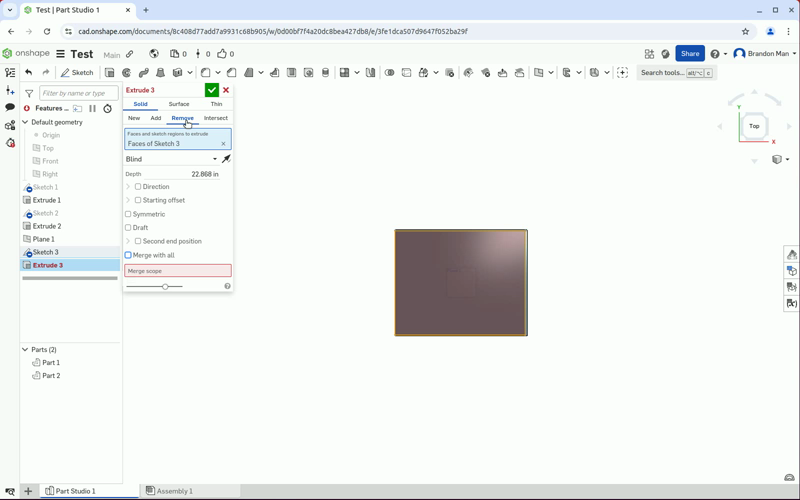
key(space)
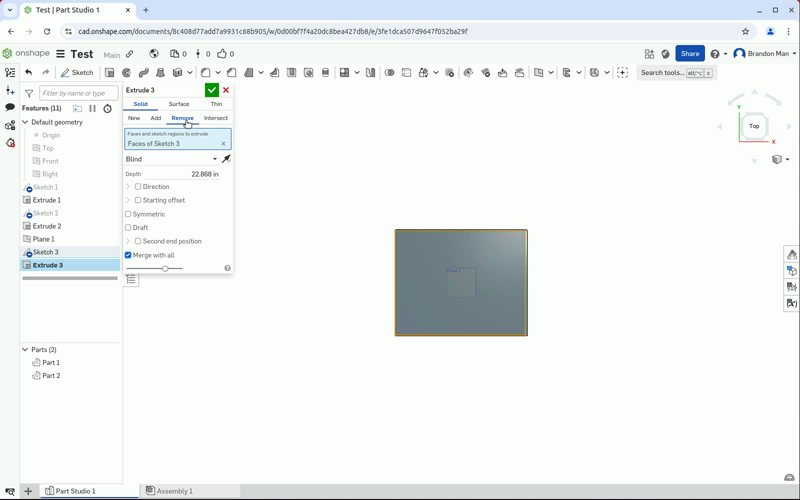
key(enter)
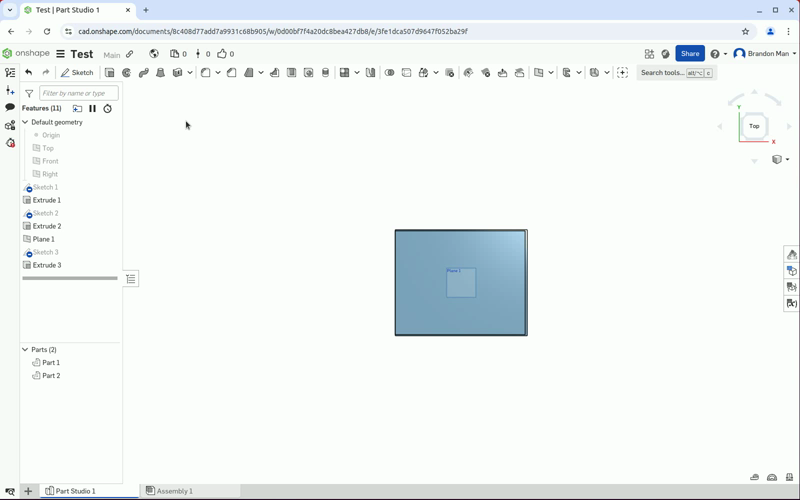
key(shift+h)
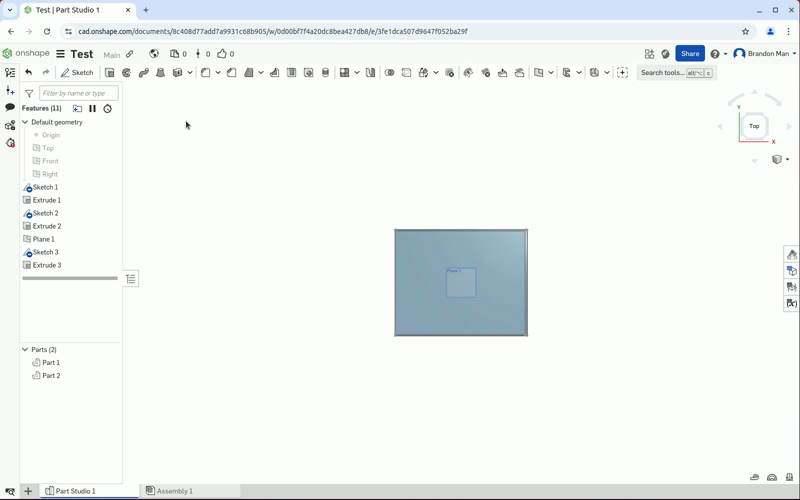
key(shift+h)
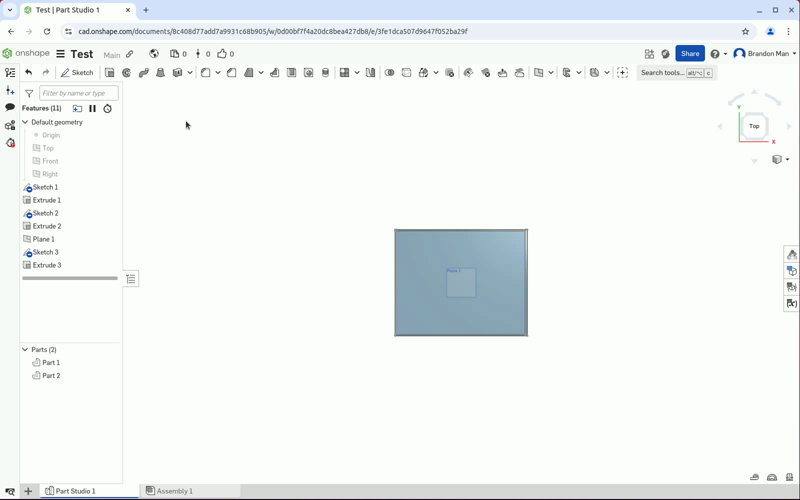
key(shift+7)
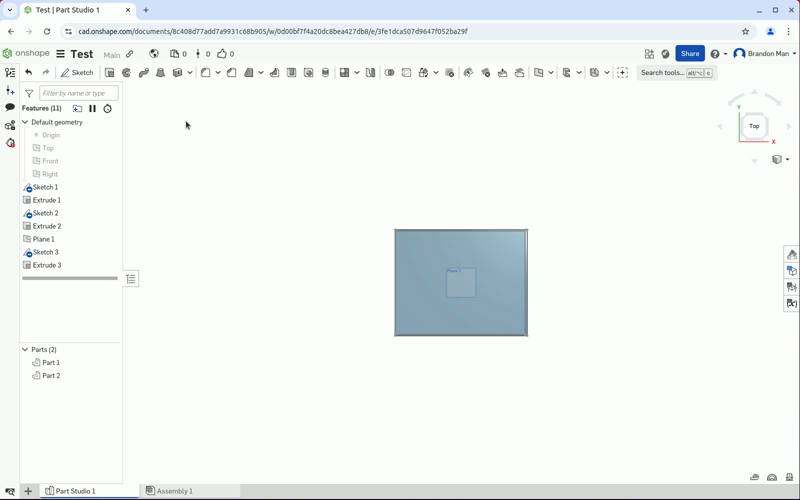
key(up, 3)
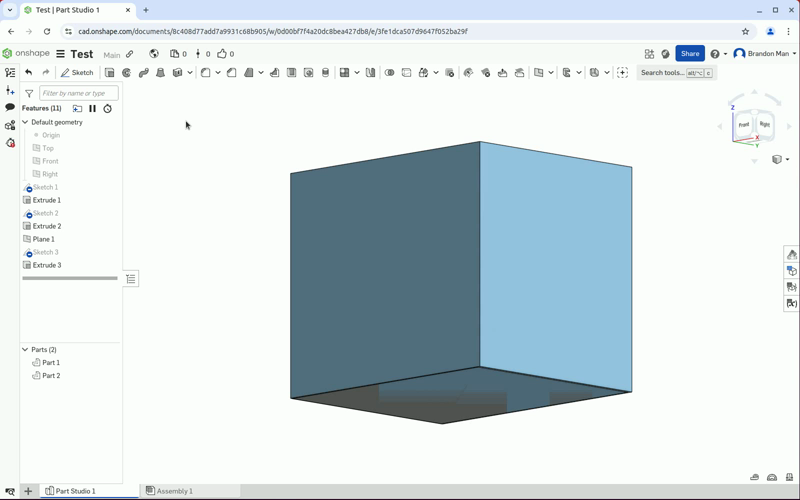
key(left, 3)
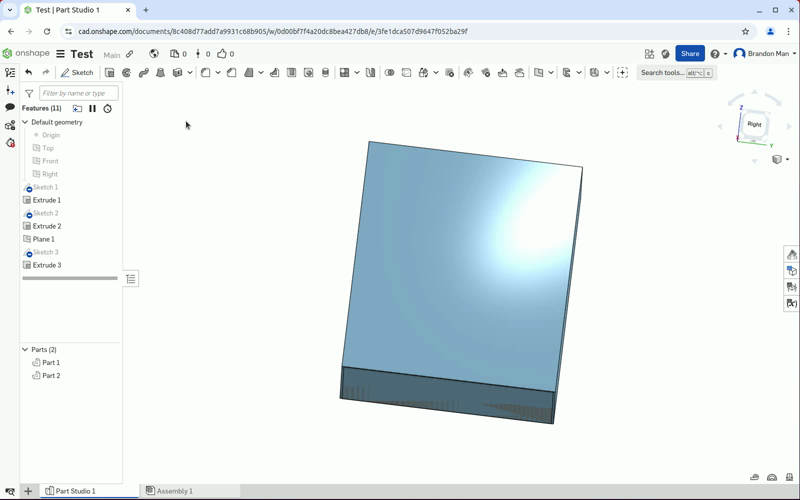
key(right, 3)
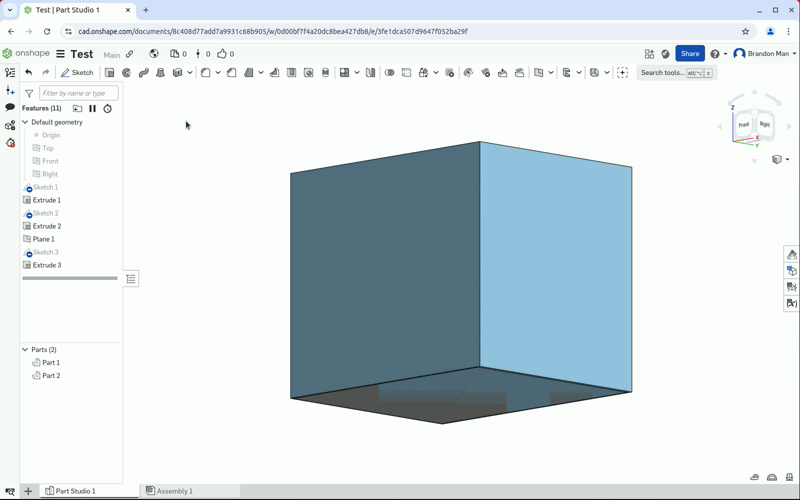
key(down, 3)
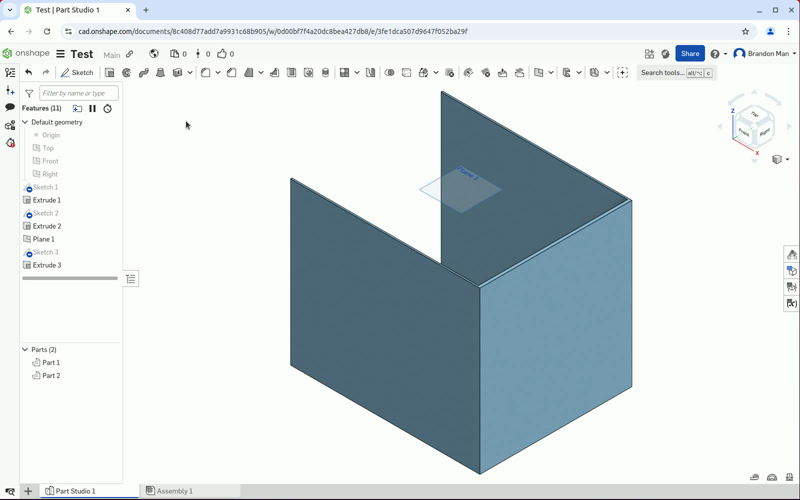
mouse_move(73, 189)
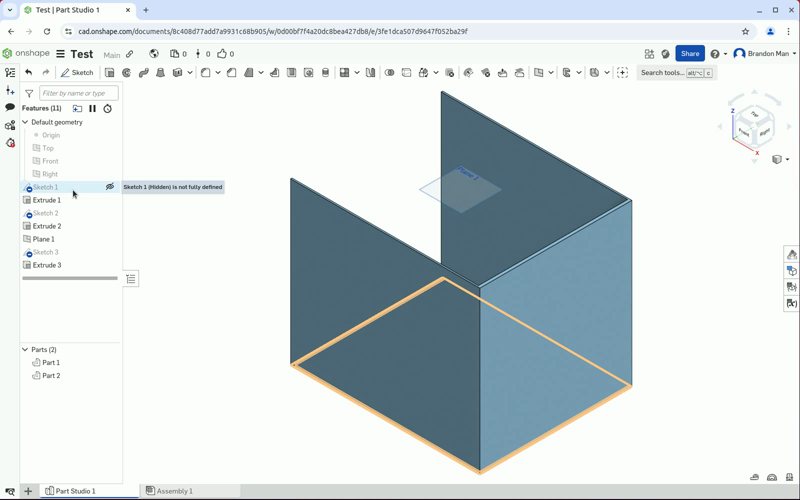
click(73, 189)